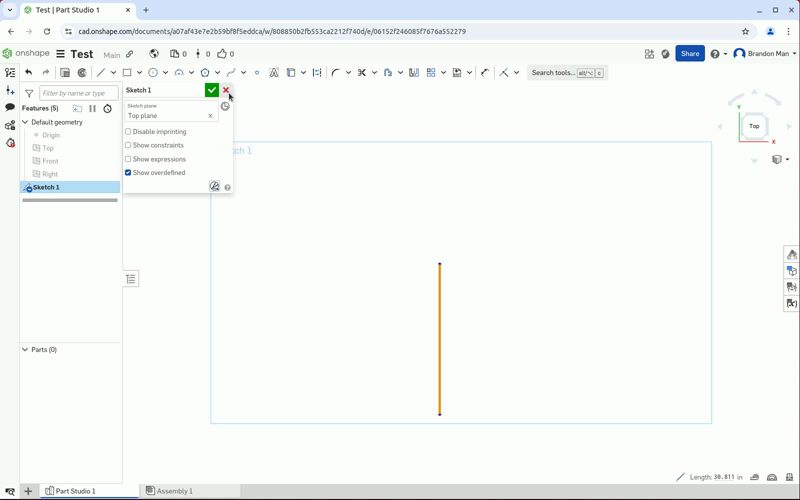
key(shift+h)
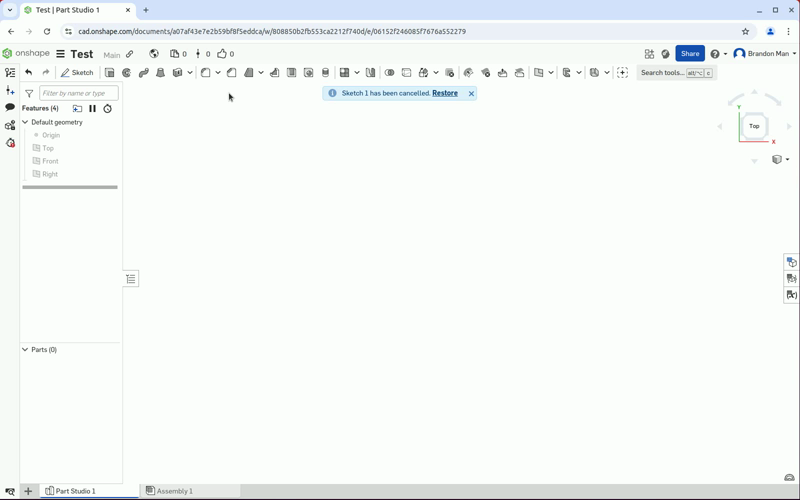
mouse_move(73, 352)
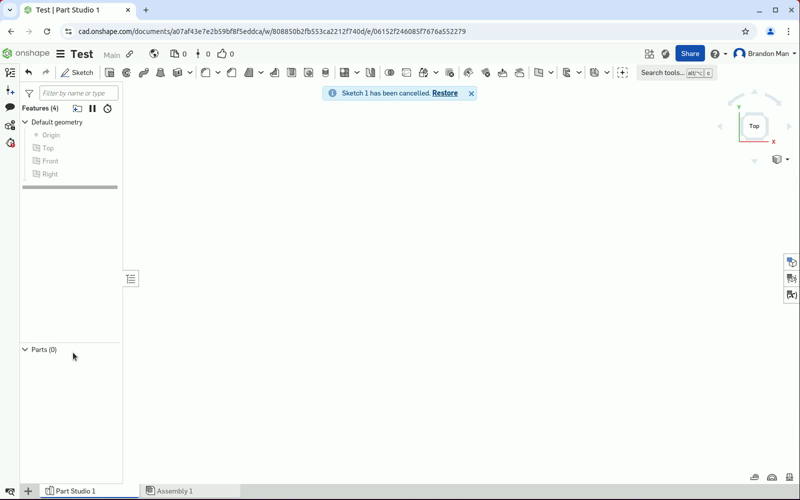
key(y)
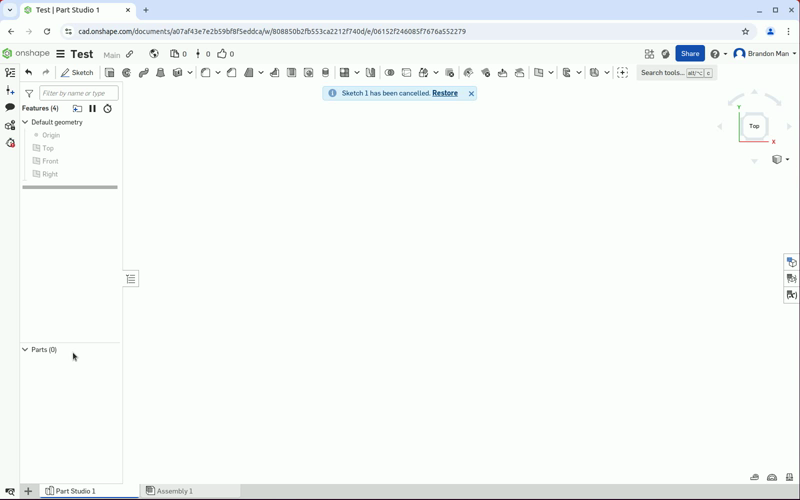
key(shift+p)
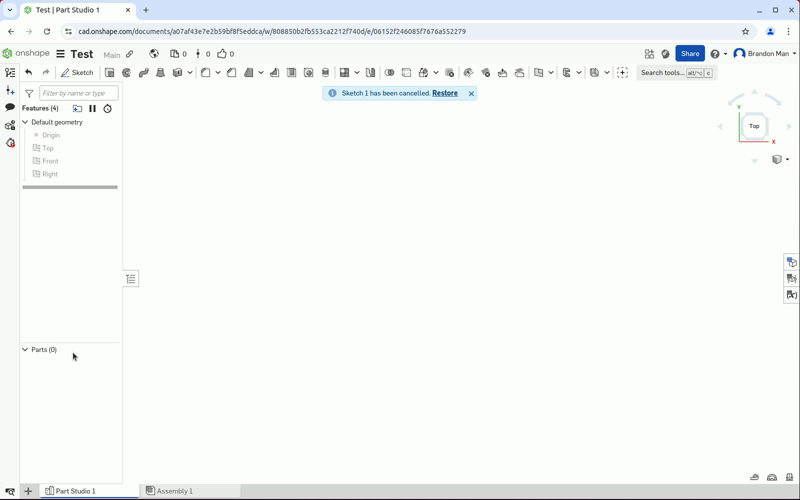
key(space)
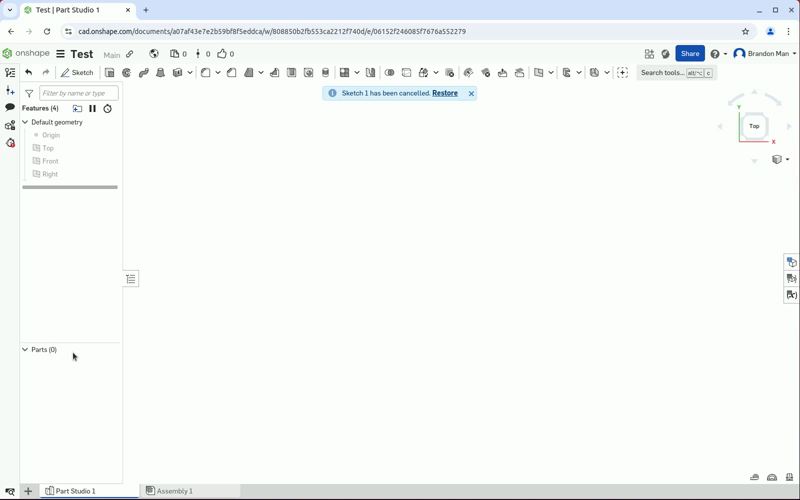
key_down(shift)
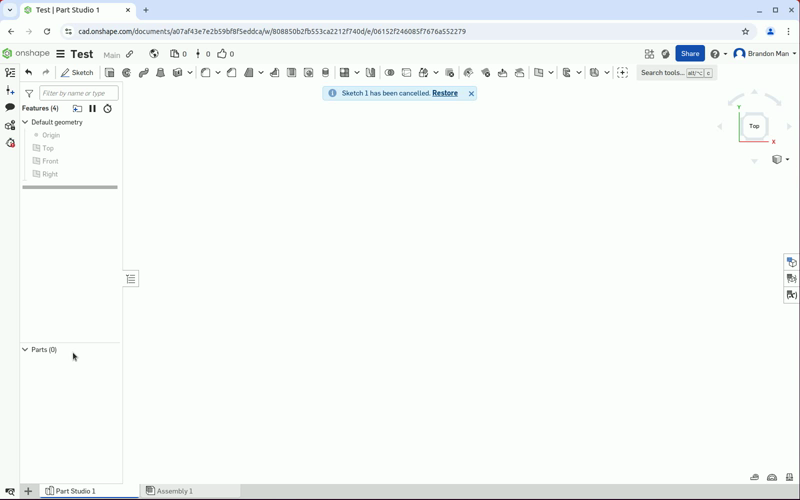
key(up)
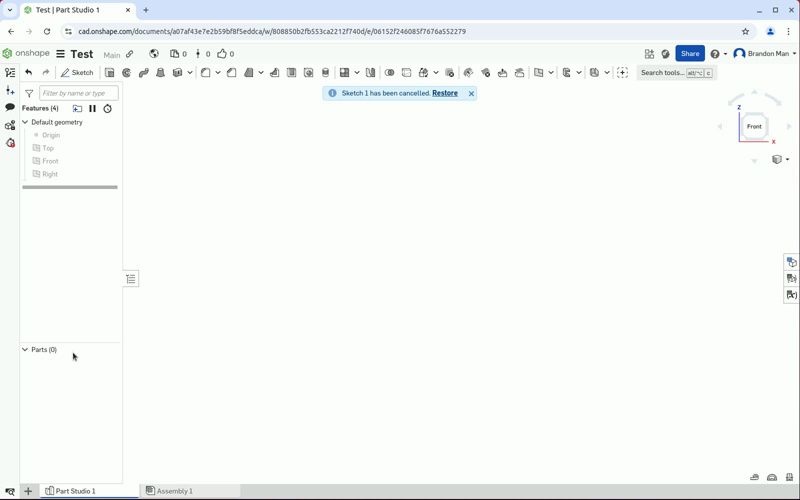
key_up(shift)
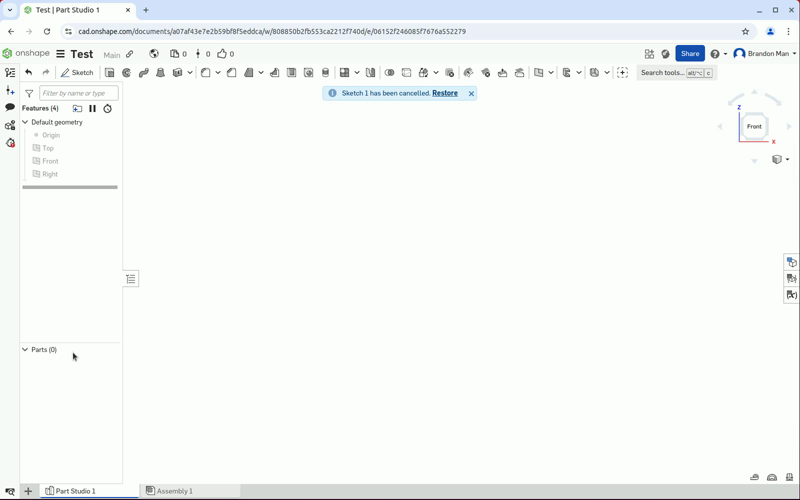
mouse_move(73, 352)
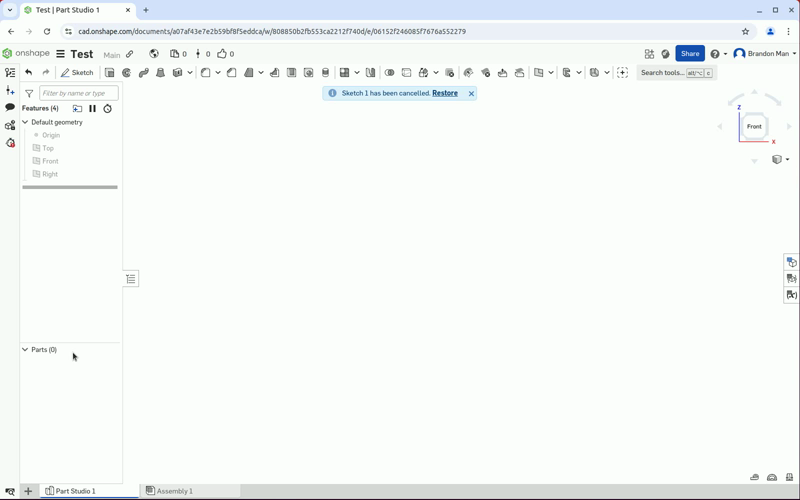
key(shift+y)
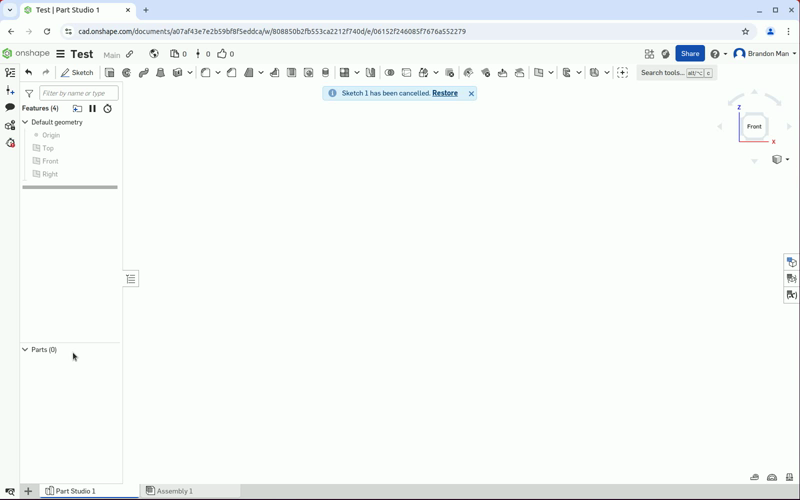
key(shift+s)
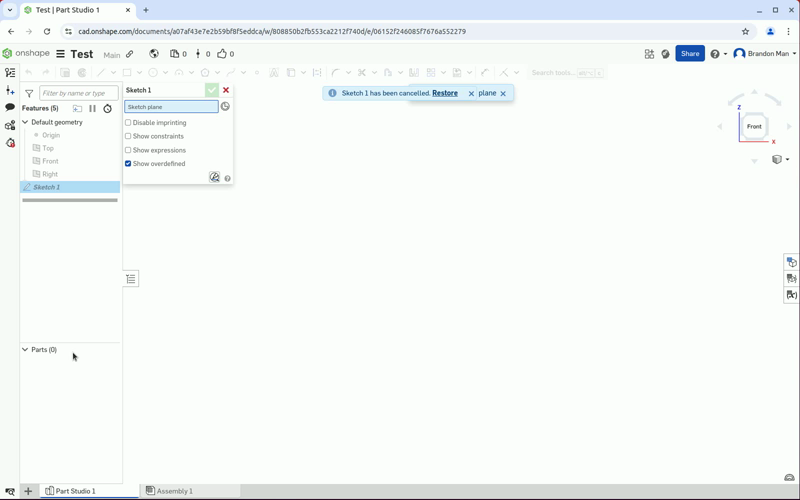
mouse_move(73, 163)
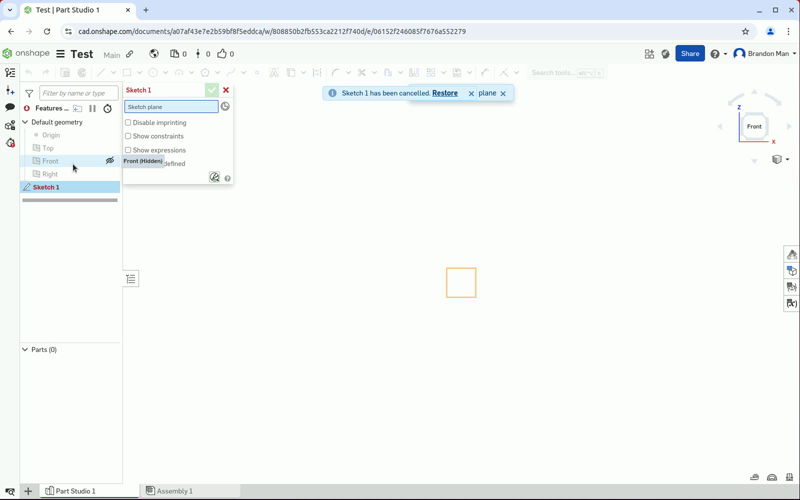
click(73, 163)
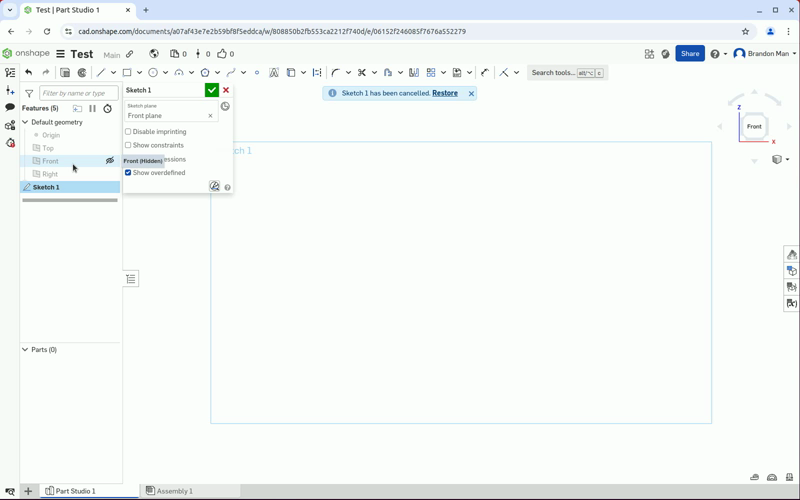
mouse_move(73, 352)
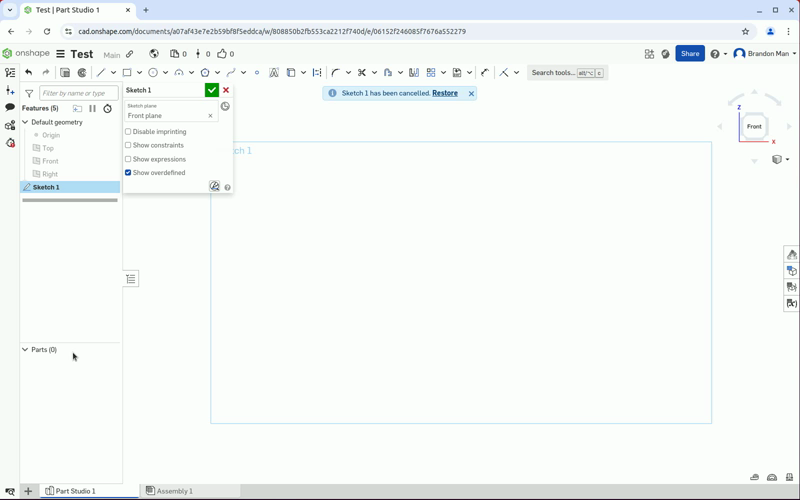
key(y)
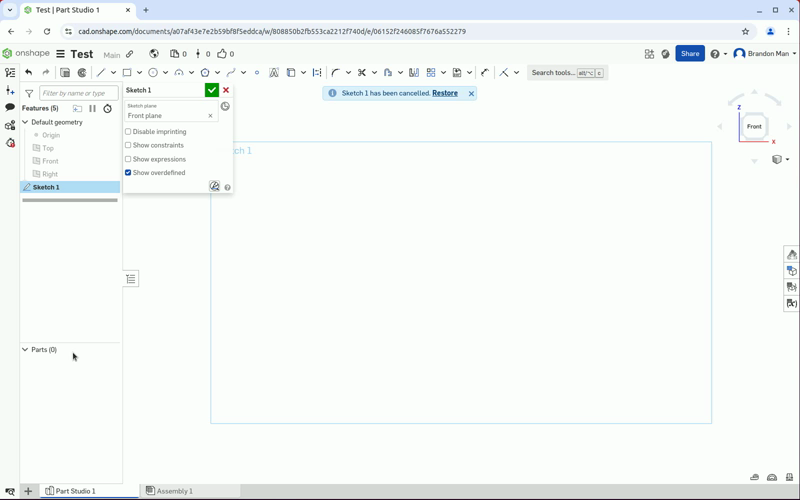
key(c)
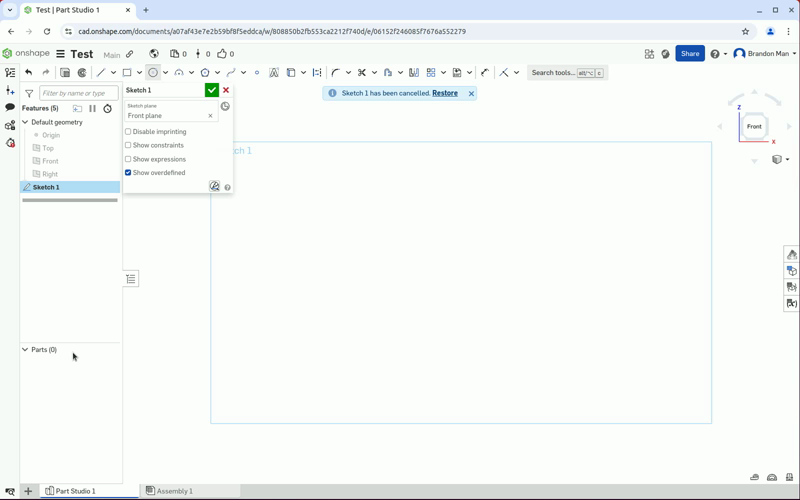
key_down(shift)
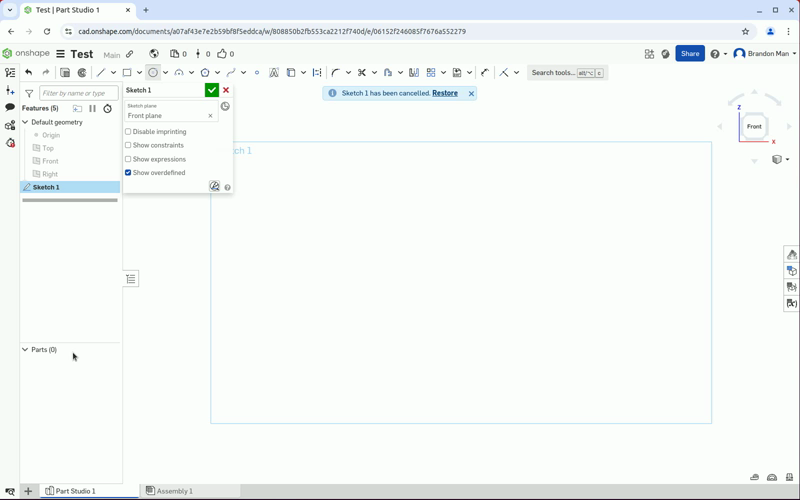
mouse_move(461, 282)
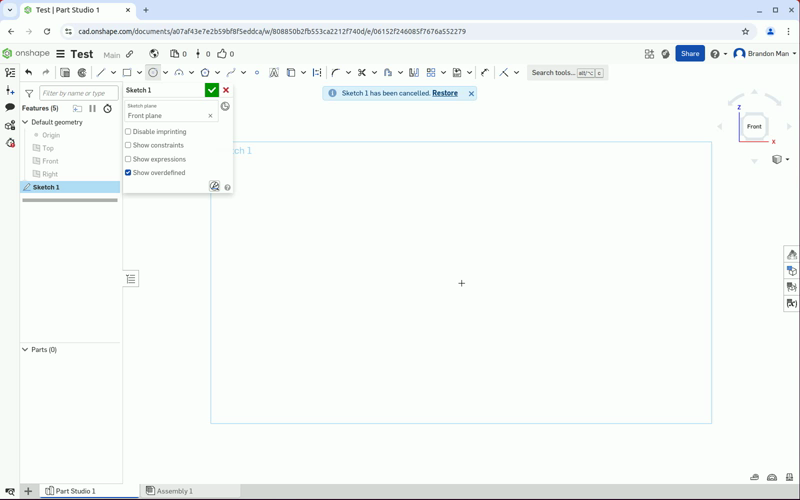
click(461, 282)
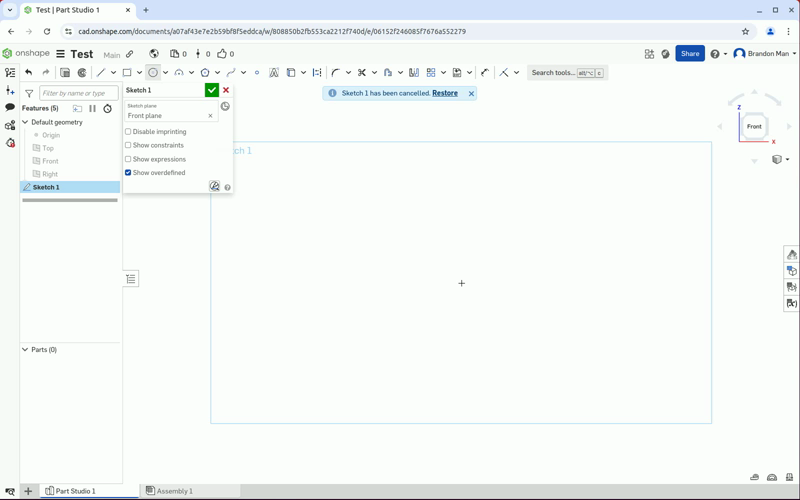
key_up(shift)
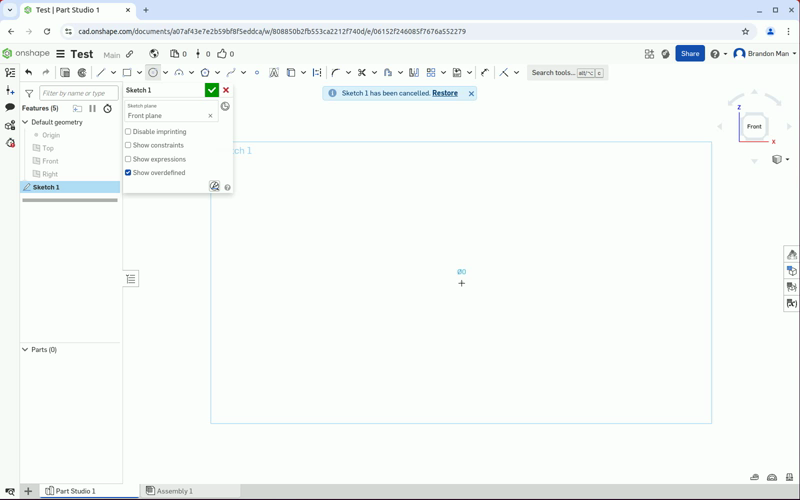
mouse_move(487, 282)
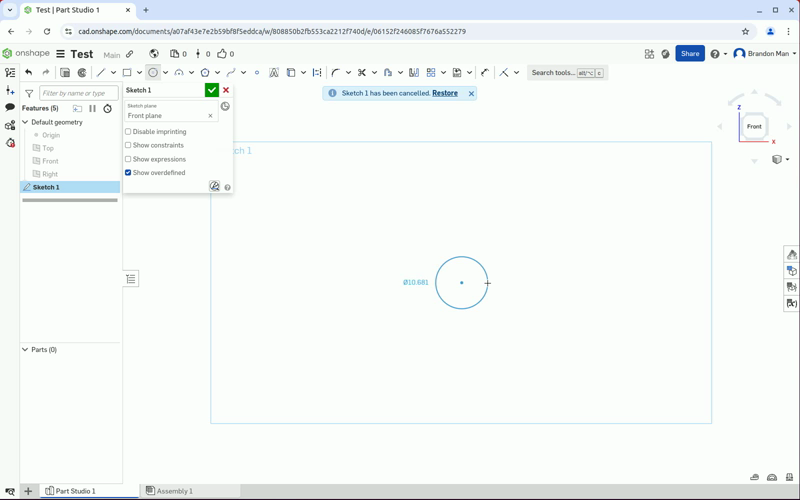
click(487, 282)
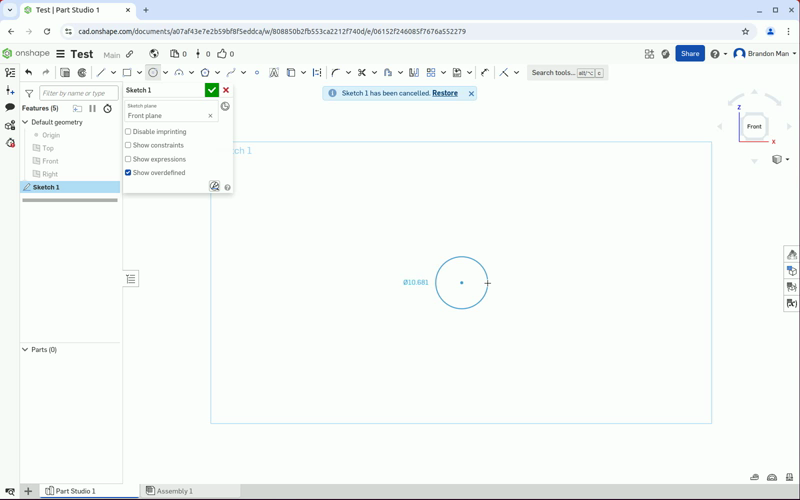
key(esc)
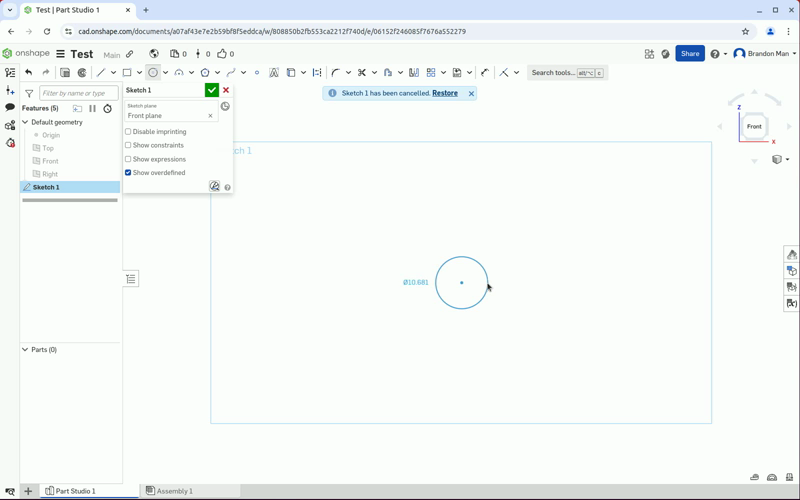
mouse_move(482, 274)
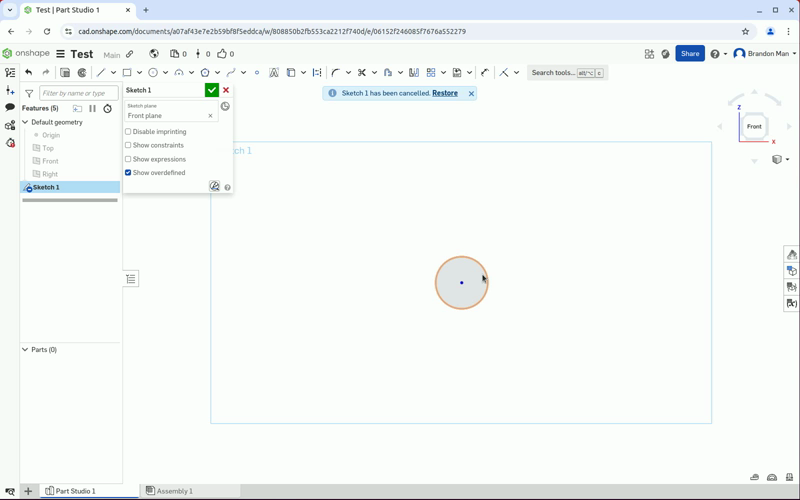
click(482, 274)
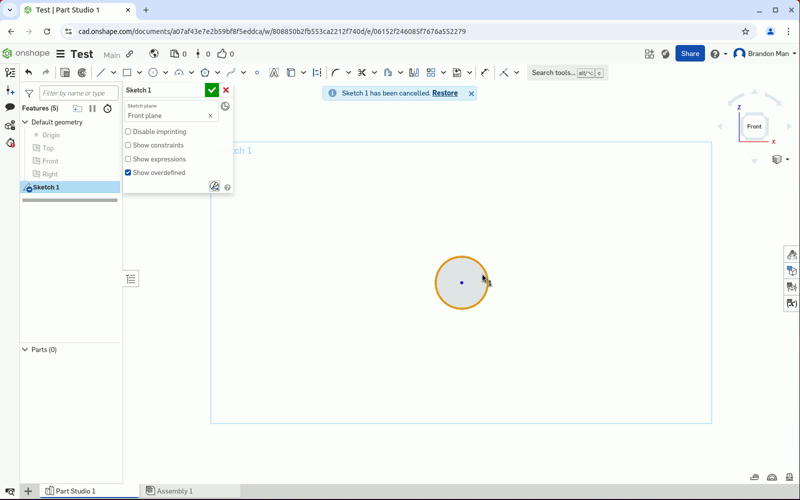
mouse_move(73, 352)
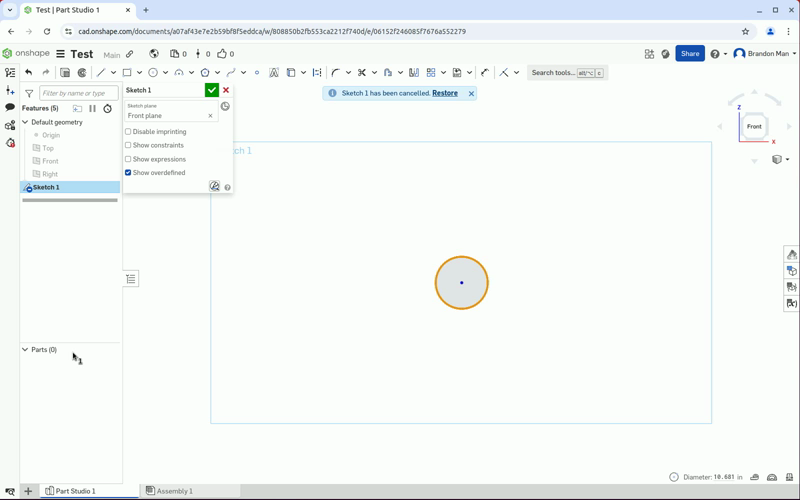
key(shift+y)
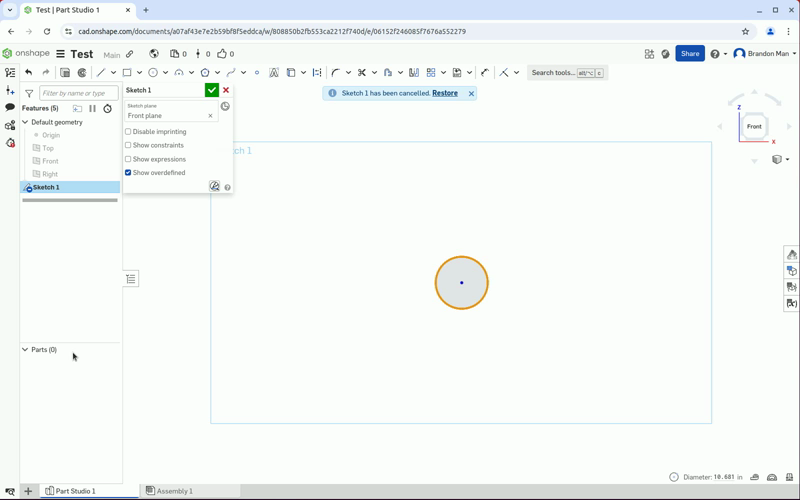
key(shift+e)
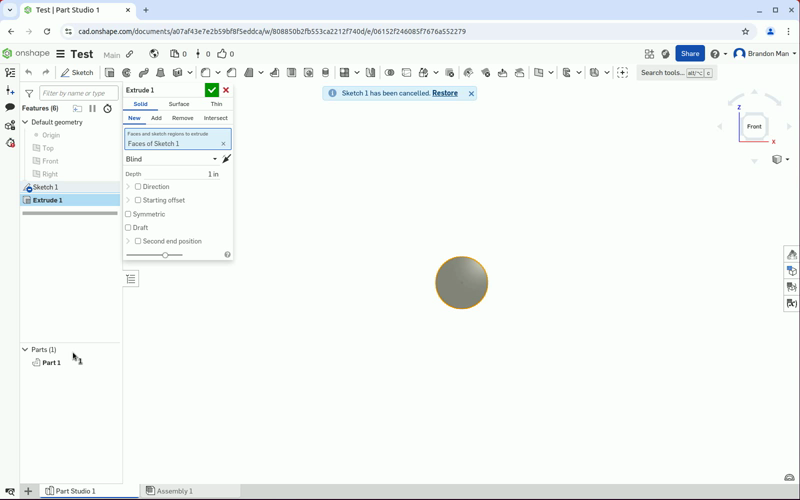
mouse_move(143, 106)
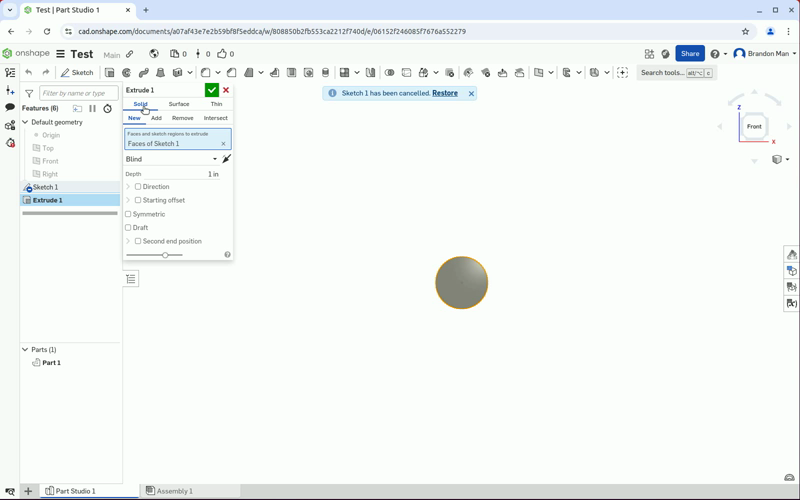
click(143, 106)
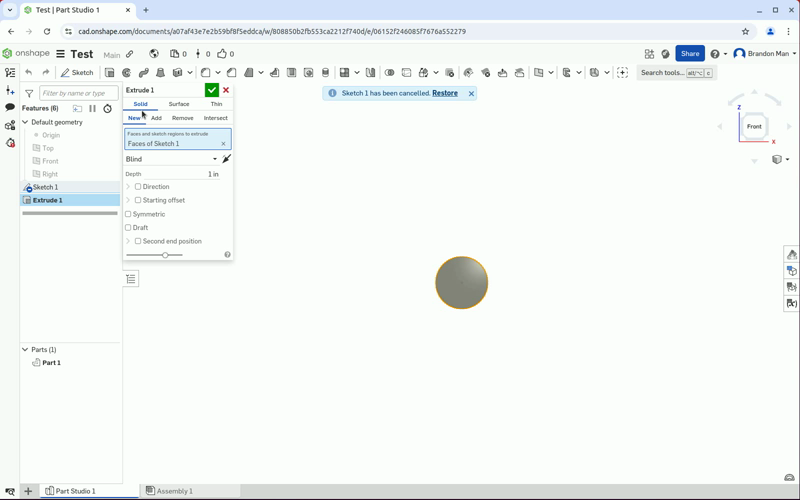
mouse_move(137, 120)
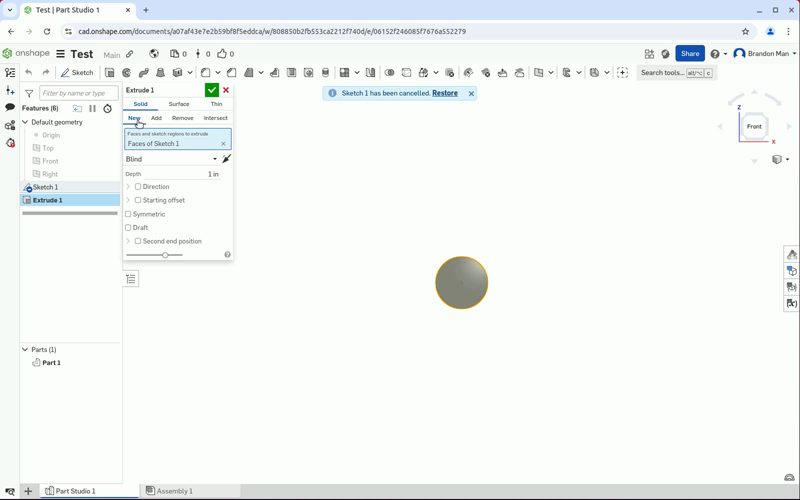
click(137, 120)
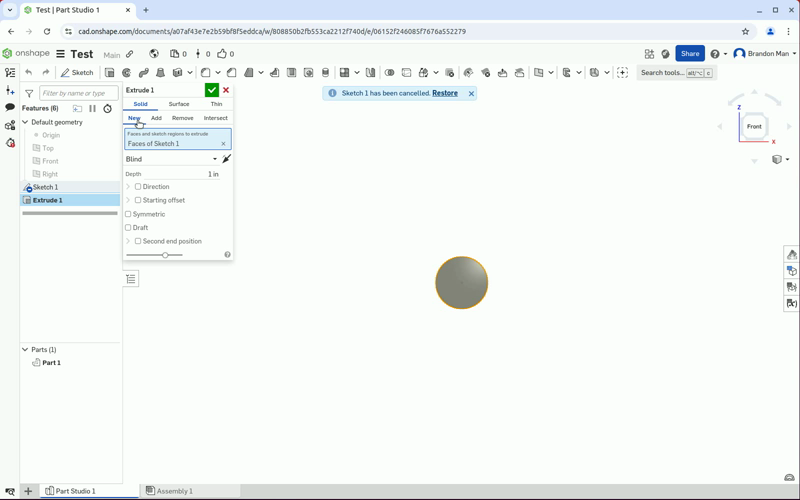
key(tab, 4)
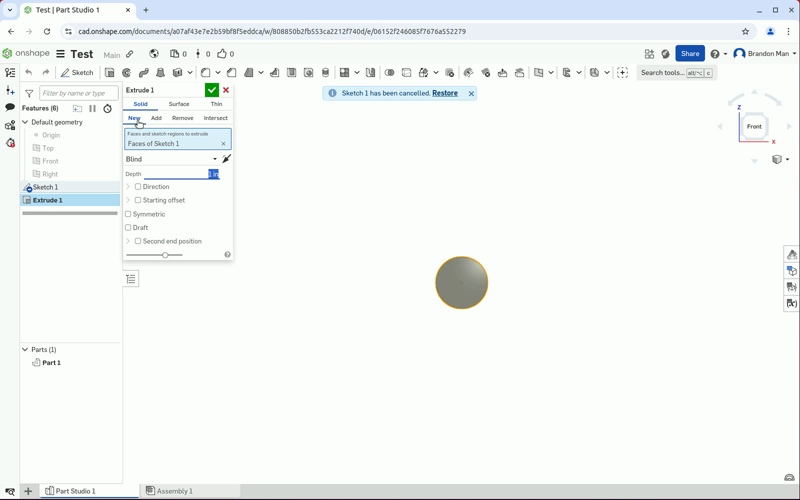
text(37.55)
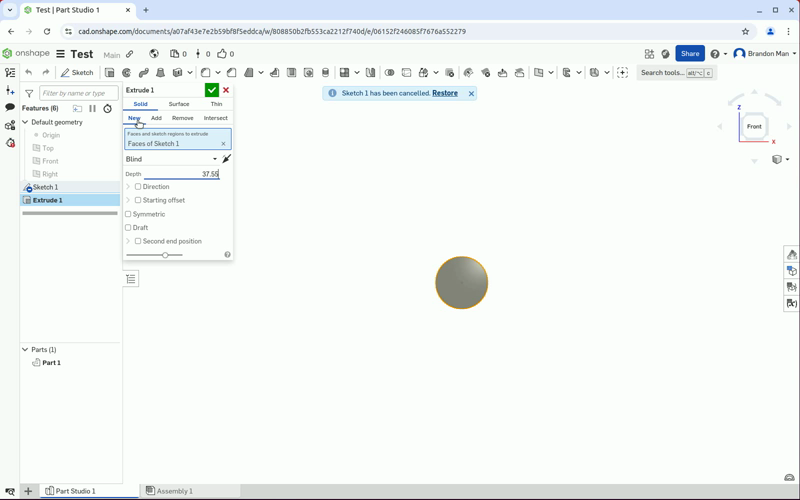
key(tab, 3)
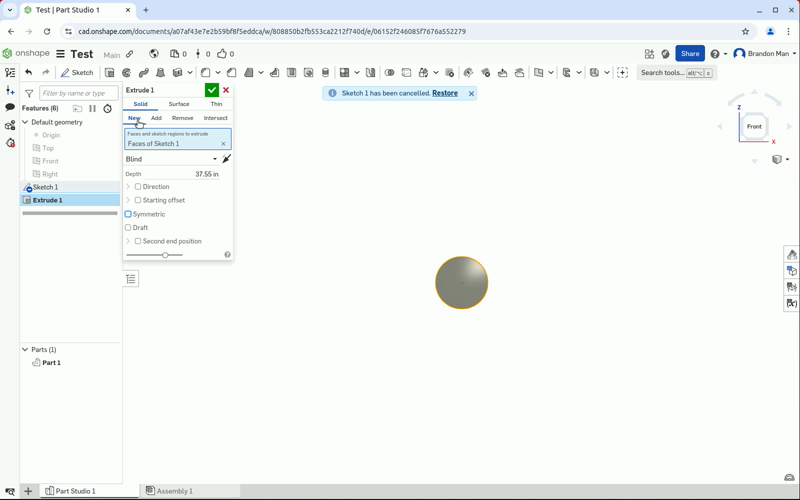
key(space)
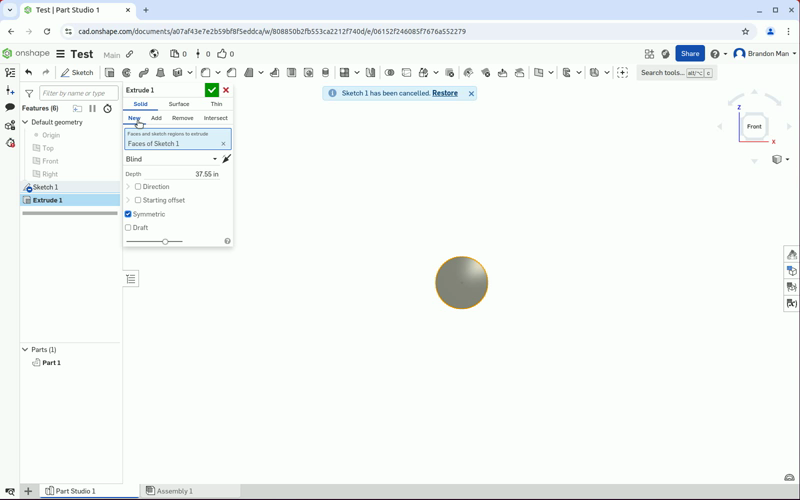
key(enter)
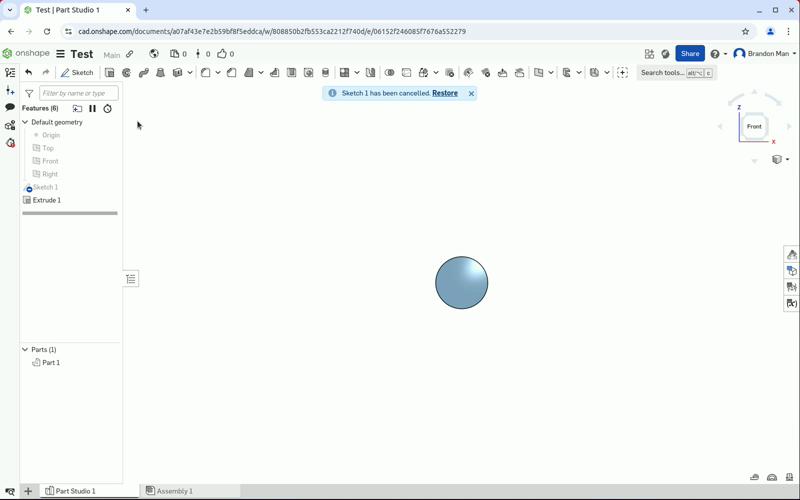
key(shift+h)
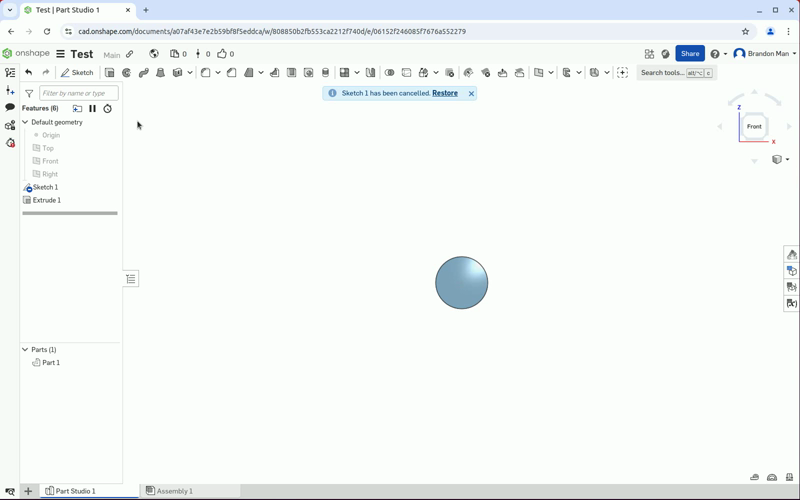
key(shift+h)
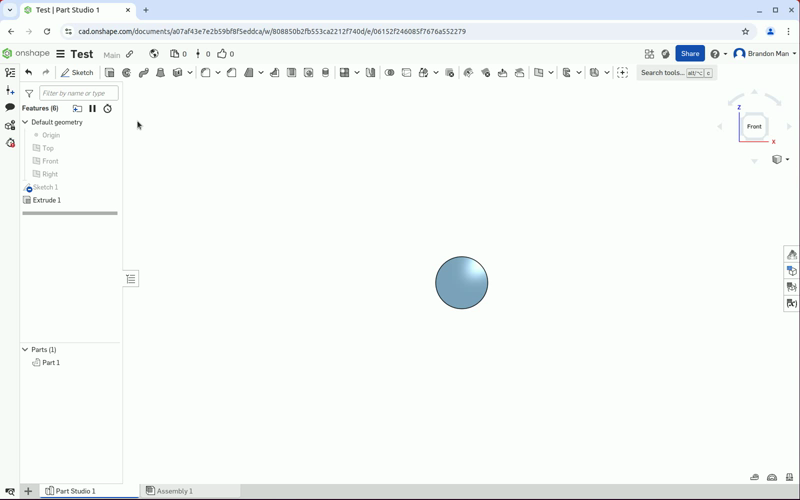
mouse_move(73, 189)
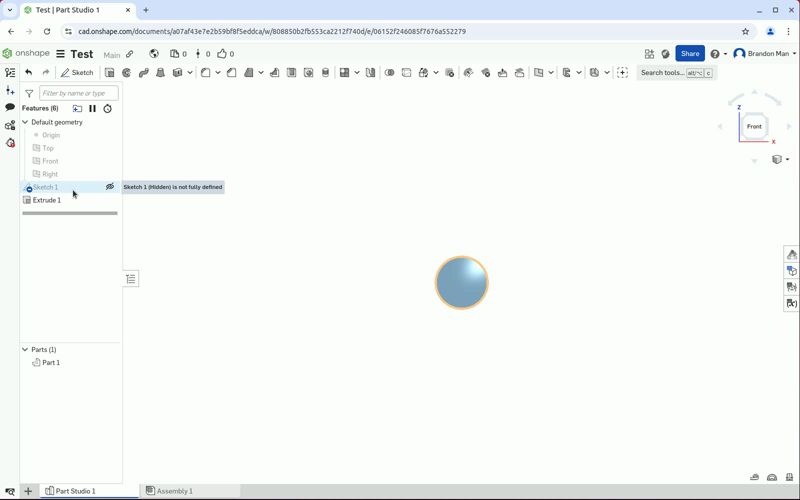
click(73, 189)
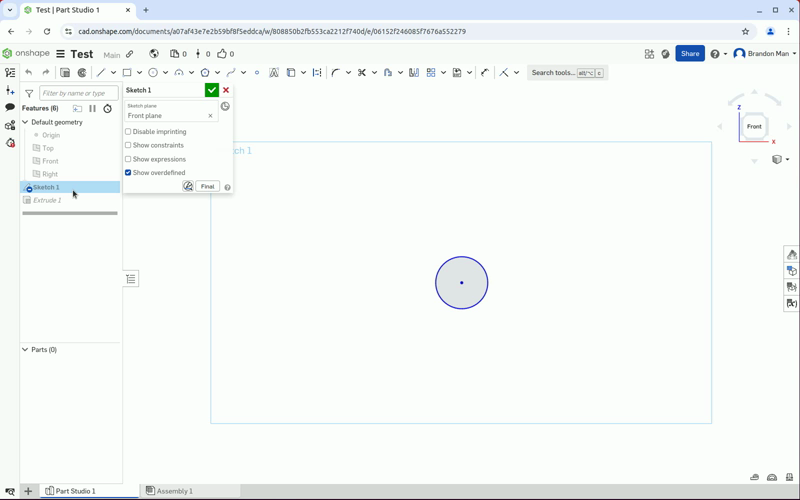
mouse_move(229, 92)
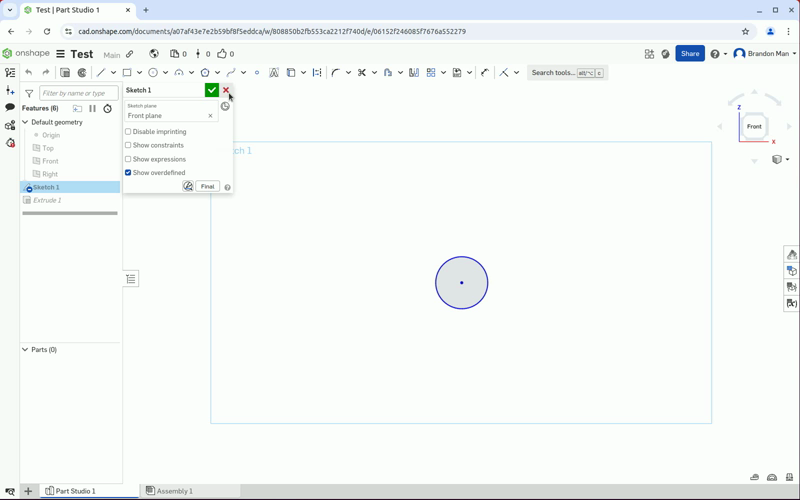
click(229, 92)
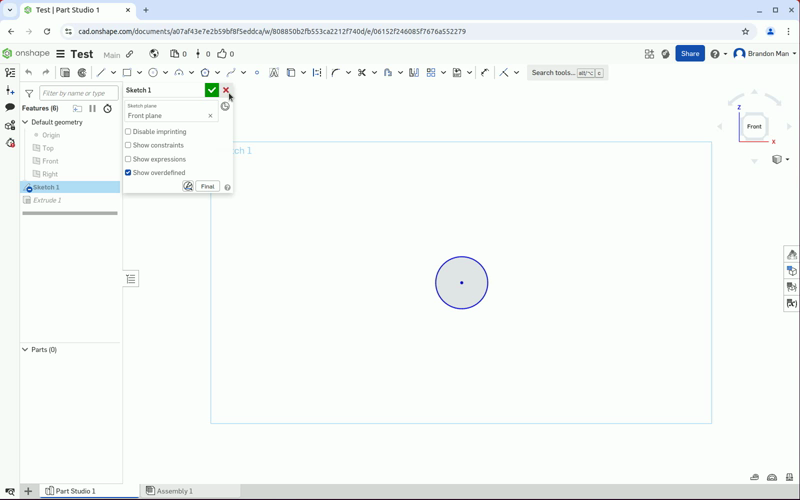
key(shift+s)
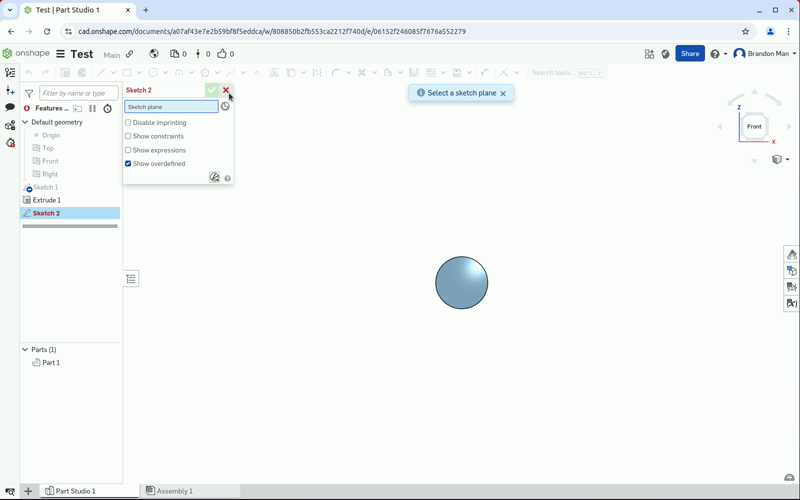
mouse_move(73, 163)
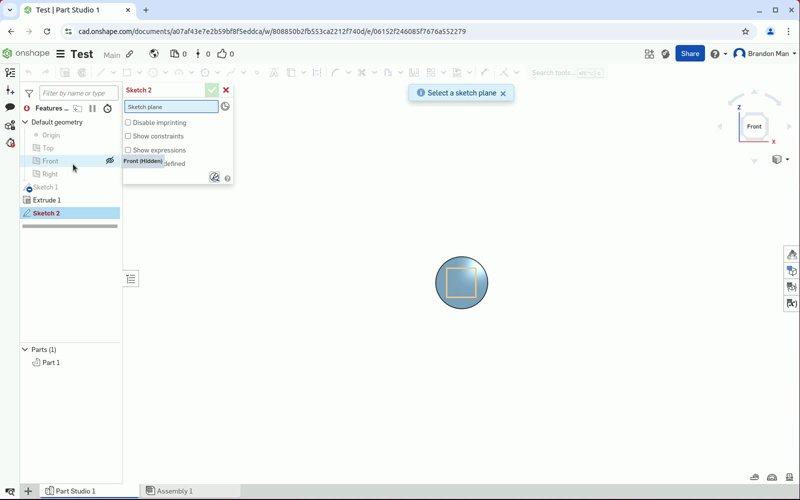
click(73, 163)
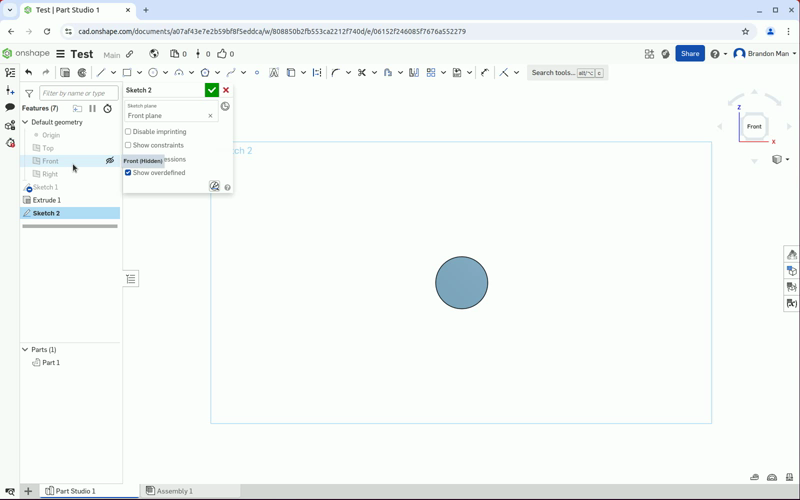
mouse_move(73, 352)
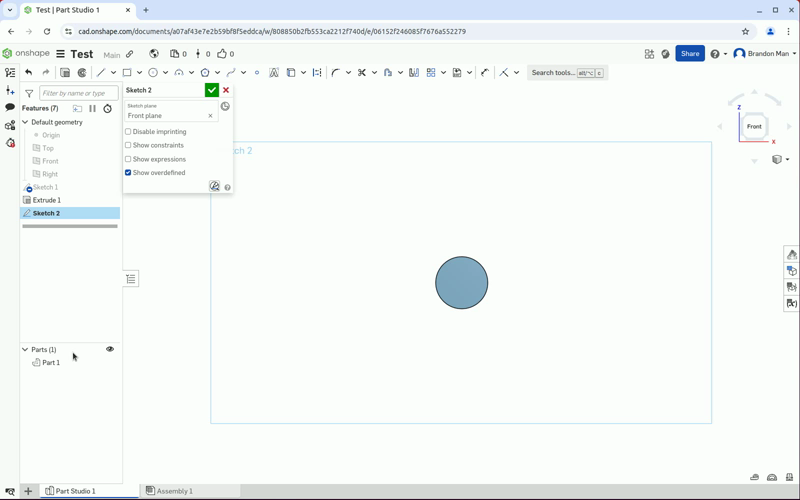
key(y)
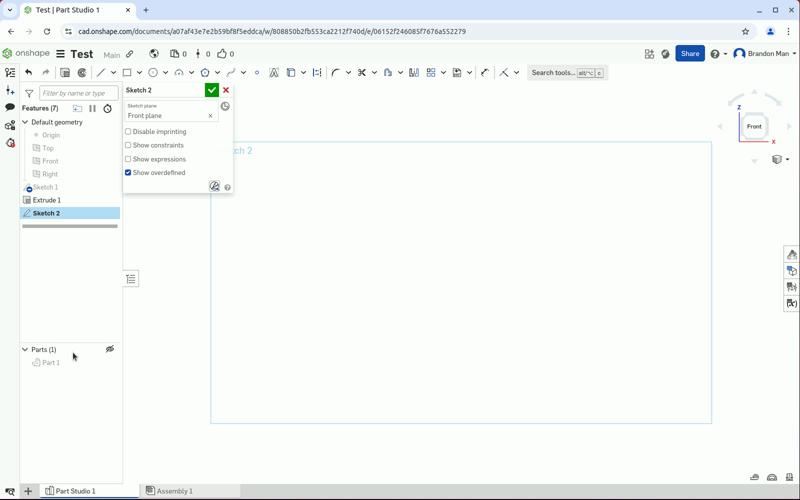
key(c)
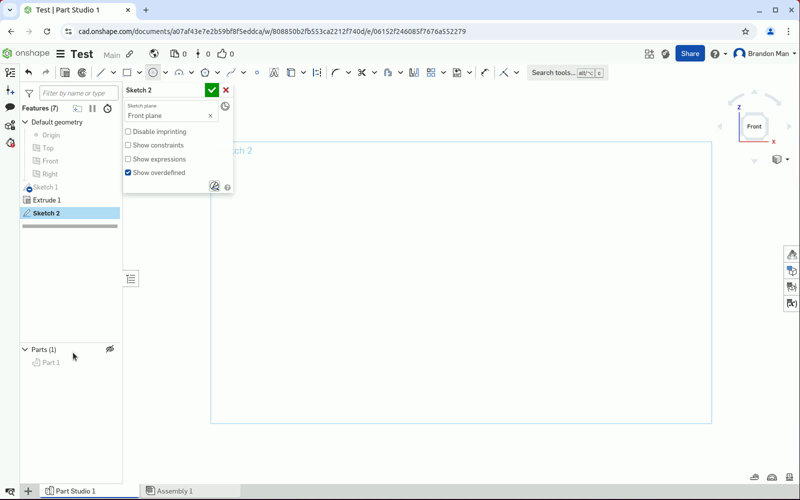
key_down(shift)
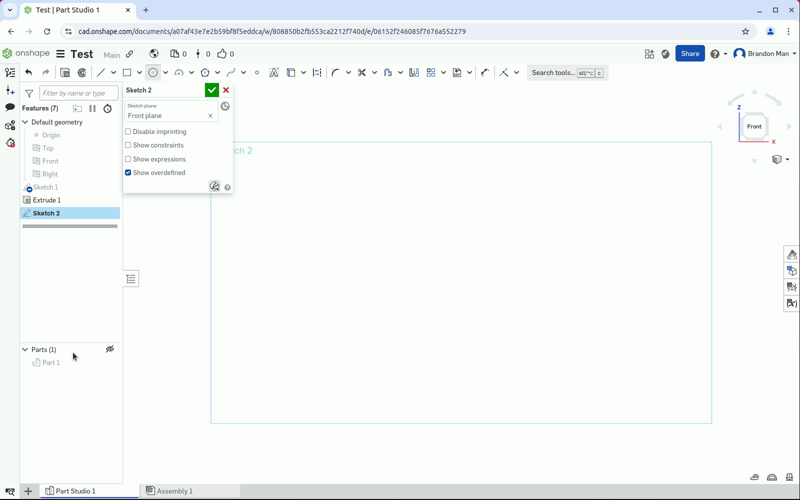
mouse_move(461, 282)
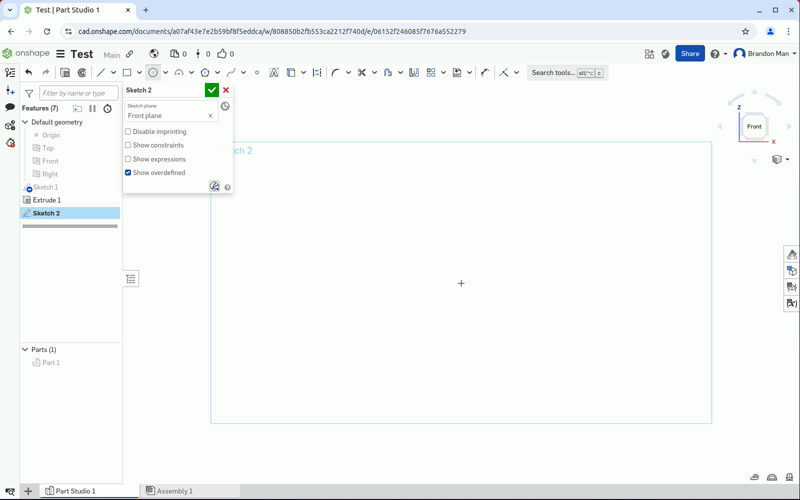
click(461, 282)
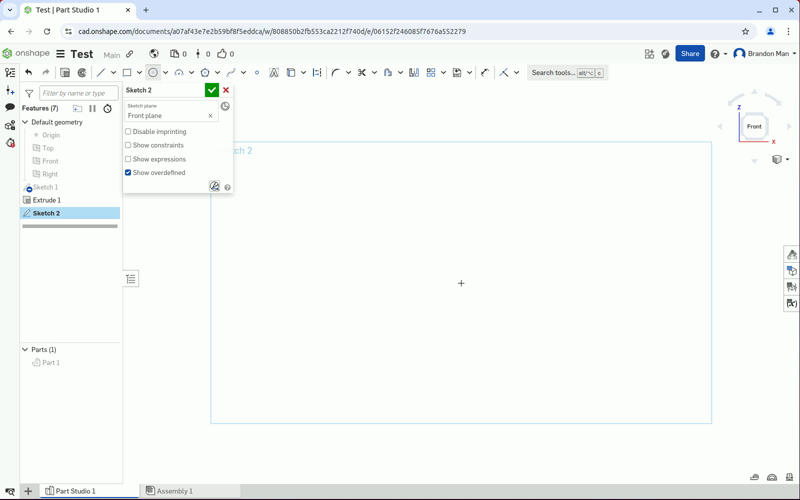
key_up(shift)
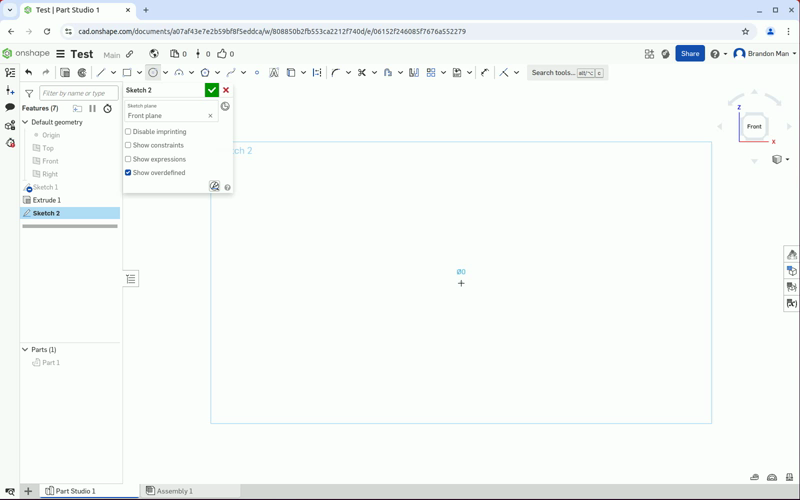
mouse_move(506, 282)
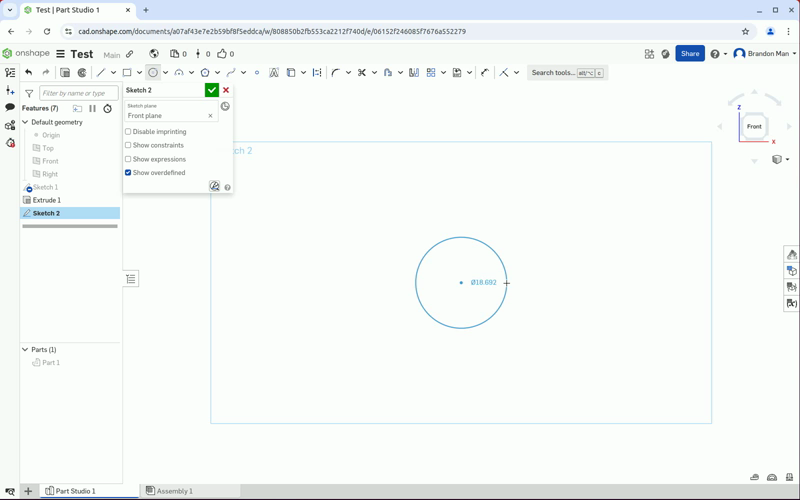
click(506, 282)
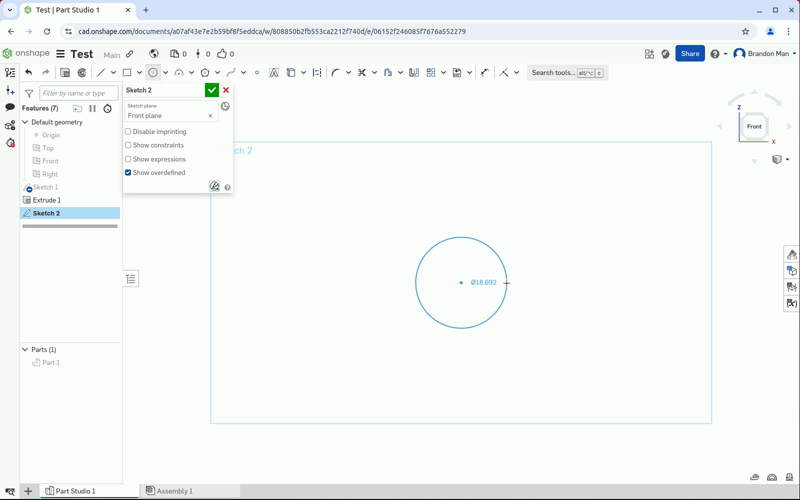
key(esc)
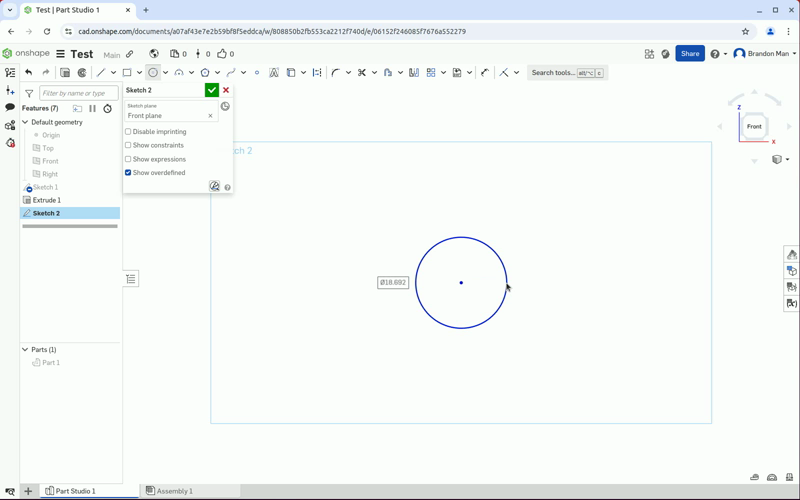
key(c)
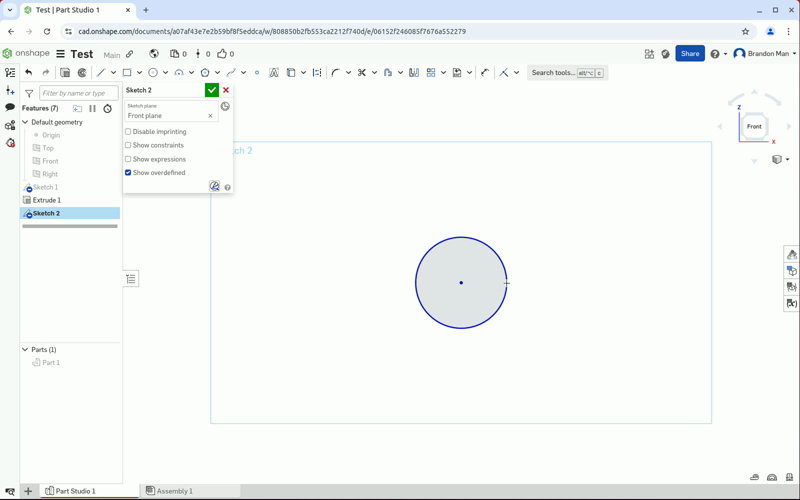
key_down(shift)
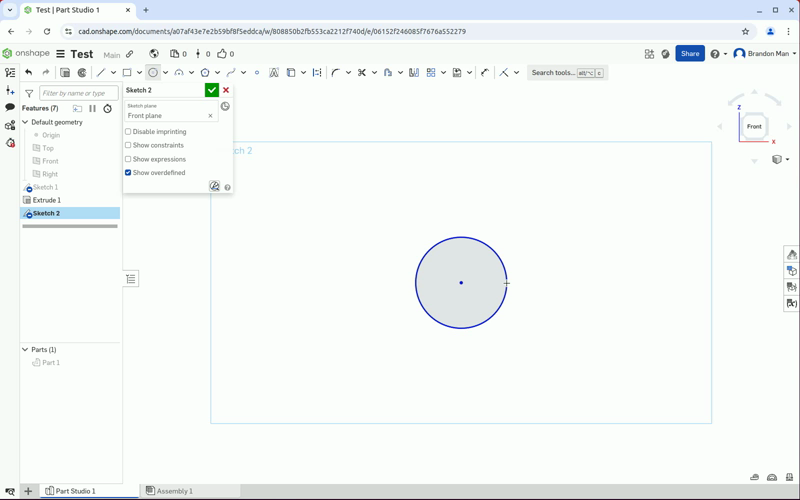
mouse_move(461, 282)
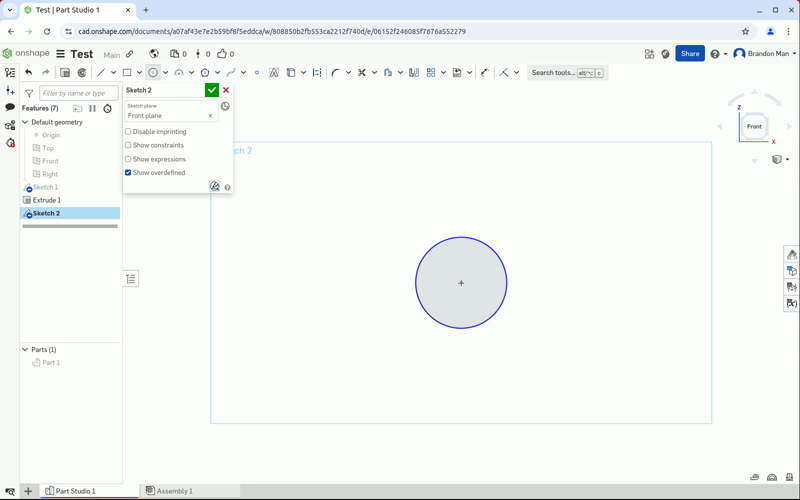
click(461, 282)
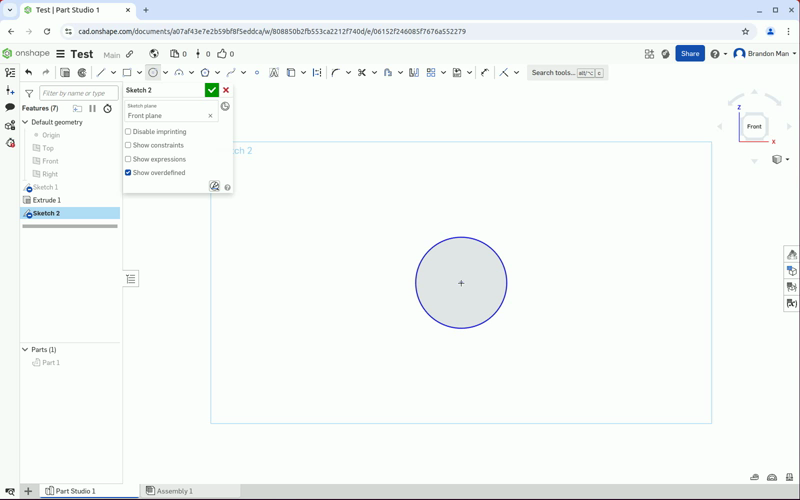
key_up(shift)
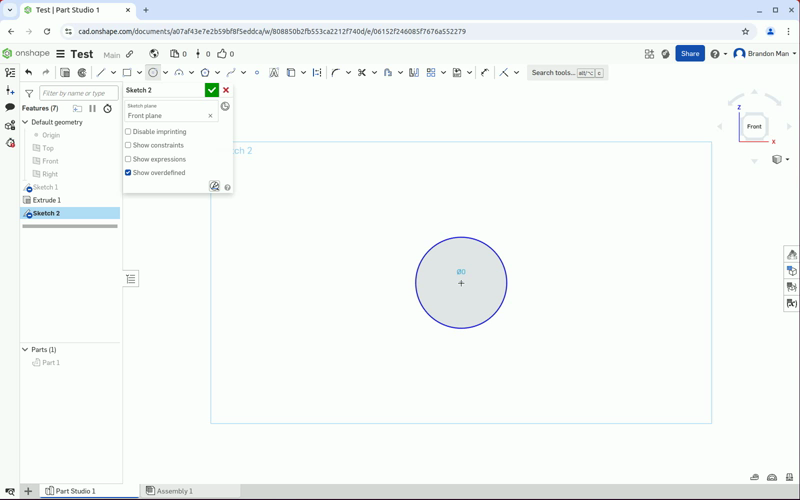
mouse_move(486, 282)
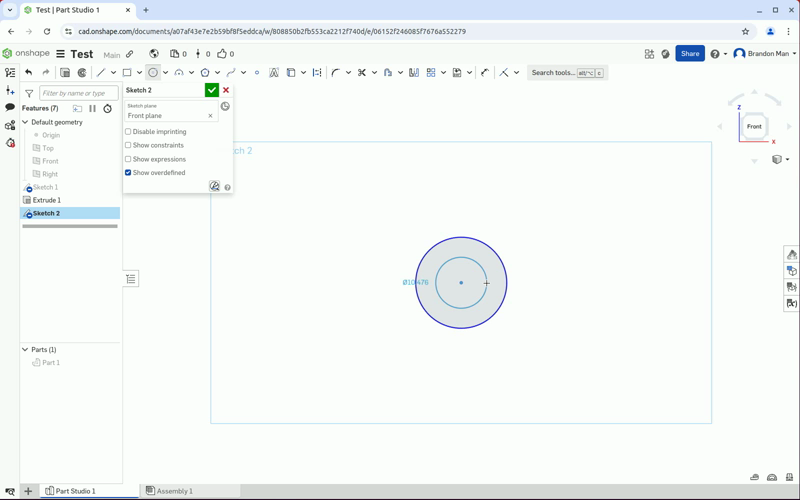
click(486, 282)
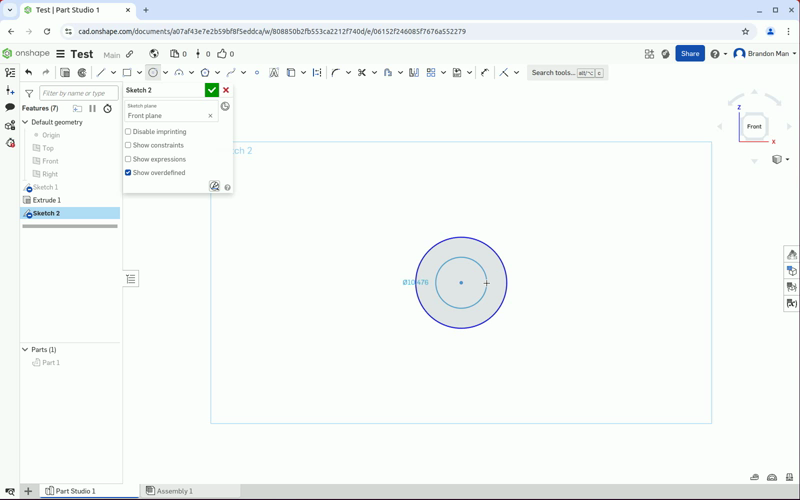
key(esc)
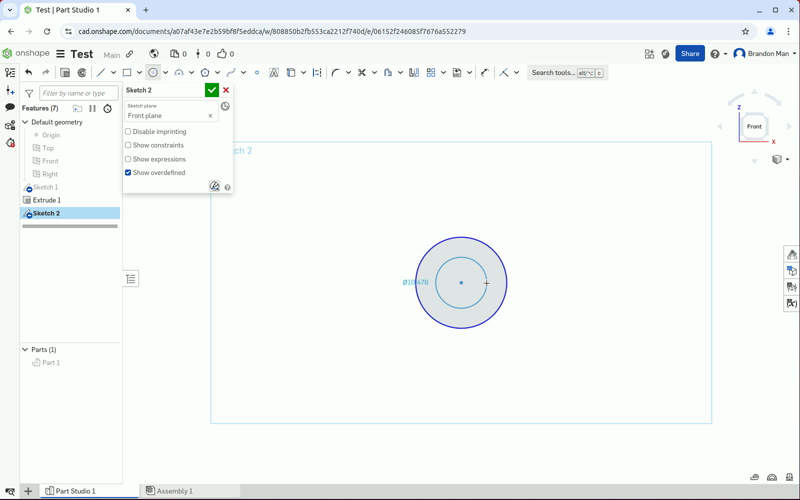
mouse_move(433, 261)
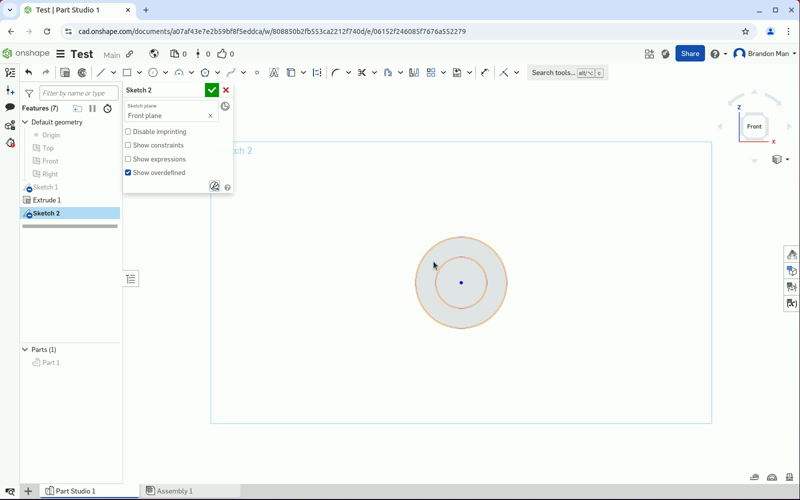
click(433, 261)
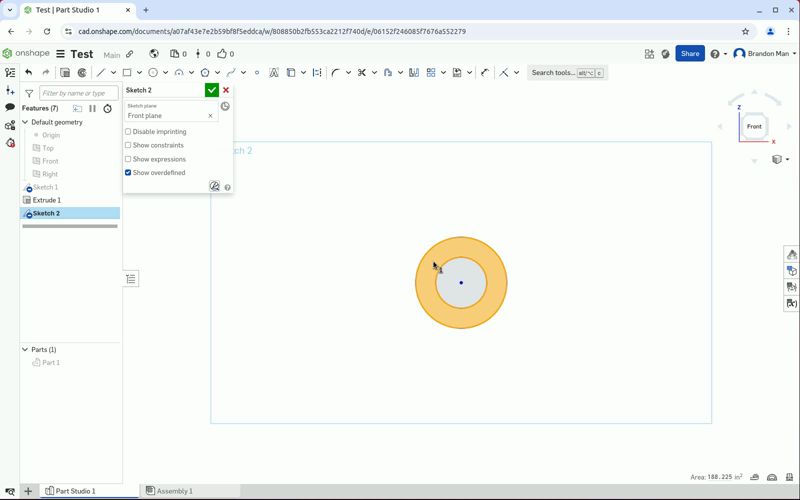
mouse_move(73, 352)
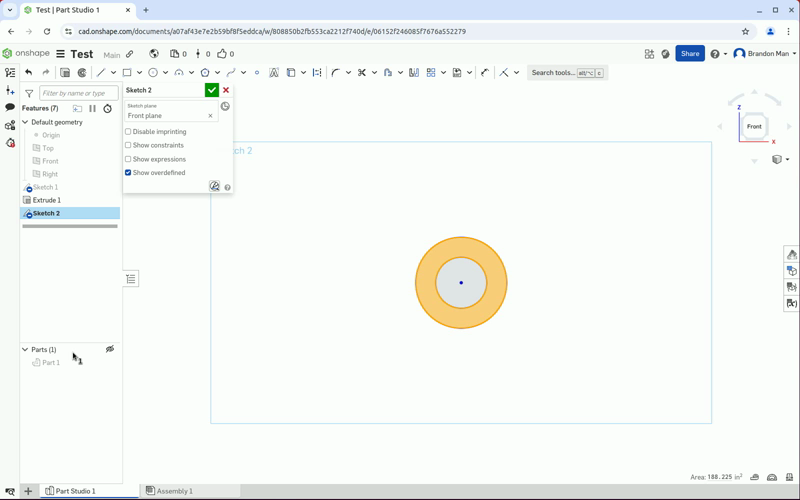
key(shift+y)
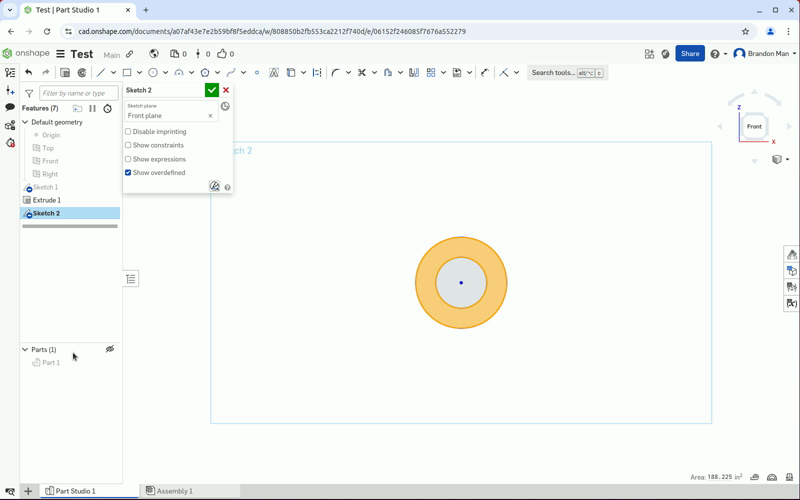
key(shift+e)
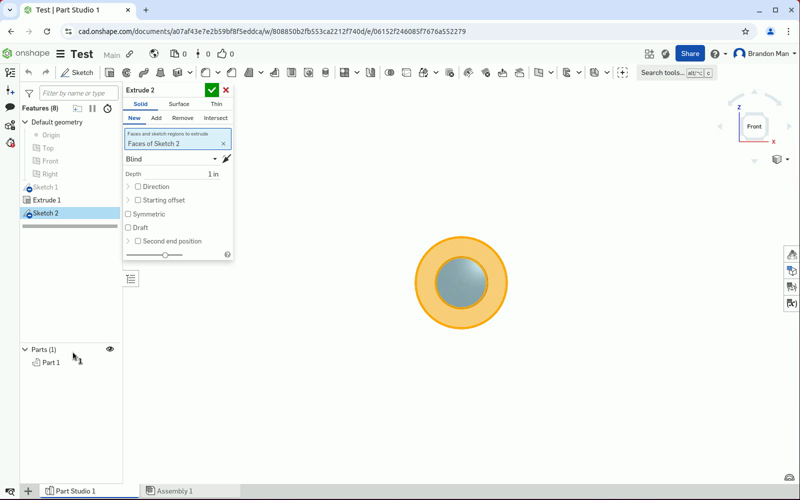
mouse_move(143, 106)
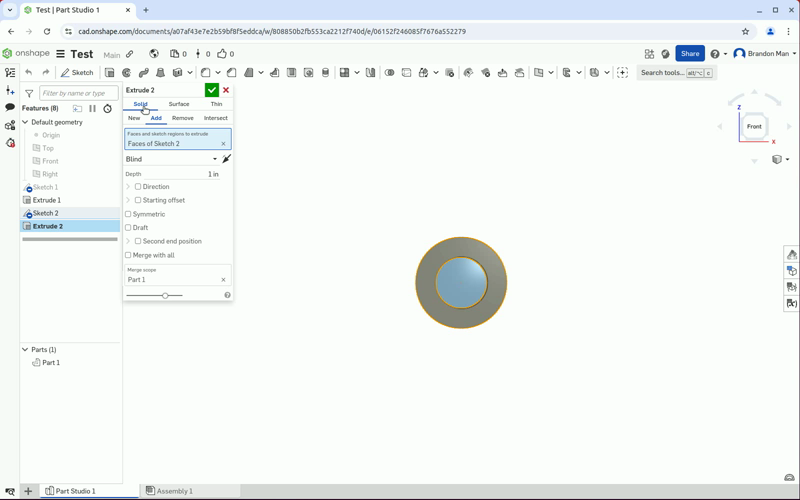
click(143, 106)
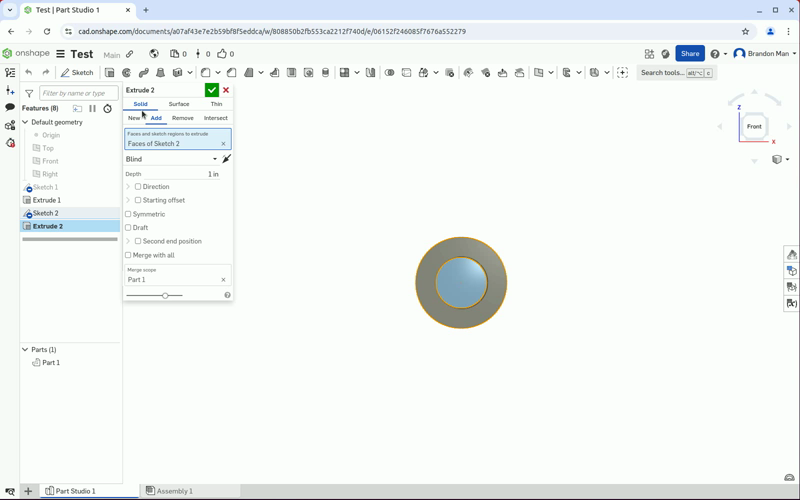
mouse_move(137, 120)
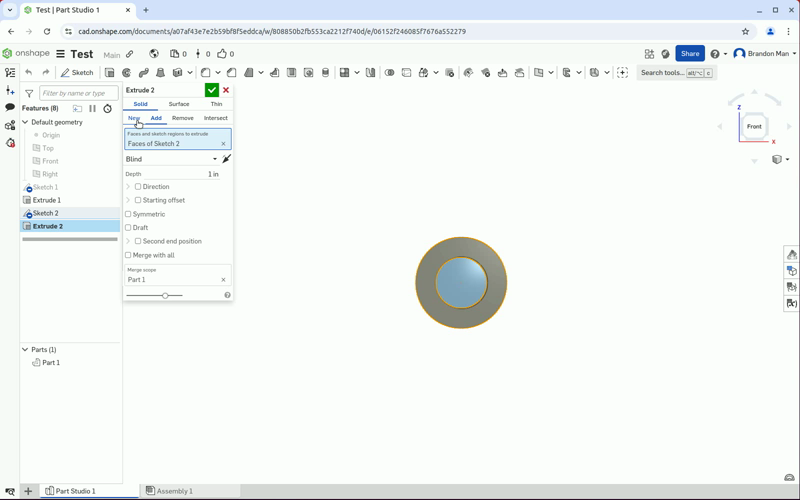
click(137, 120)
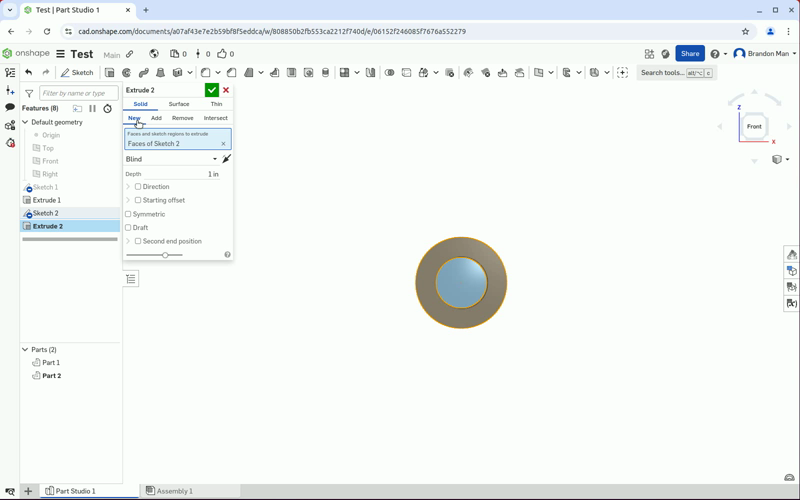
key(tab, 4)
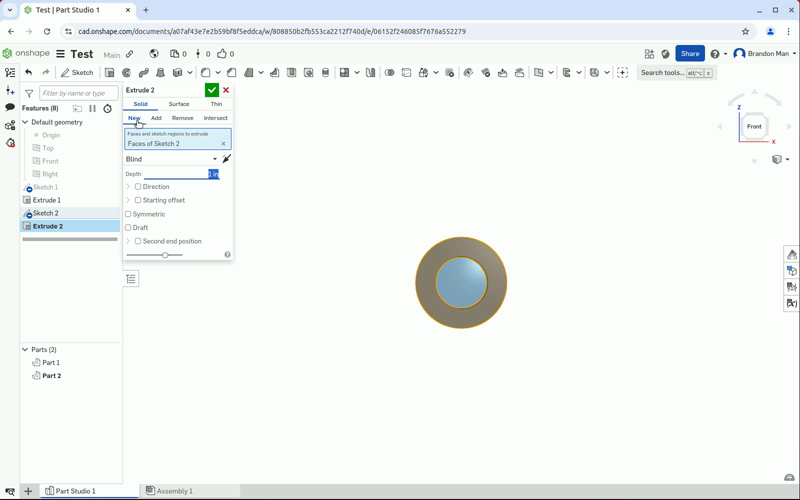
text(37.55)
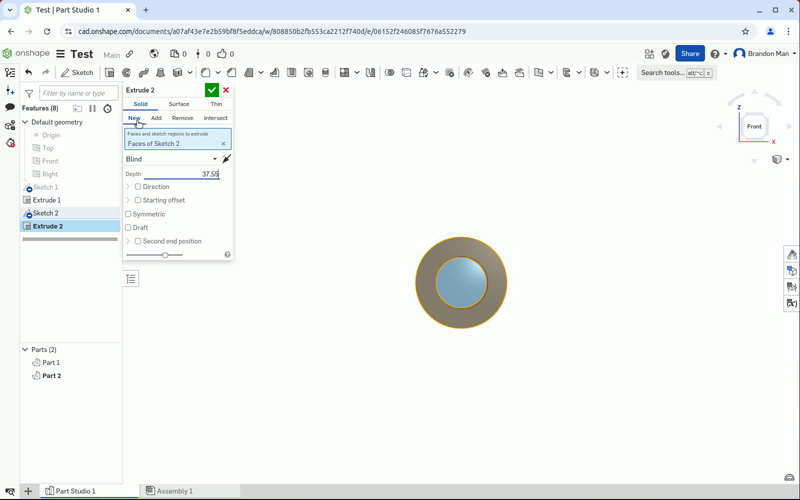
key(tab, 3)
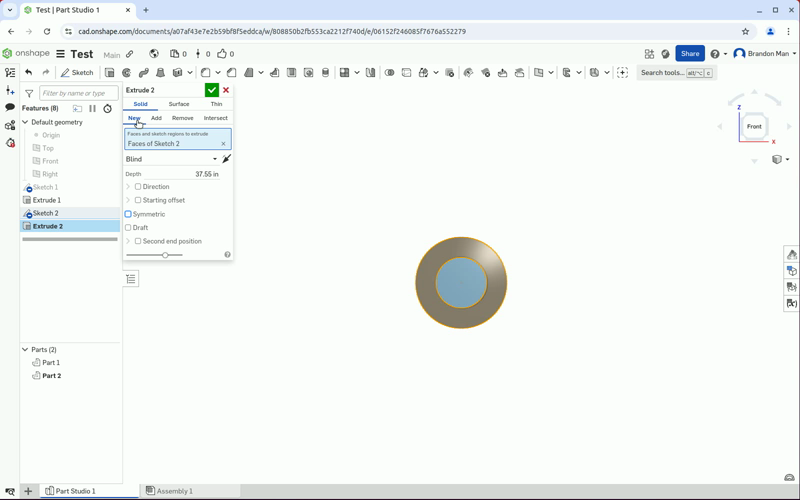
key(space)
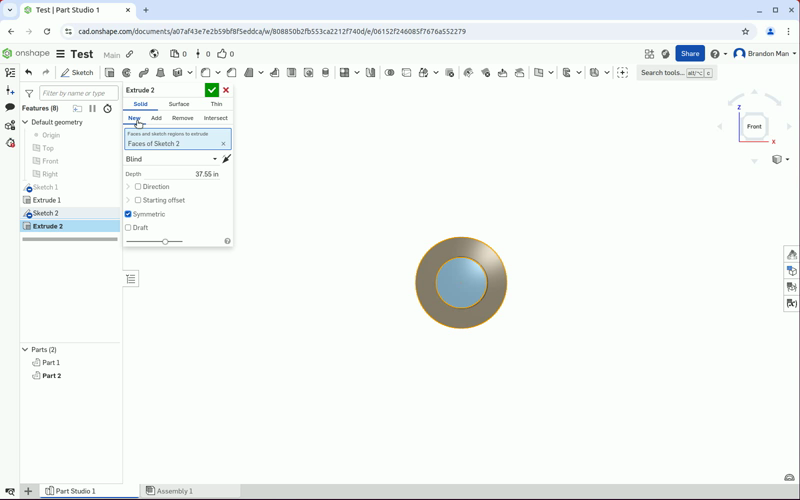
key(enter)
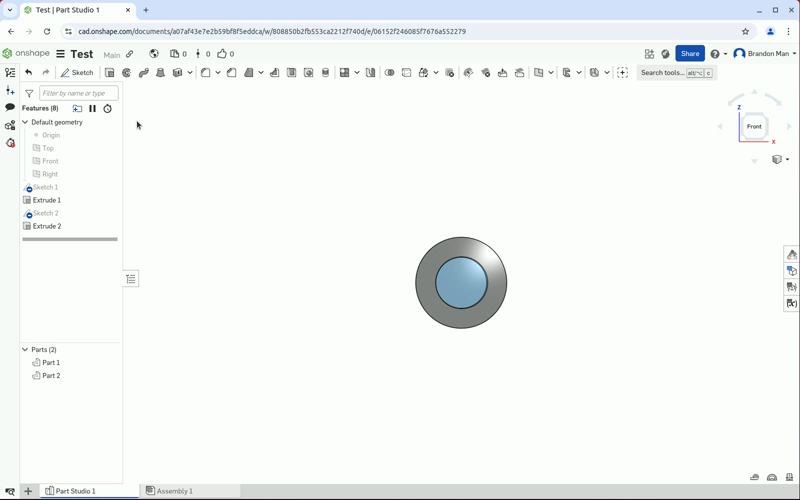
key(shift+h)
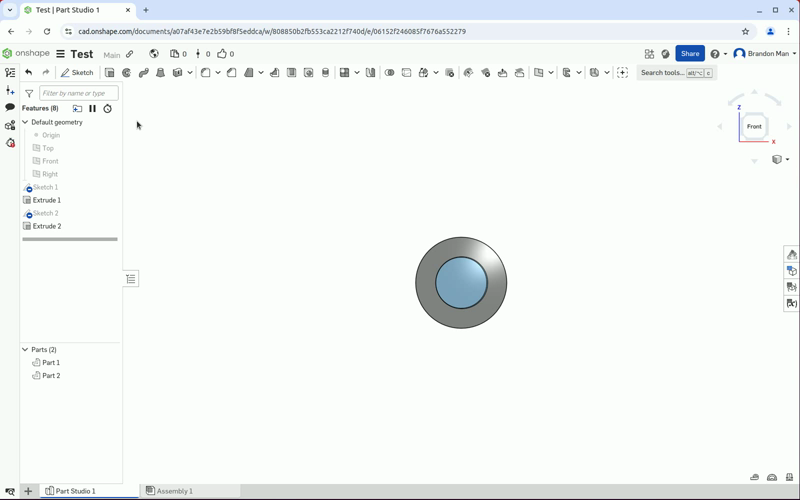
key(shift+h)
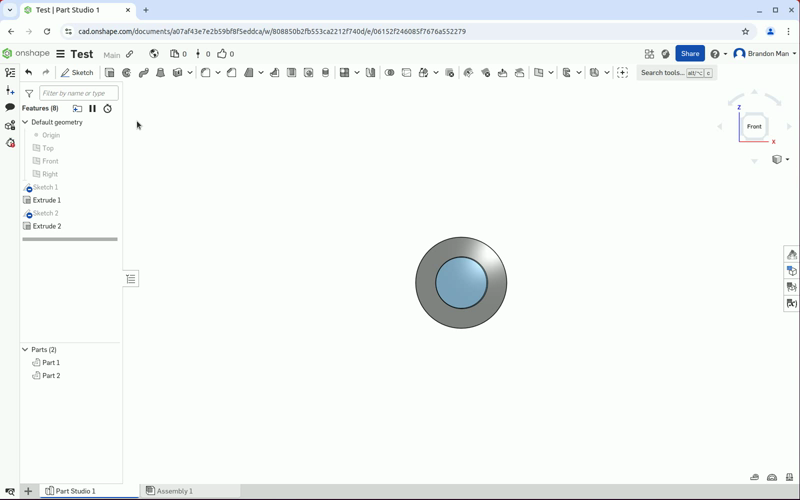
mouse_move(73, 189)
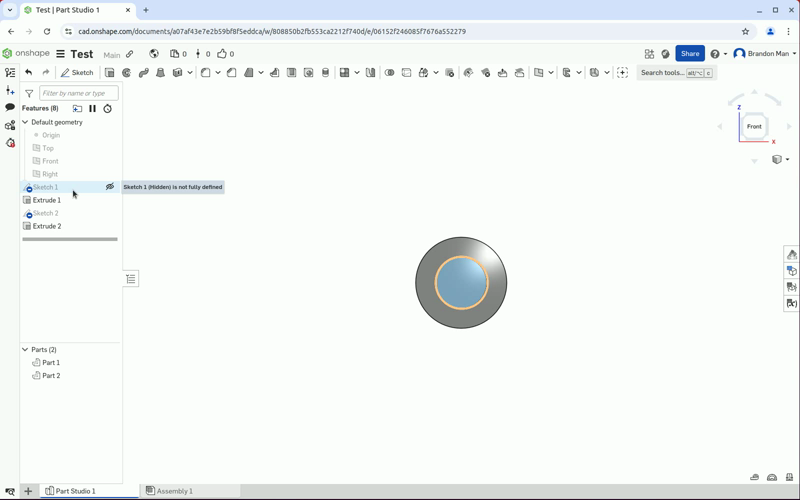
click(73, 189)
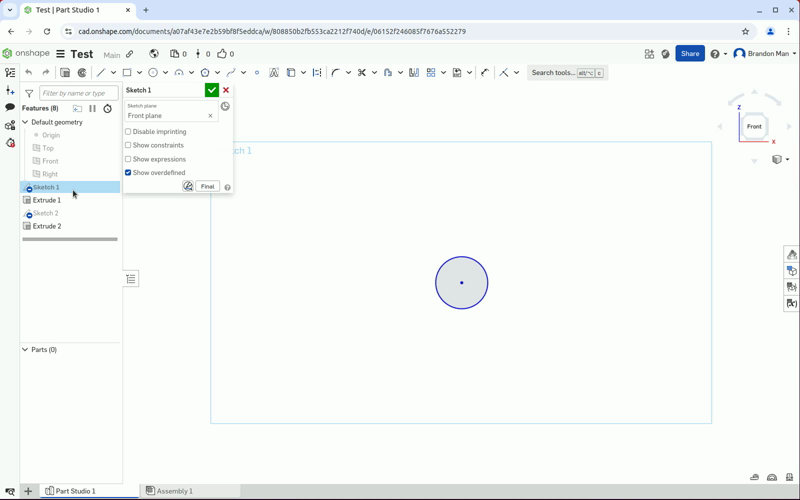
mouse_move(229, 92)
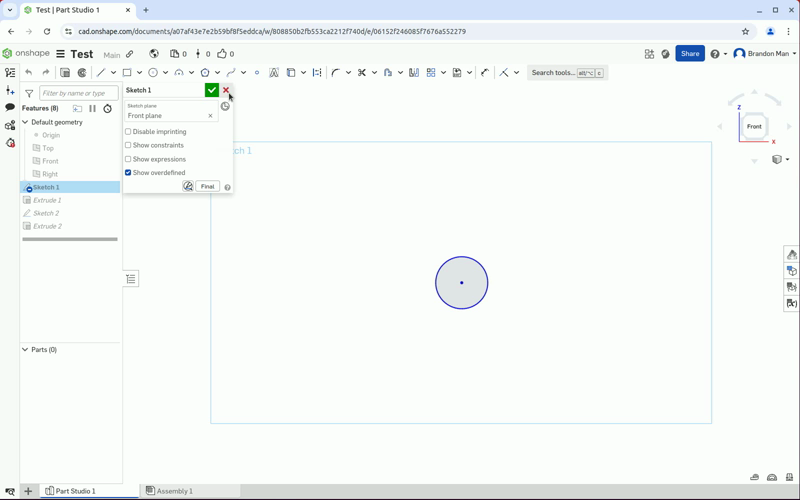
click(229, 92)
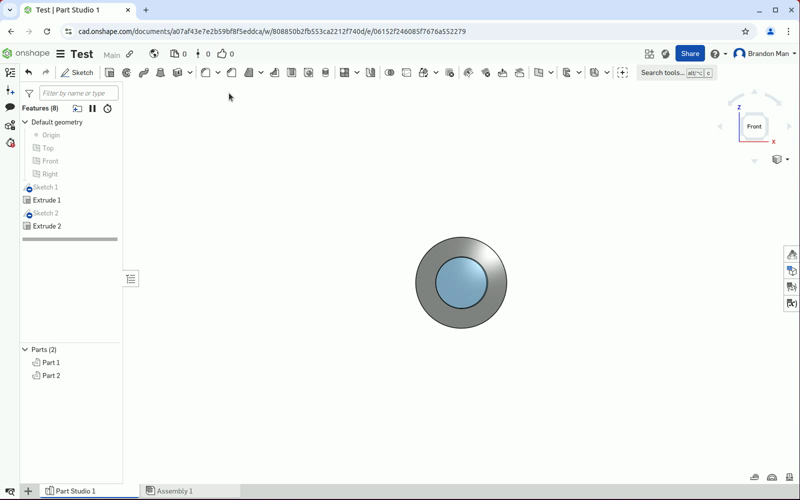
mouse_move(73, 352)
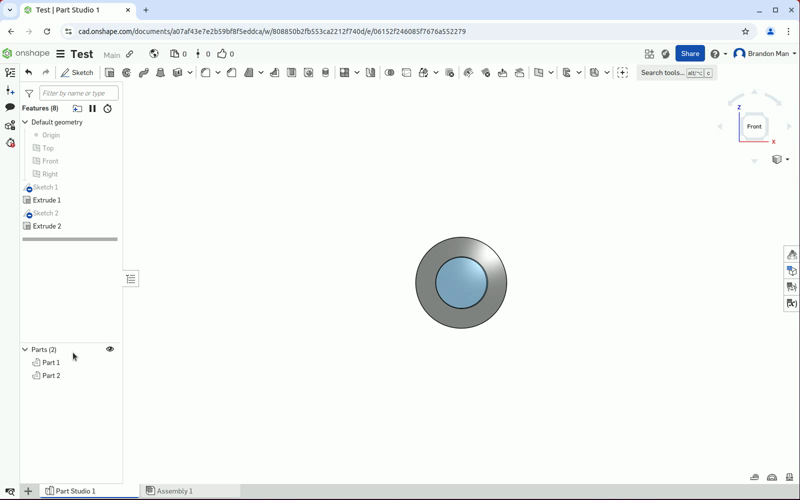
key(y)
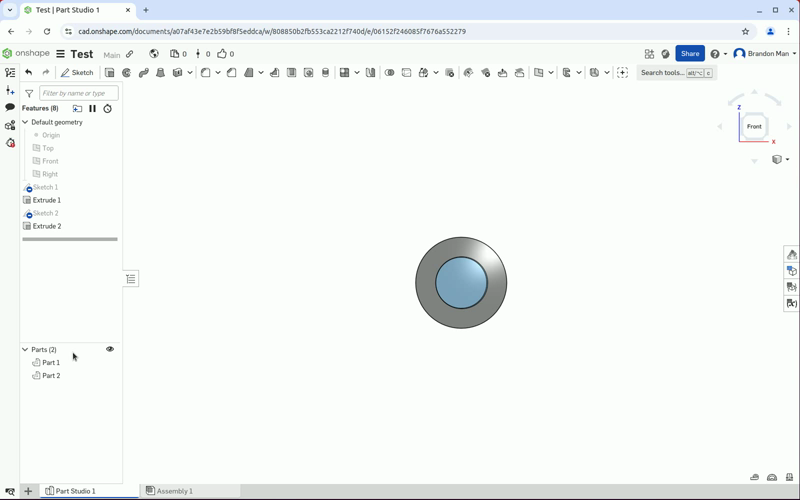
key(shift+p)
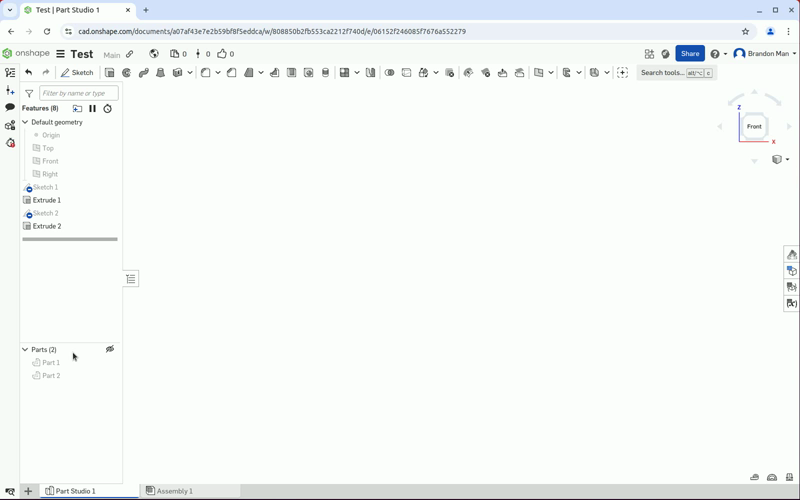
key(space)
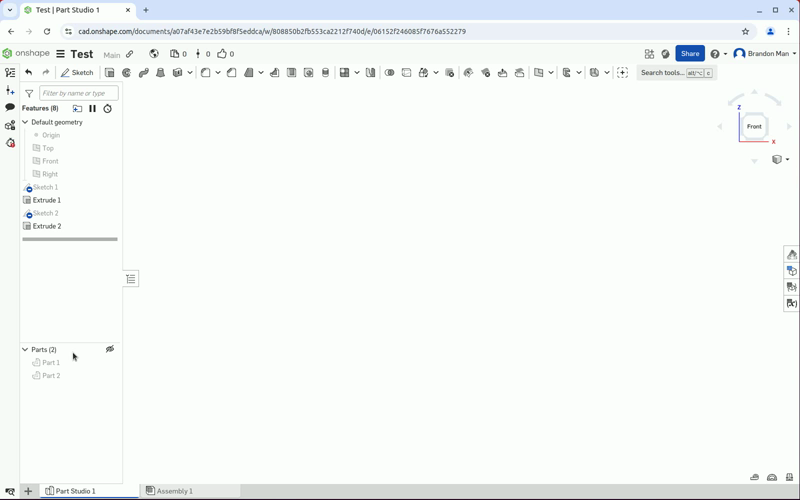
key_down(shift)
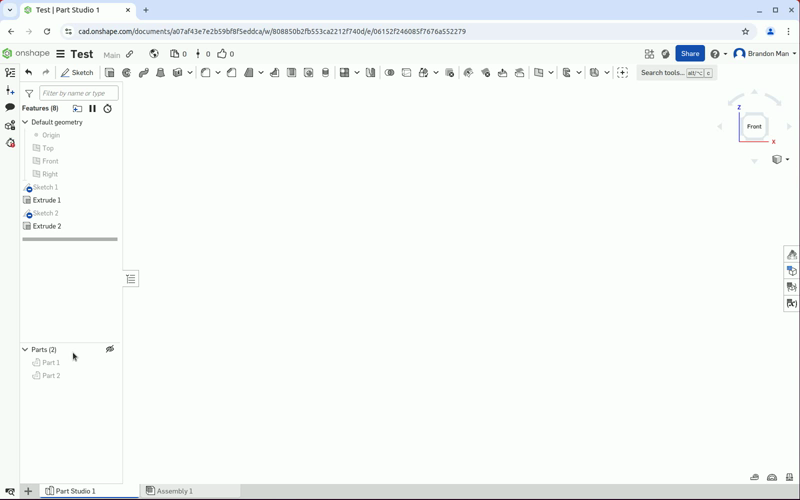
key(down)
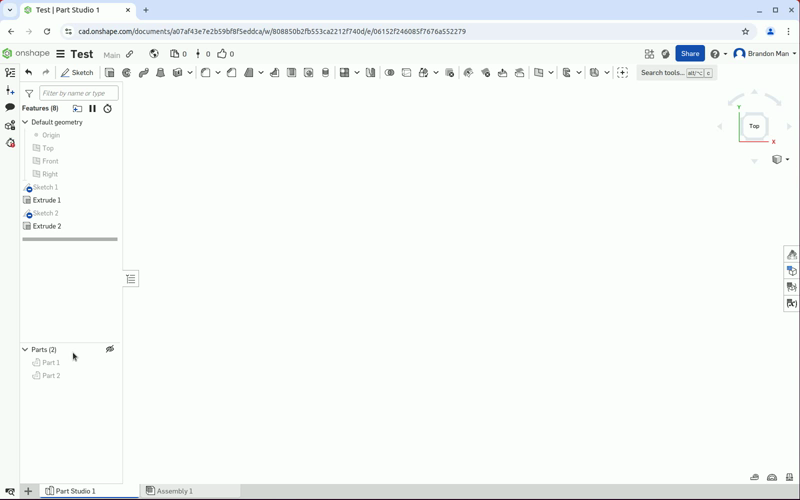
key_up(shift)
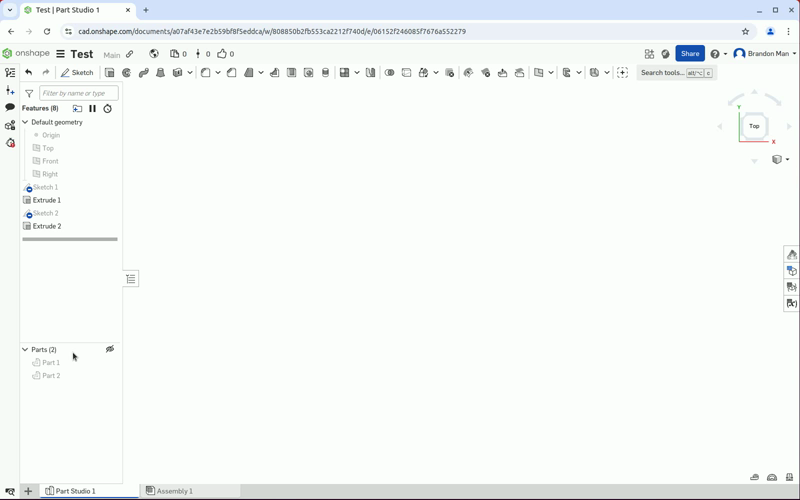
mouse_move(73, 352)
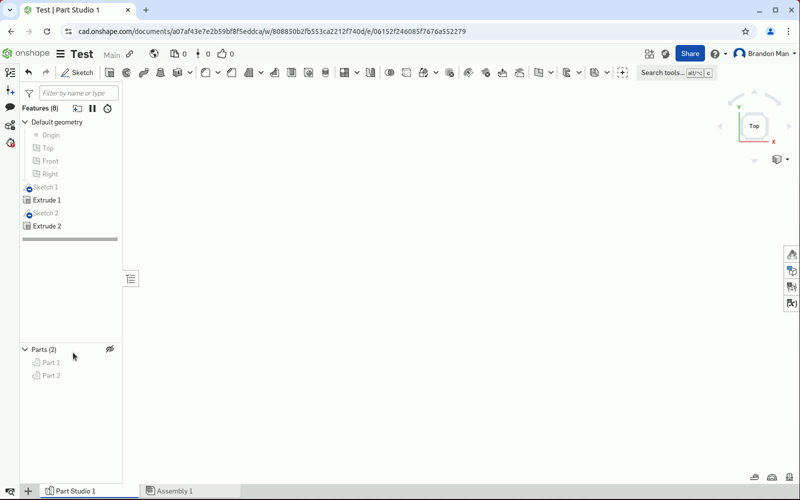
key(shift+y)
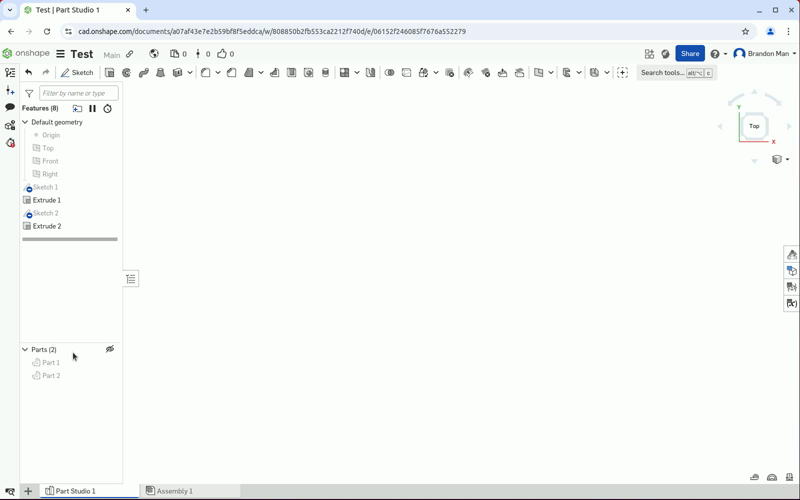
key(shift+s)
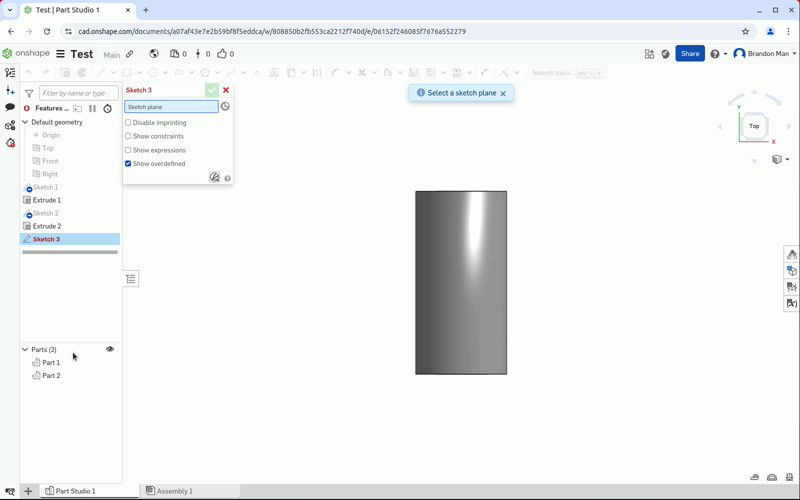
mouse_move(73, 150)
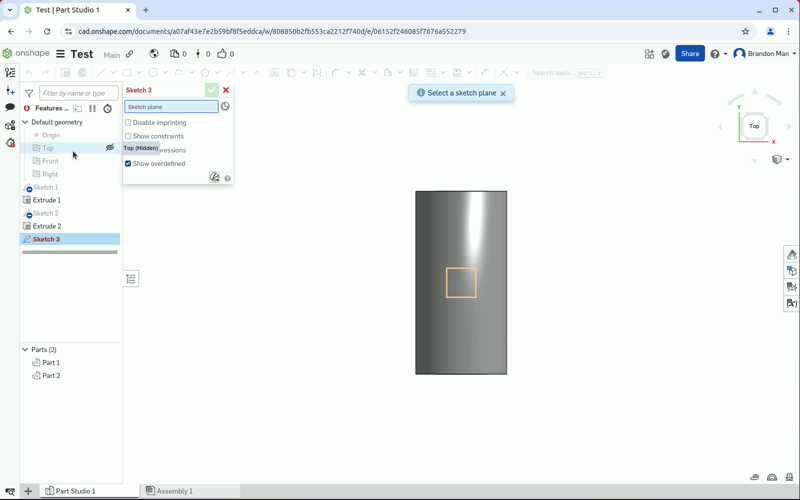
click(73, 150)
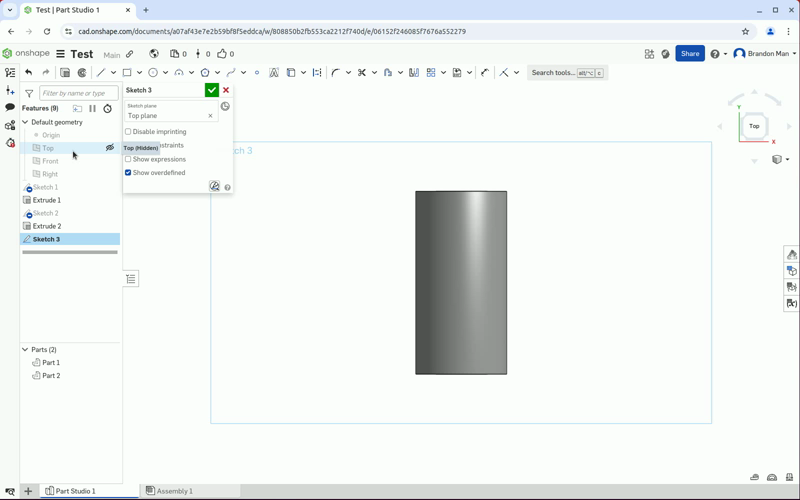
mouse_move(73, 352)
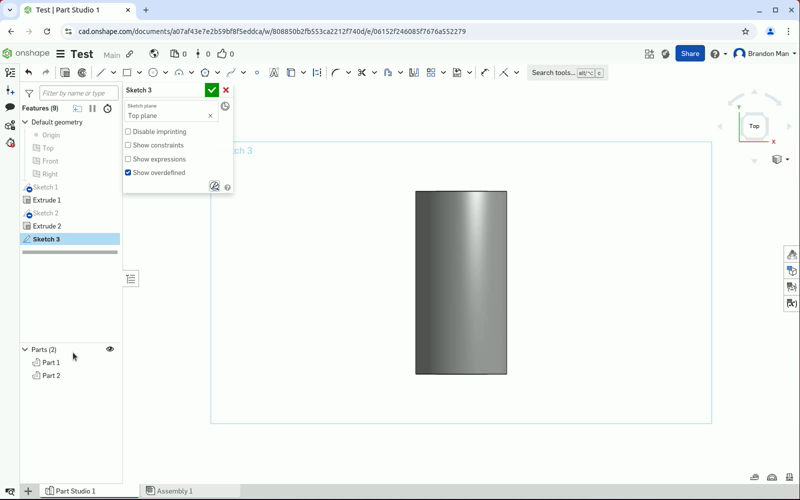
key(y)
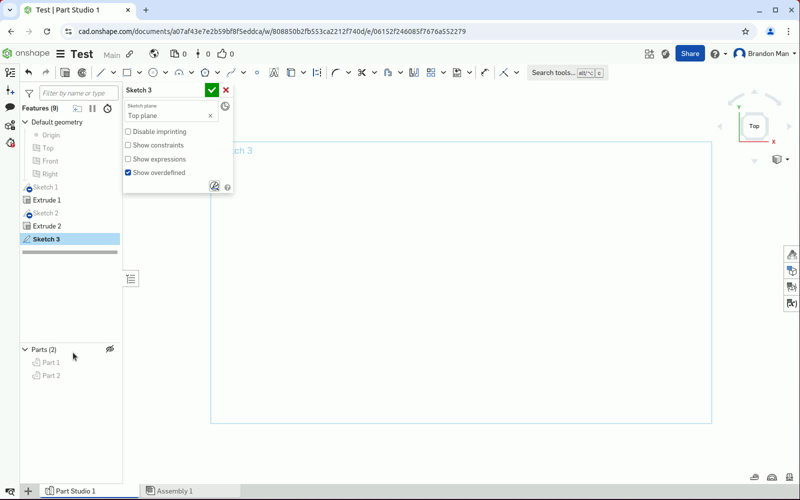
key(c)
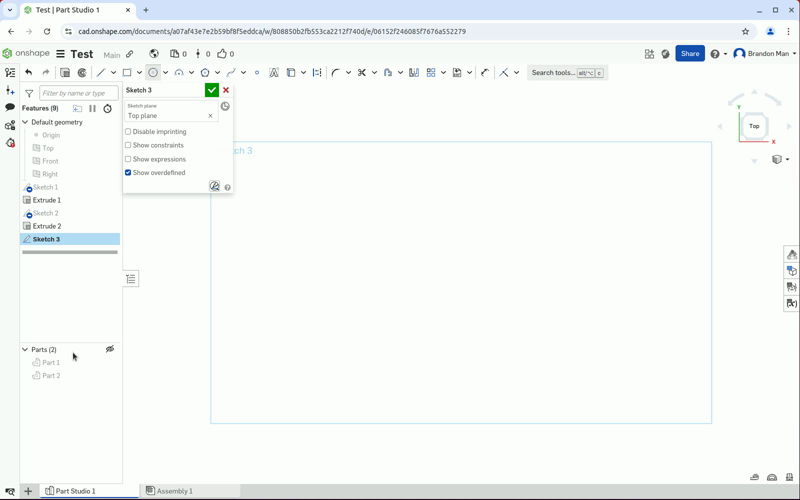
key_down(shift)
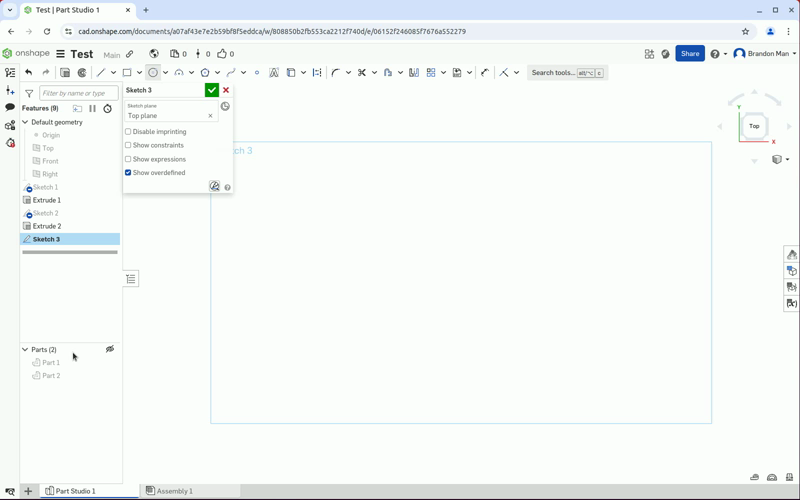
mouse_move(528, 282)
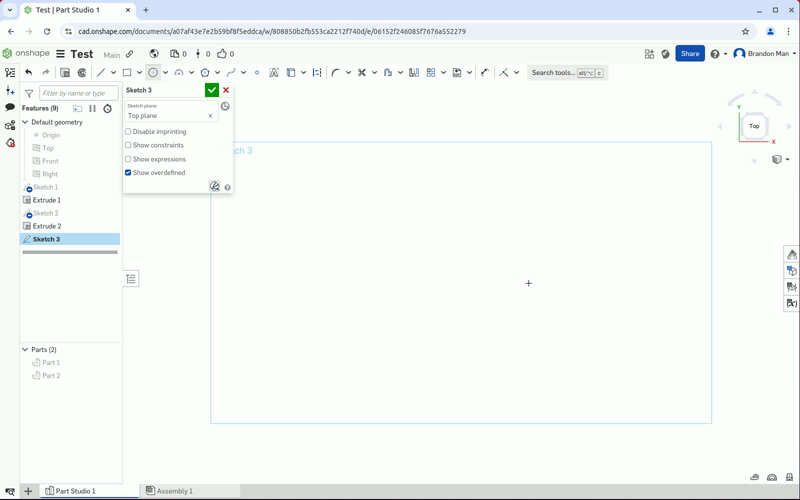
click(528, 282)
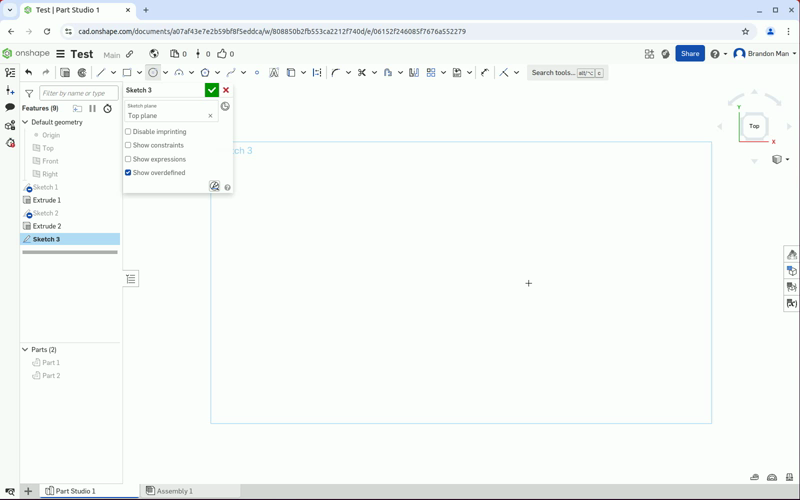
key_up(shift)
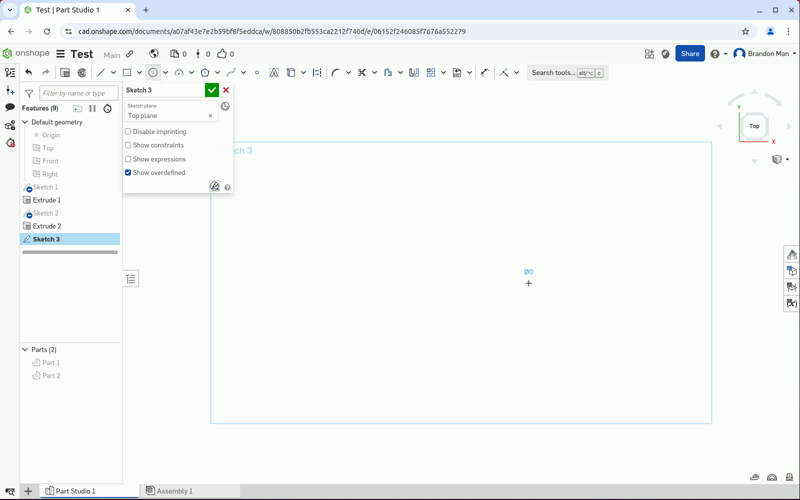
mouse_move(554, 282)
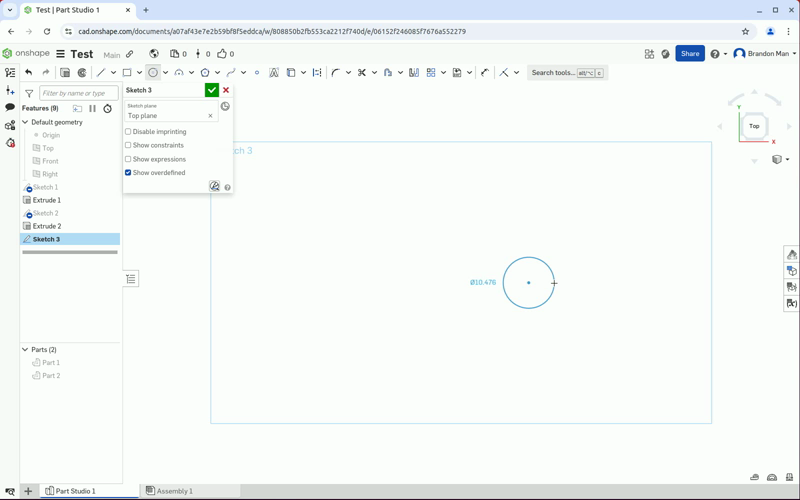
click(554, 282)
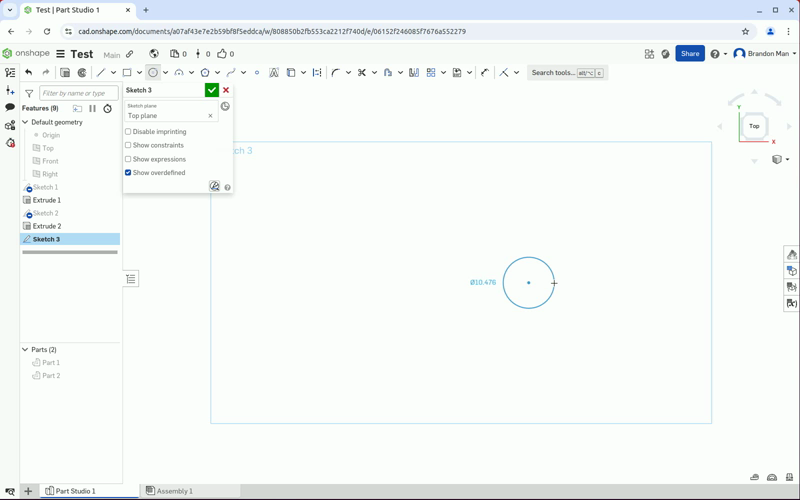
key(esc)
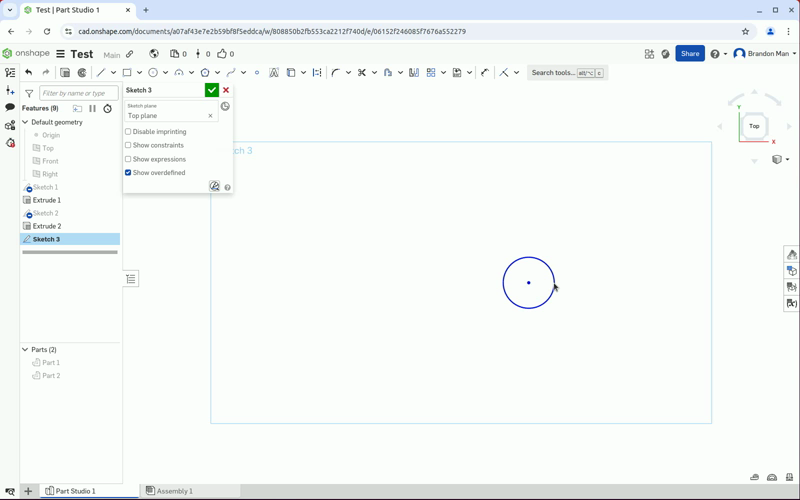
mouse_move(533, 275)
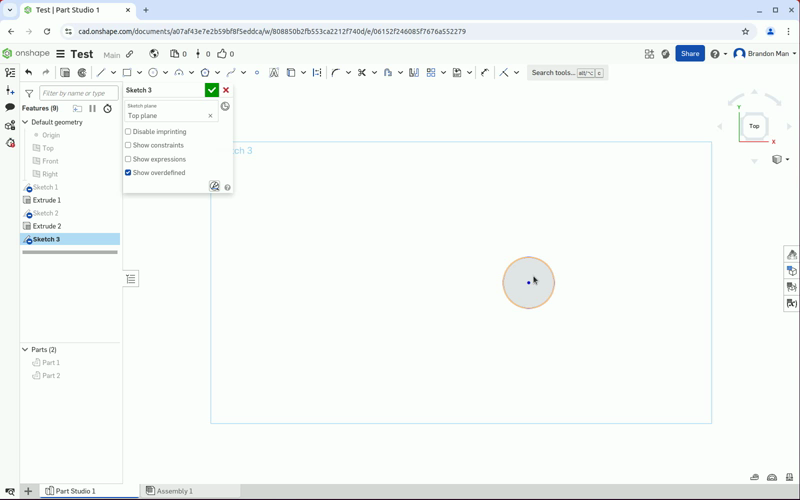
click(533, 275)
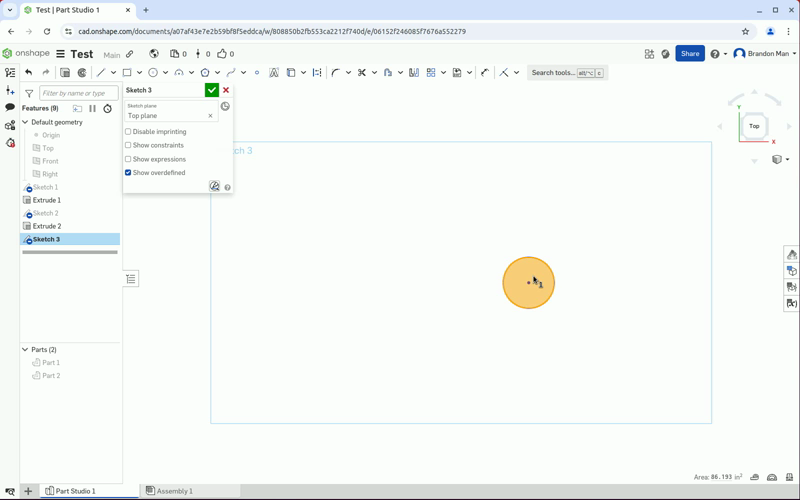
mouse_move(73, 352)
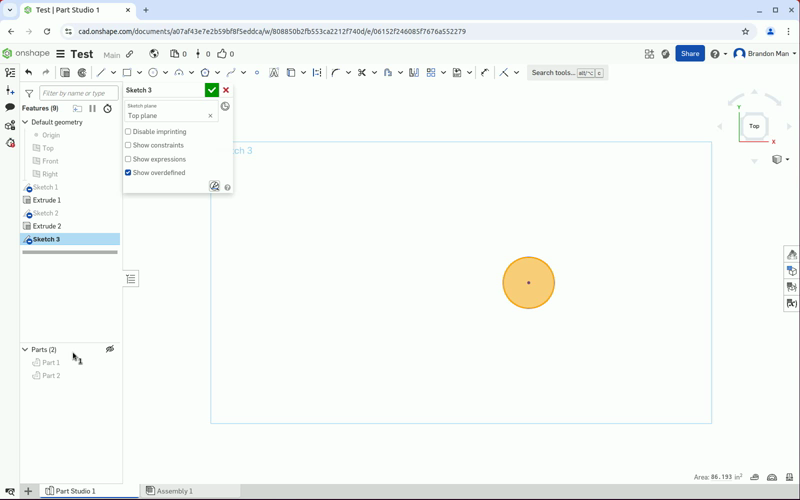
key(shift+y)
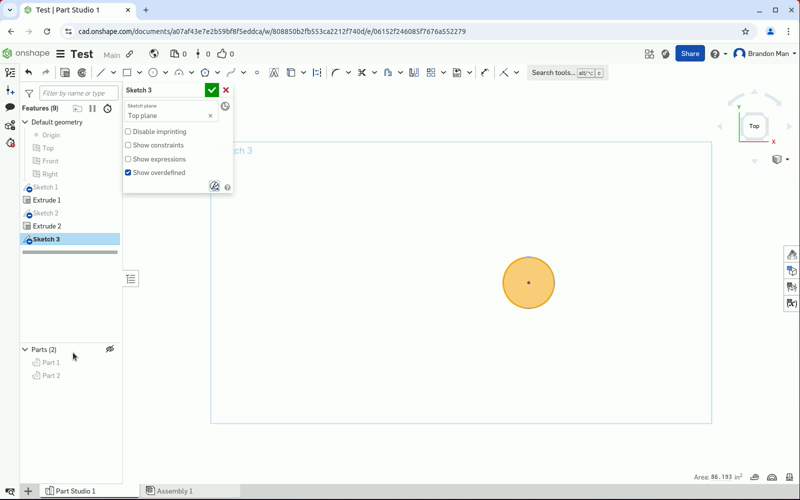
key(shift+e)
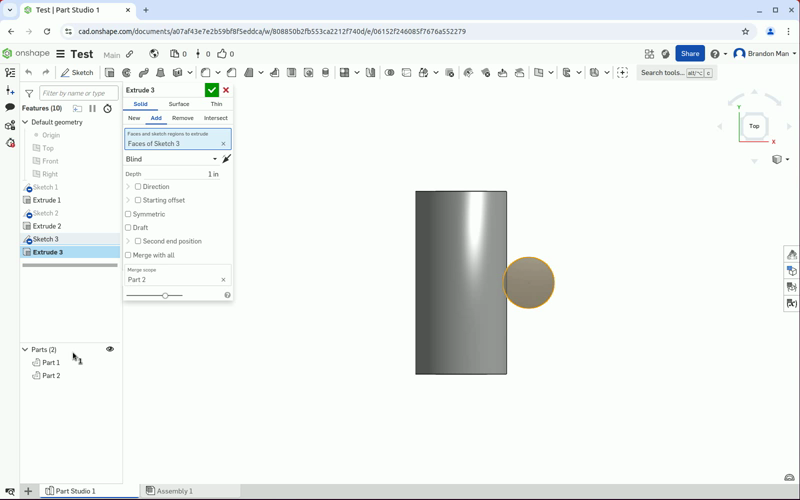
mouse_move(143, 106)
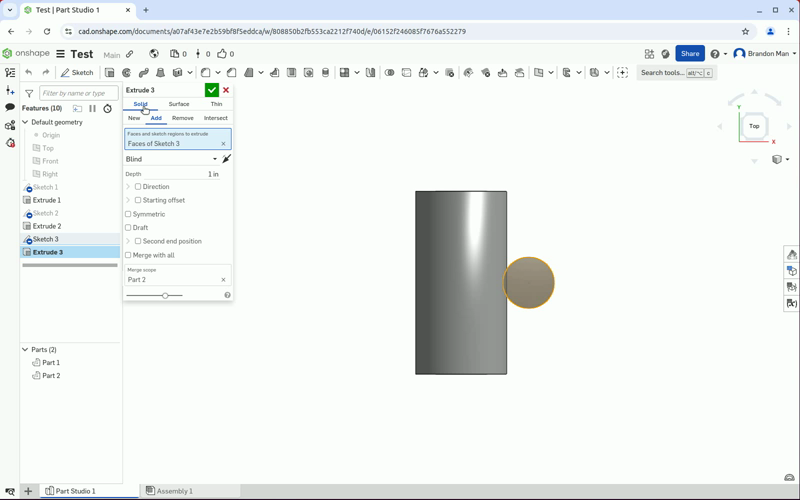
click(143, 106)
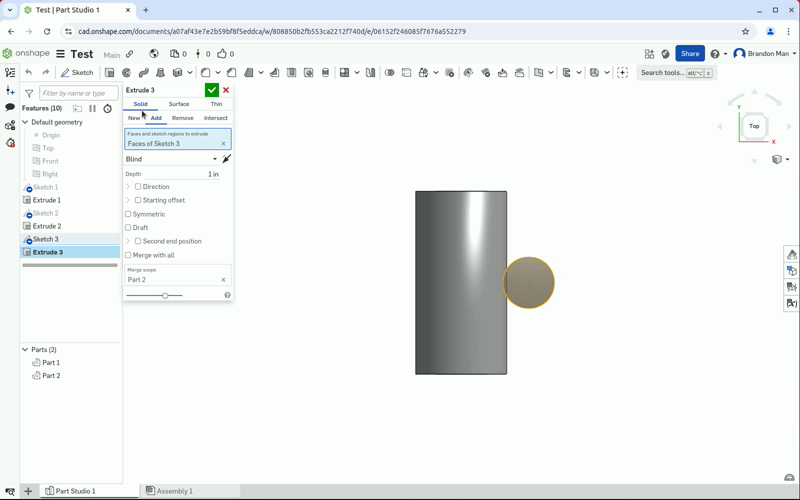
mouse_move(137, 120)
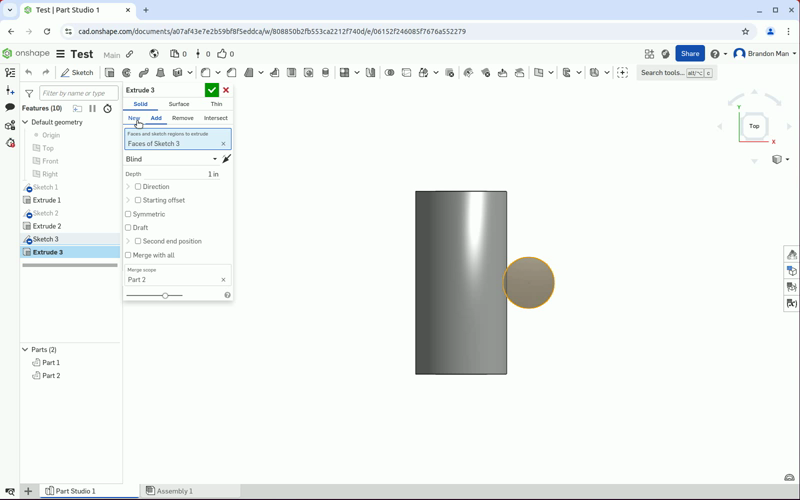
click(137, 120)
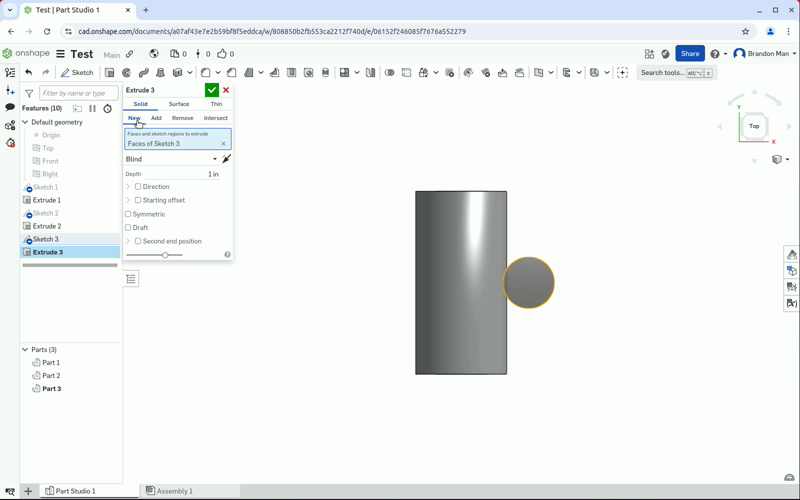
key(tab, 4)
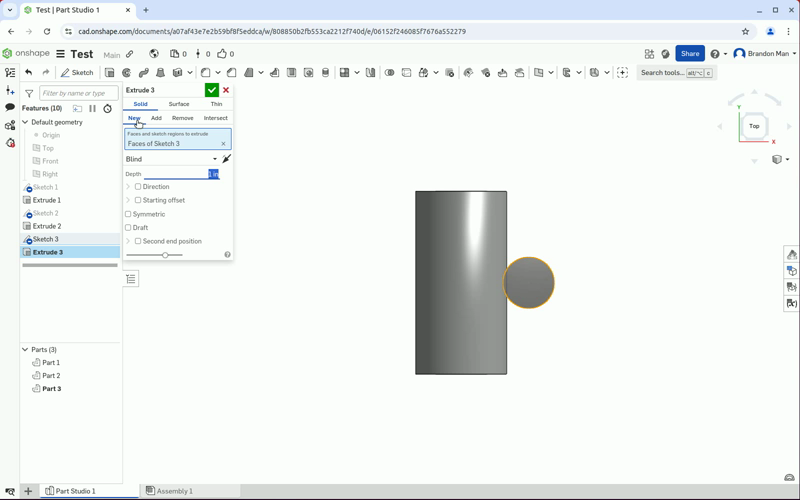
text(37.55)
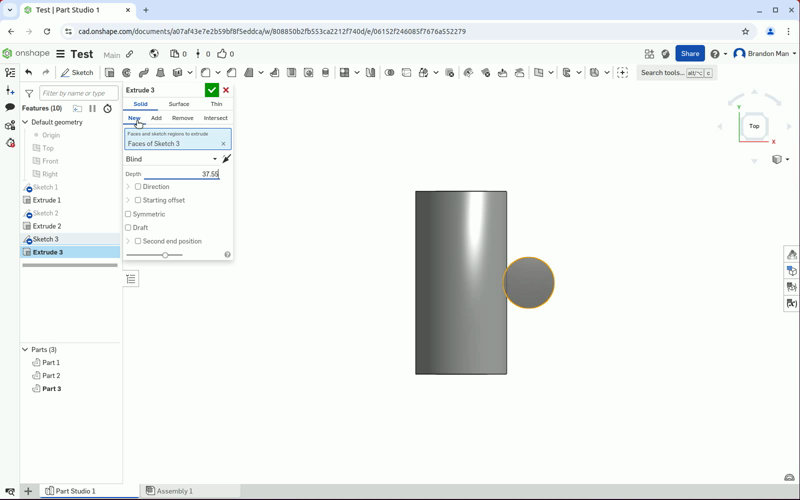
key(tab, 3)
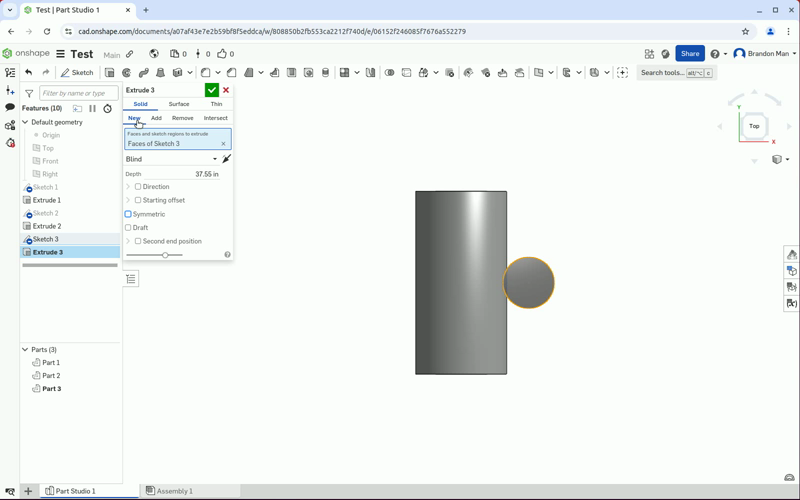
key(space)
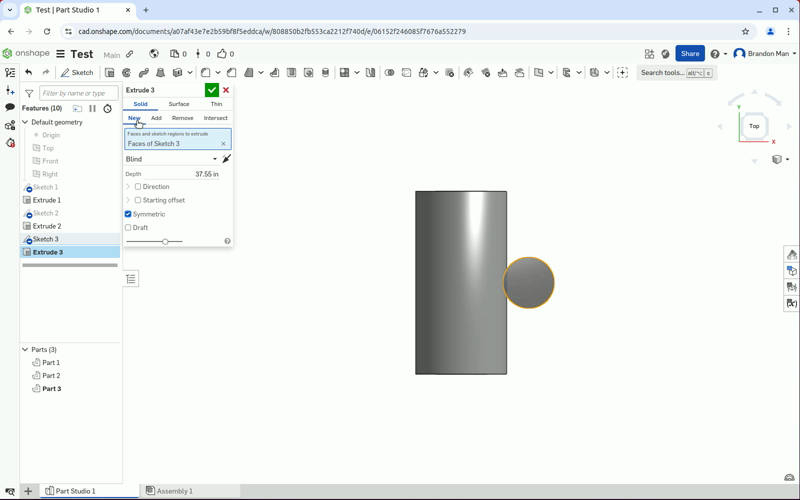
key(enter)
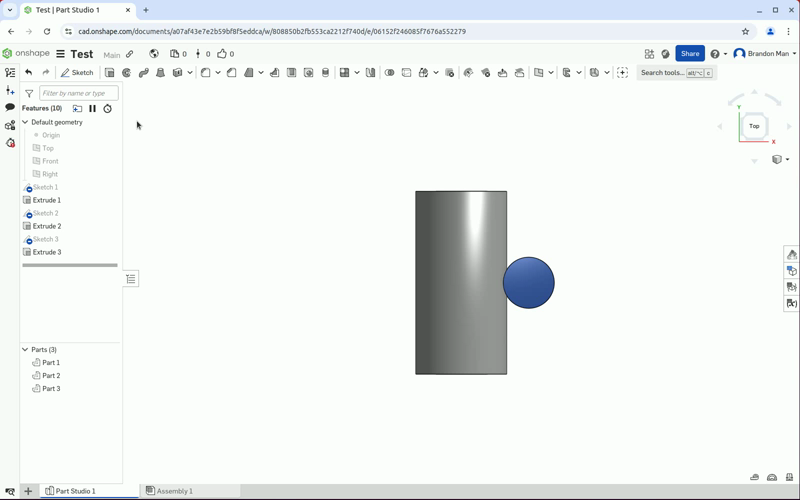
key(shift+h)
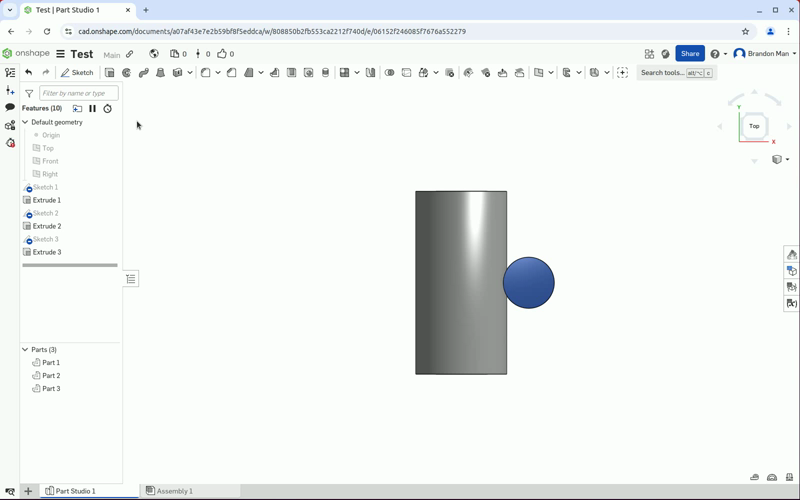
key(shift+h)
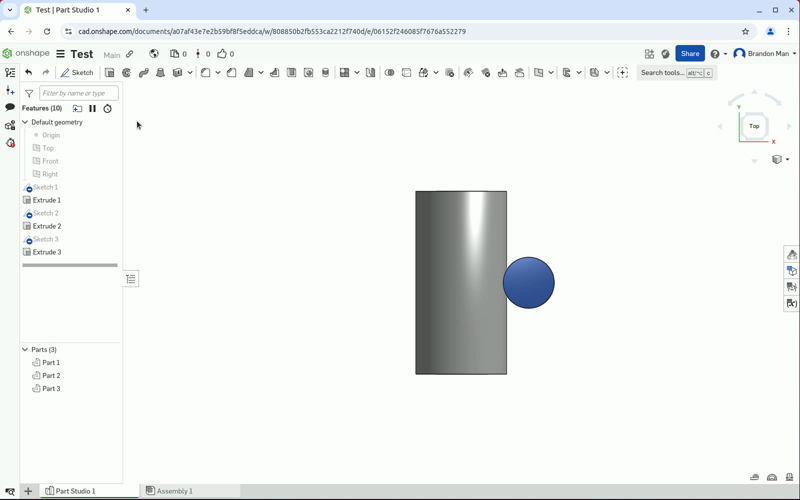
mouse_move(73, 189)
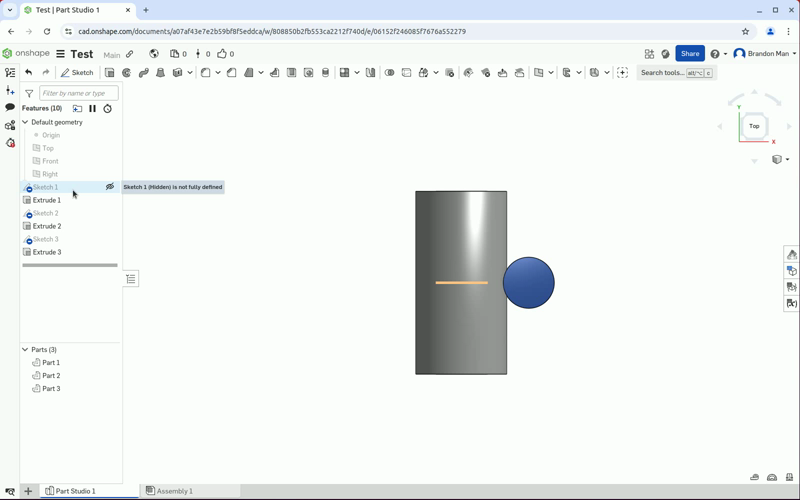
click(73, 189)
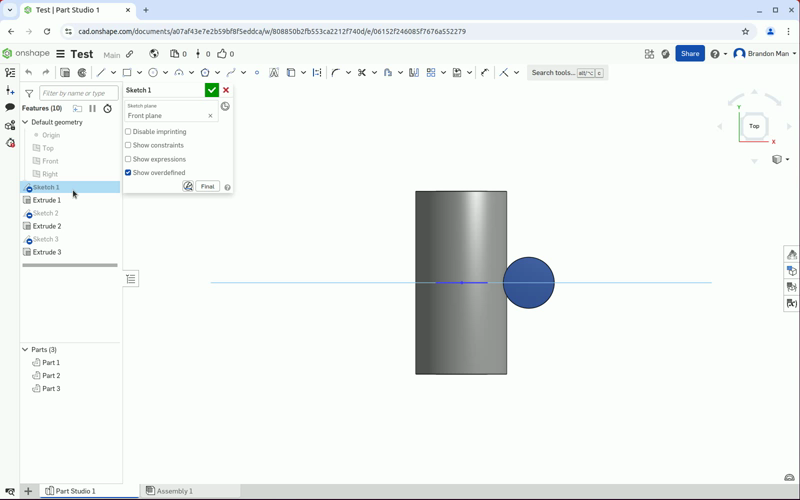
mouse_move(229, 92)
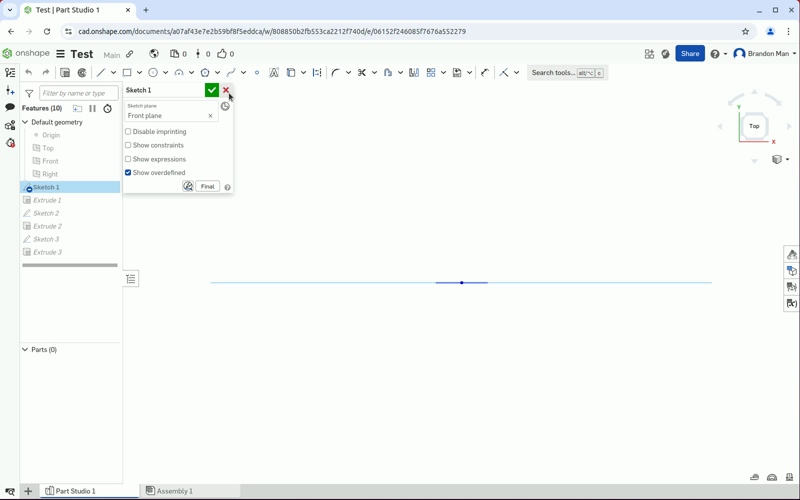
click(229, 92)
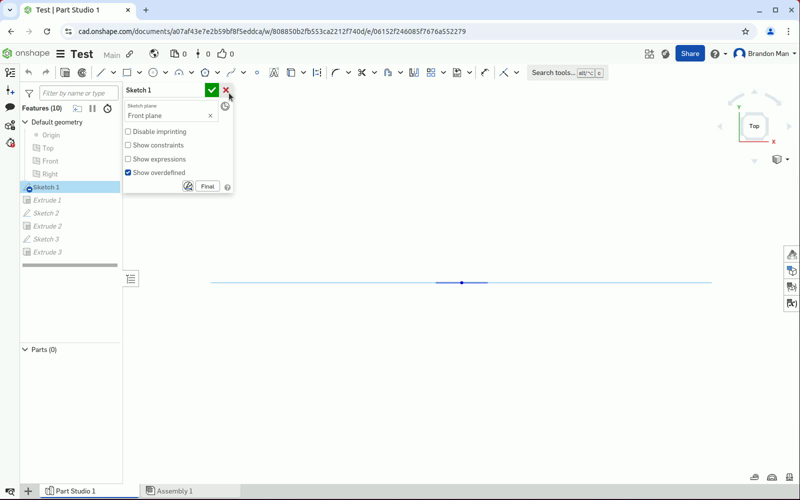
key(shift+s)
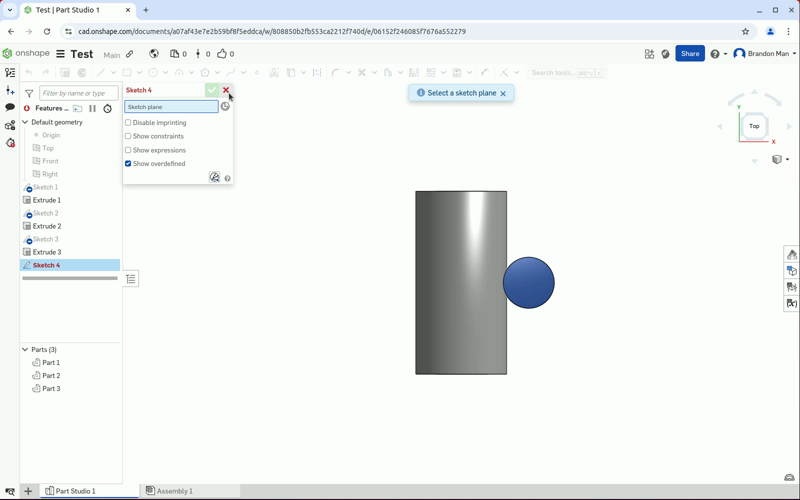
mouse_move(73, 150)
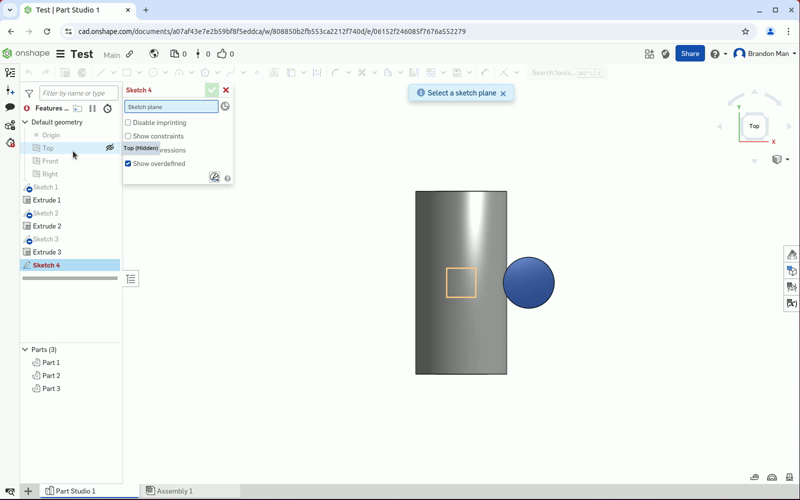
click(73, 150)
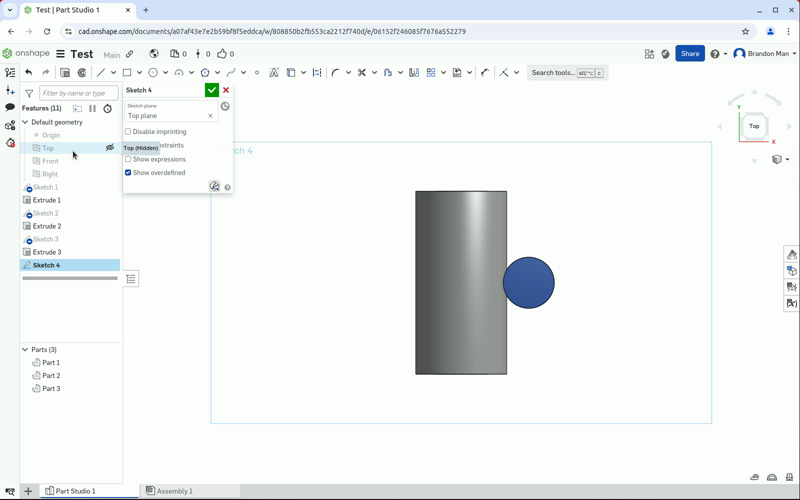
mouse_move(73, 352)
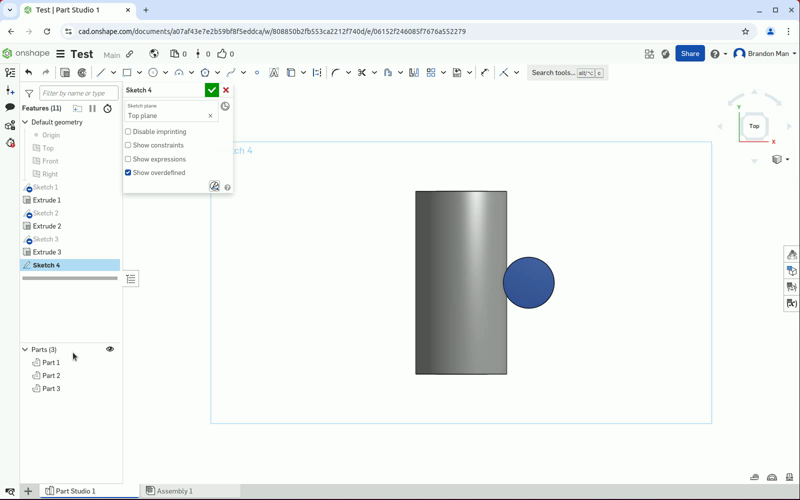
key(y)
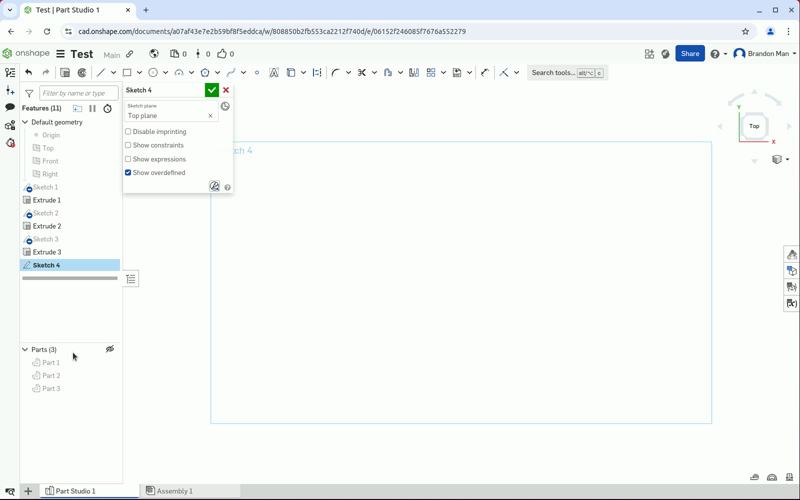
key(c)
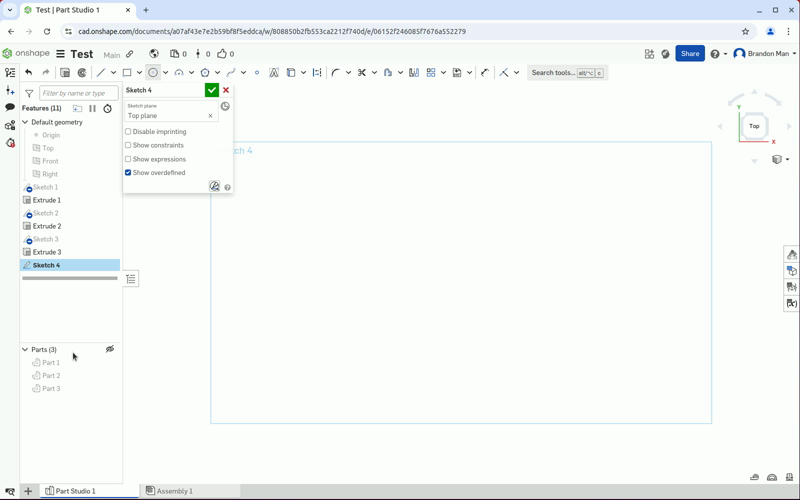
key_down(shift)
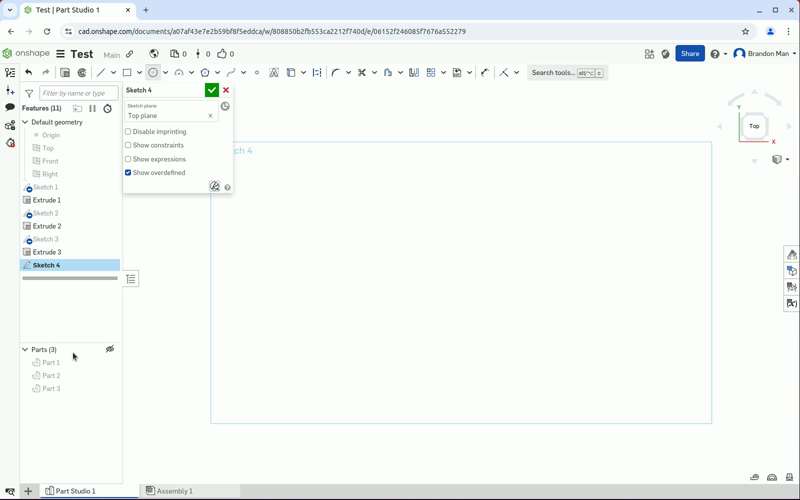
mouse_move(528, 282)
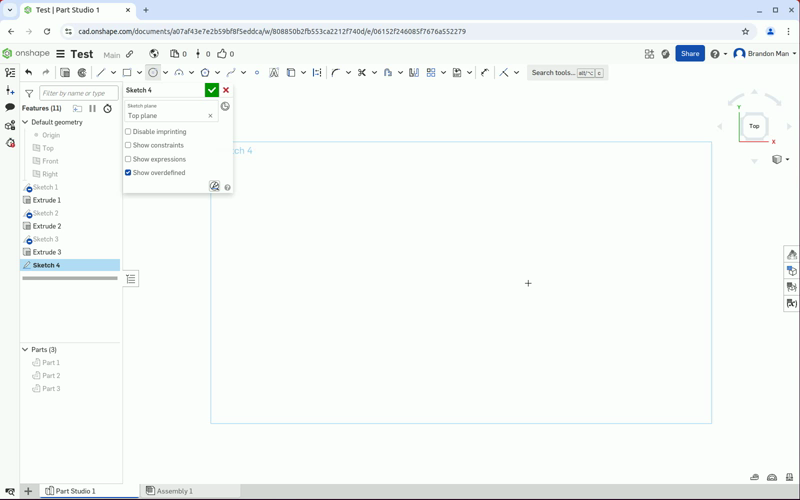
click(528, 282)
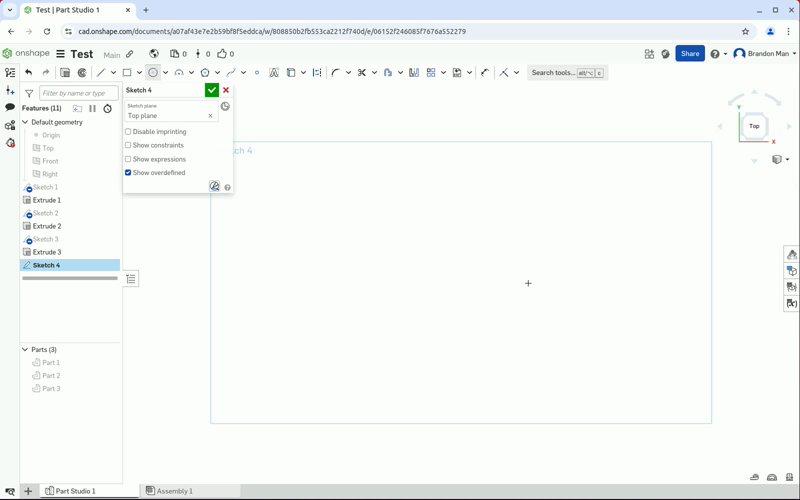
key_up(shift)
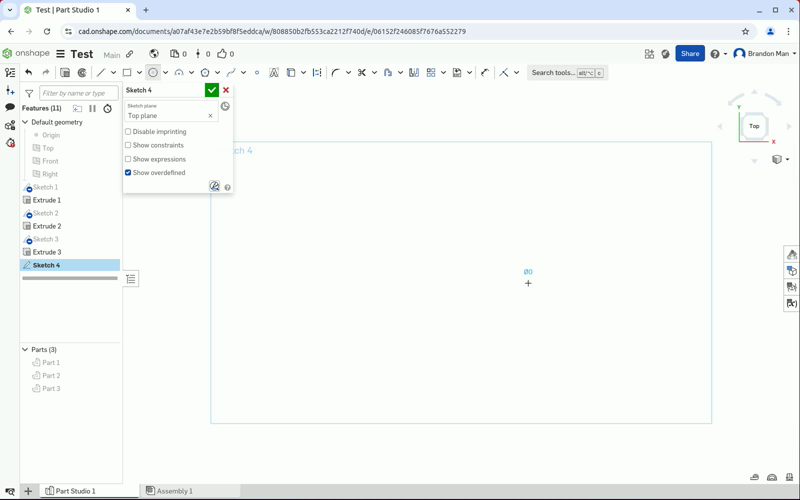
mouse_move(573, 282)
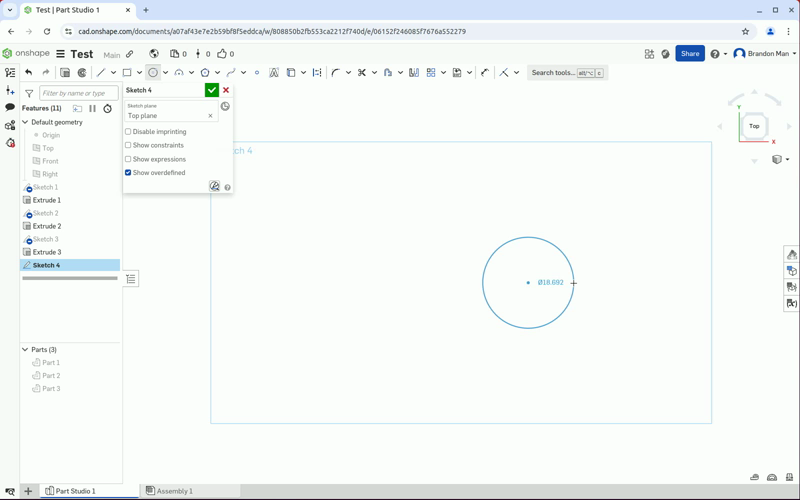
click(573, 282)
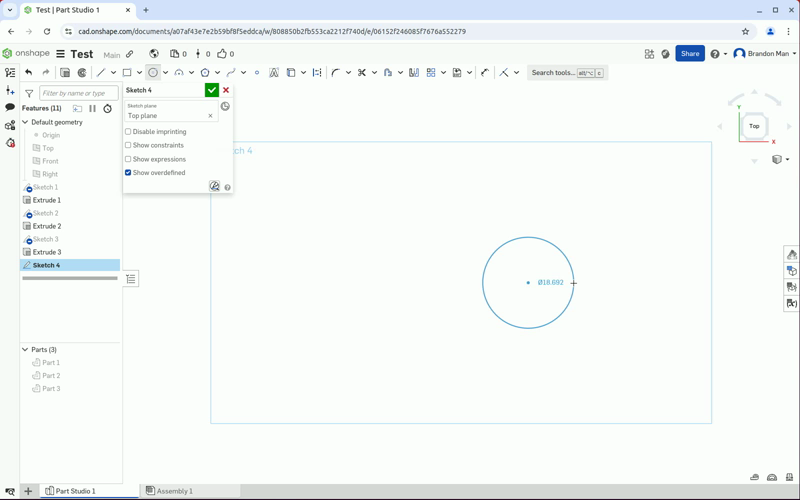
key(esc)
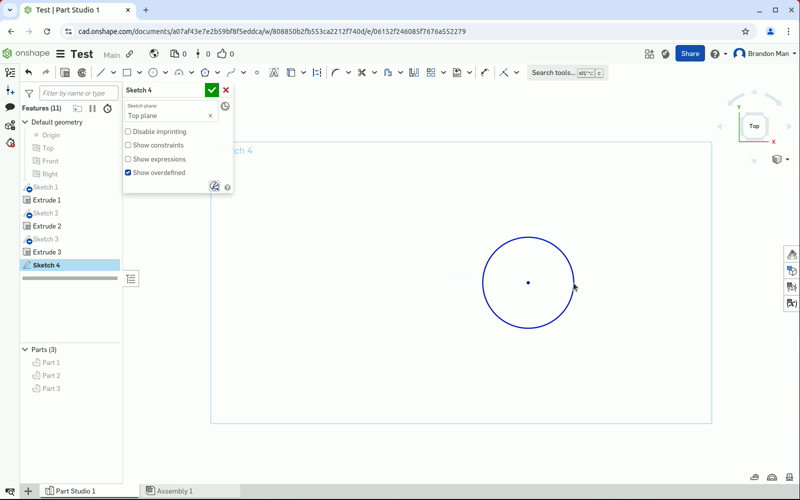
key(c)
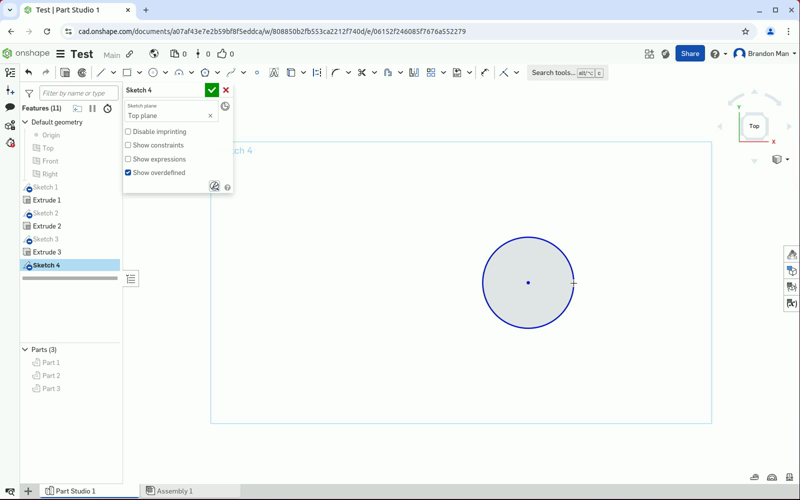
key_down(shift)
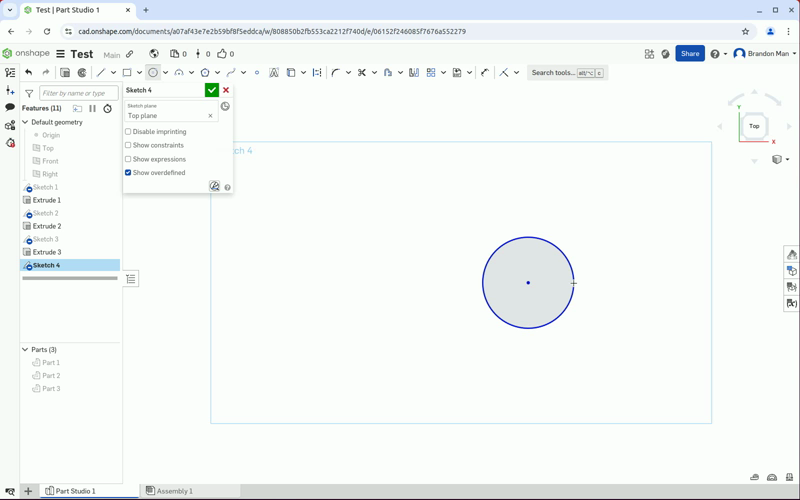
mouse_move(528, 282)
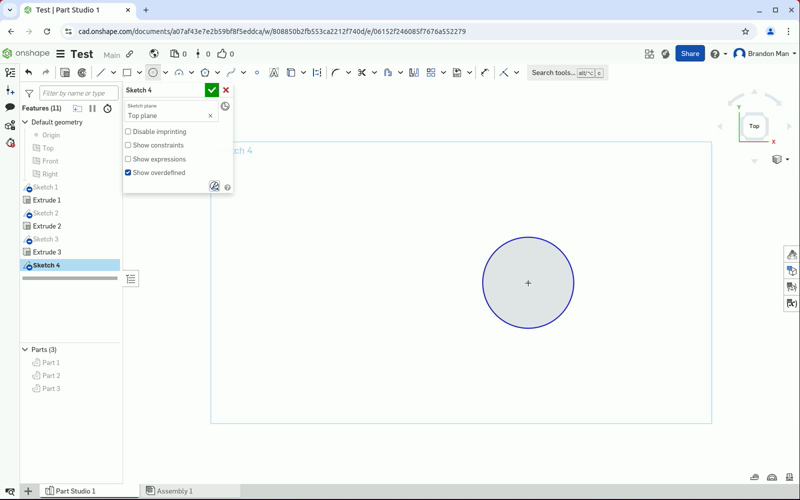
click(528, 282)
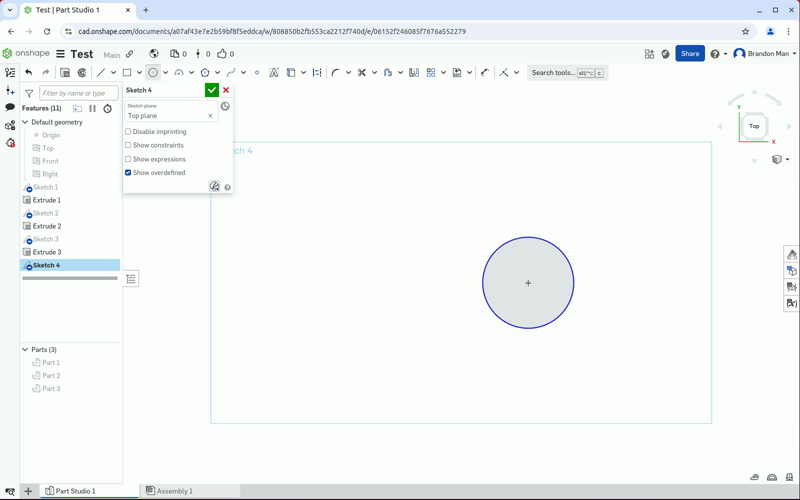
key_up(shift)
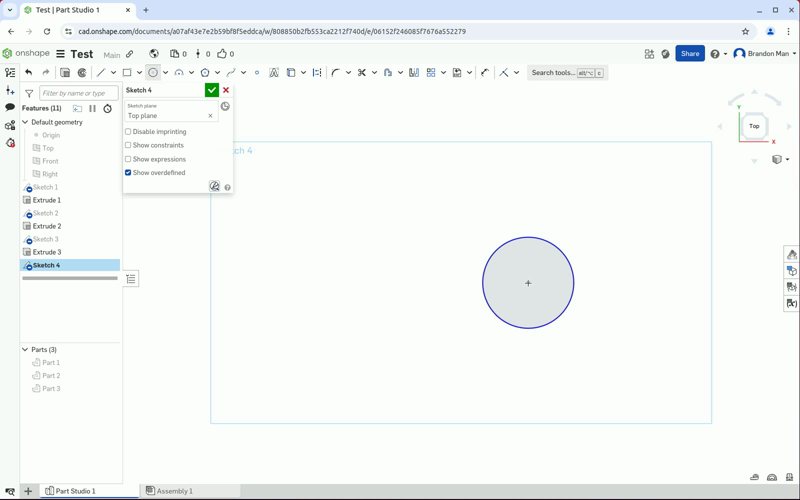
mouse_move(553, 282)
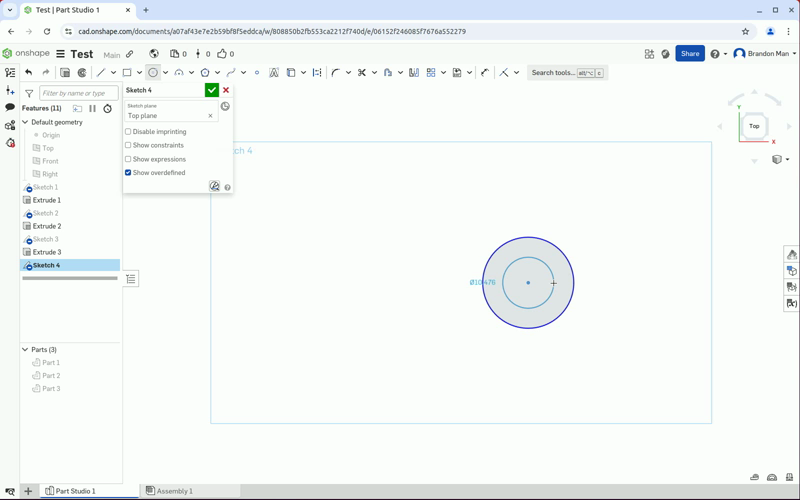
click(553, 282)
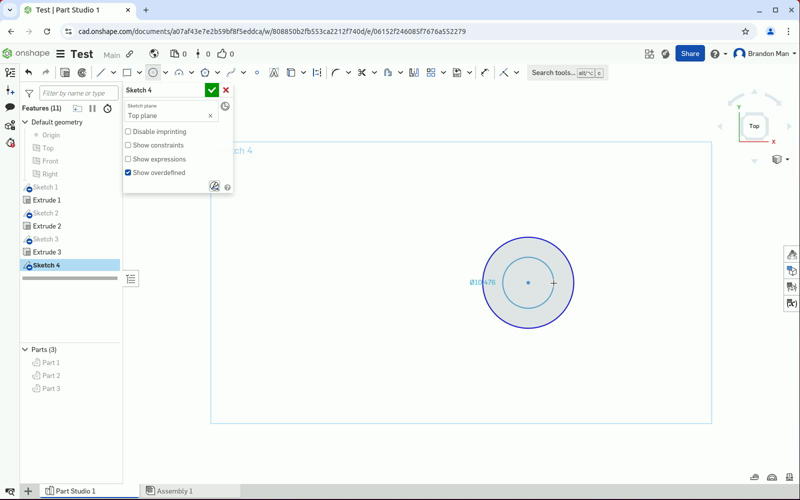
key(esc)
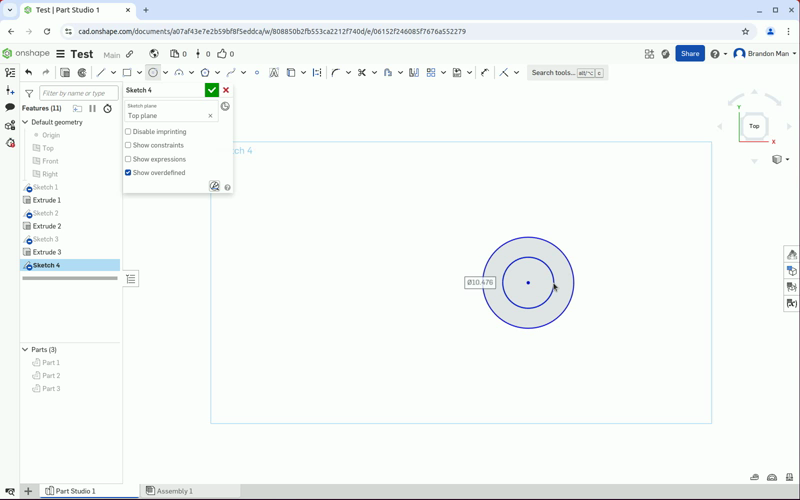
mouse_move(501, 312)
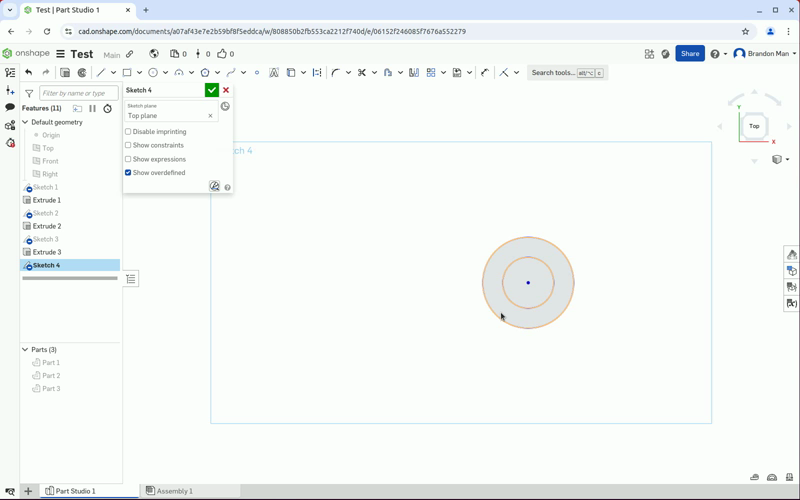
click(501, 312)
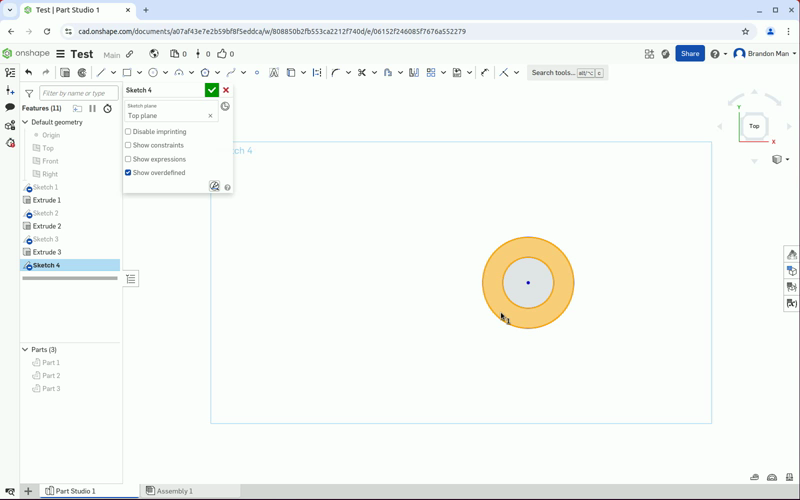
mouse_move(73, 352)
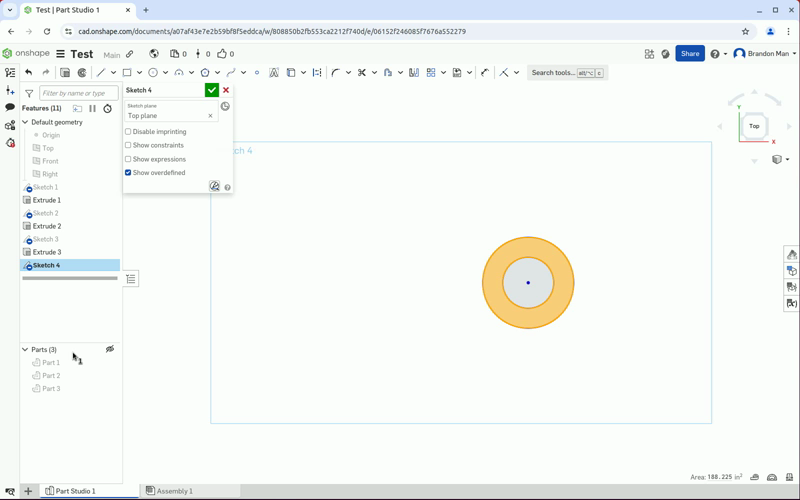
key(shift+y)
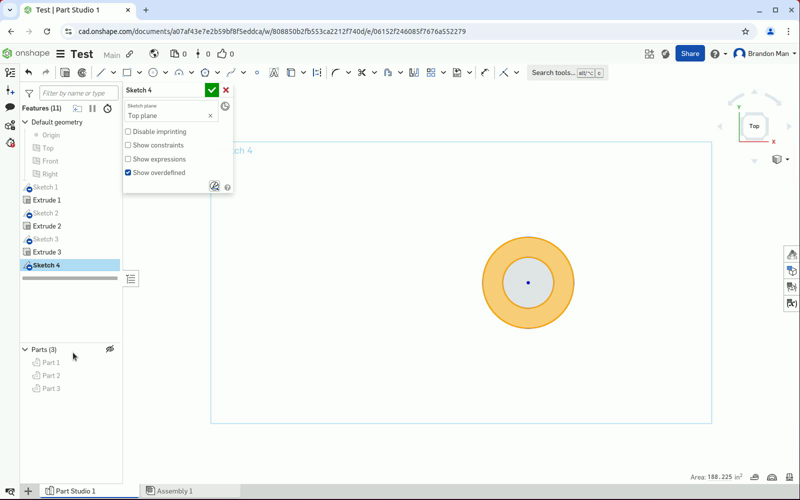
key(shift+e)
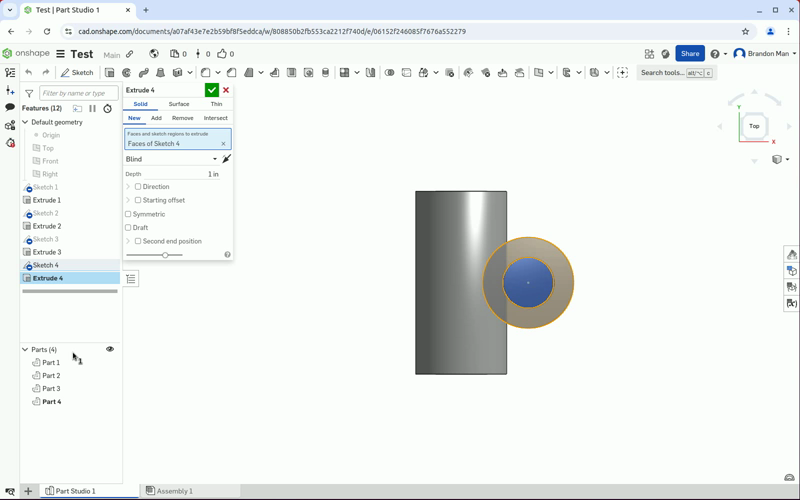
mouse_move(143, 106)
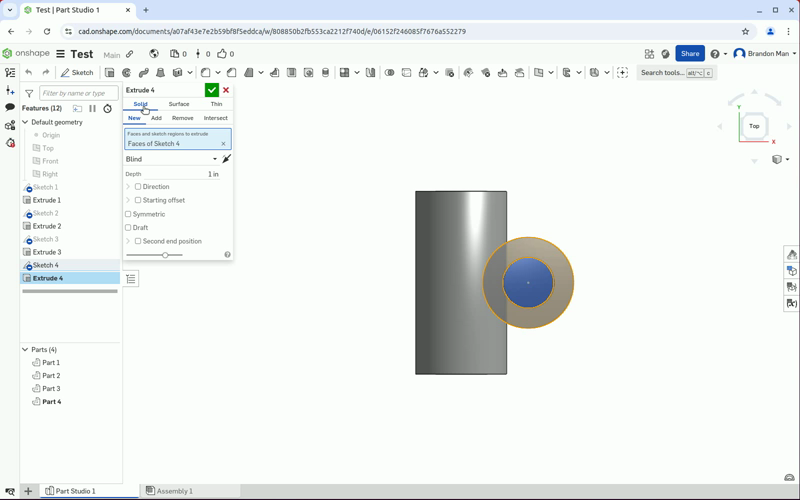
click(143, 106)
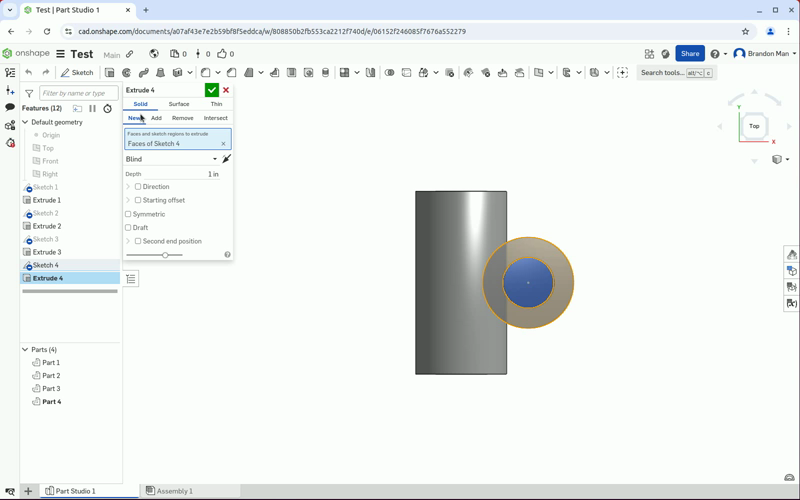
mouse_move(137, 120)
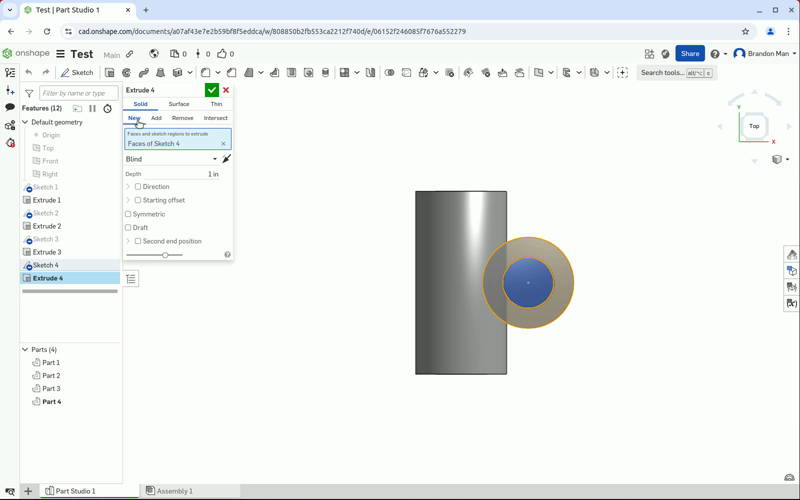
click(137, 120)
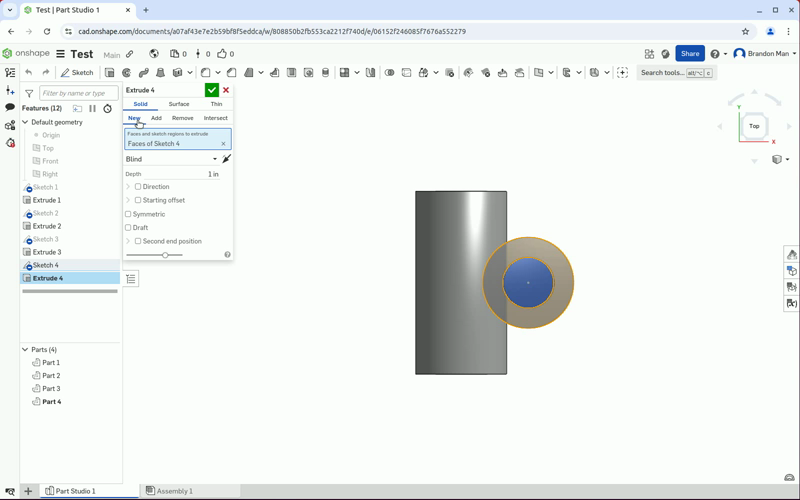
key(tab, 4)
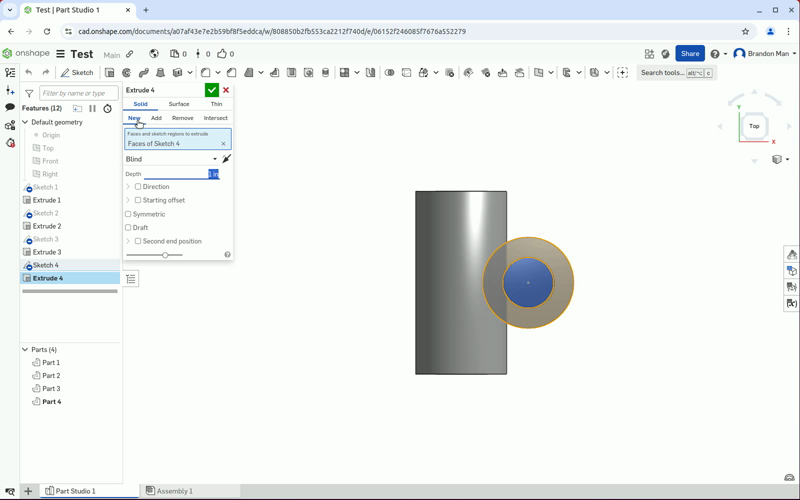
text(37.55)
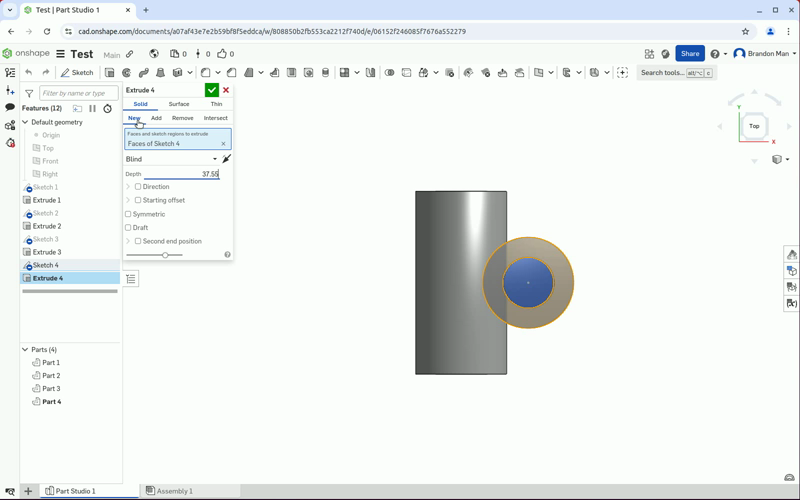
key(tab, 3)
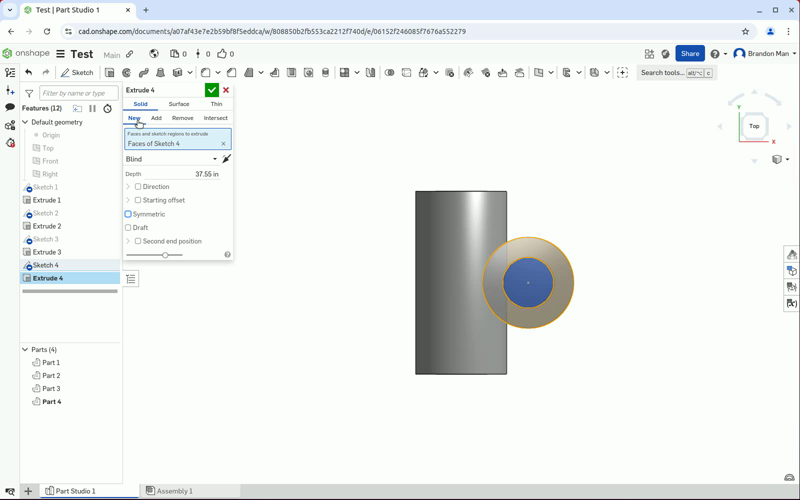
key(space)
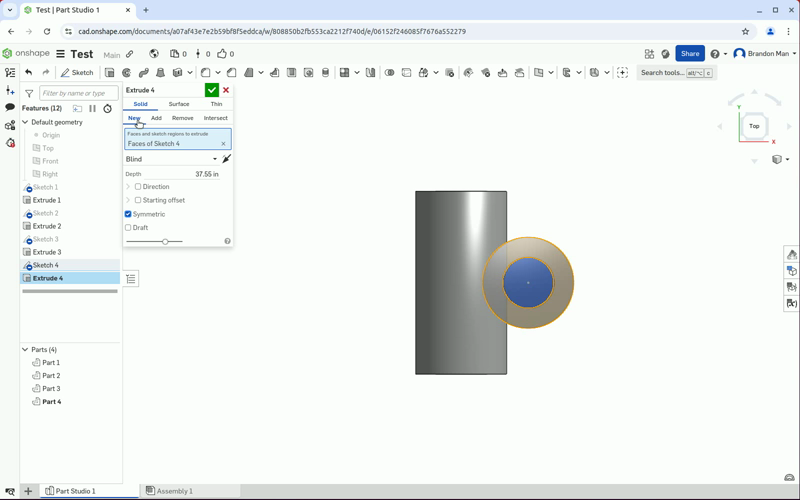
key(enter)
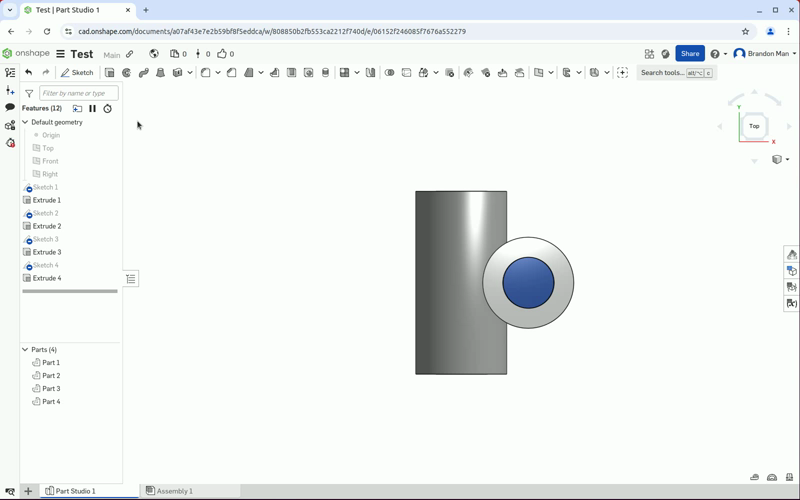
key(shift+h)
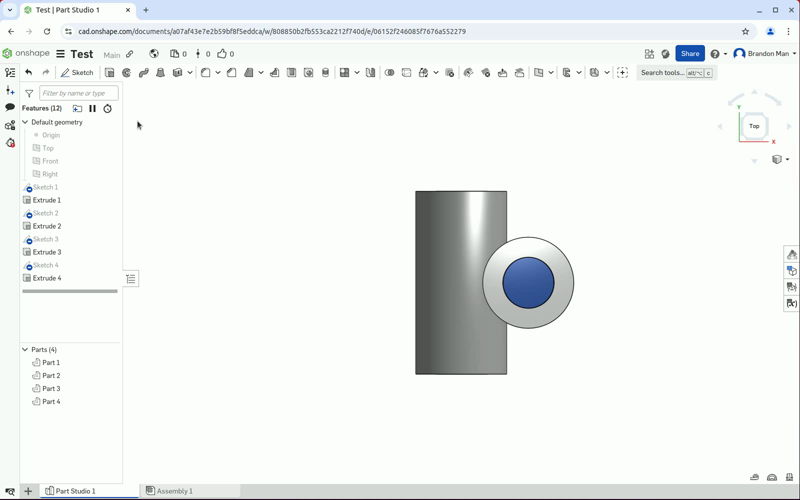
key(shift+h)
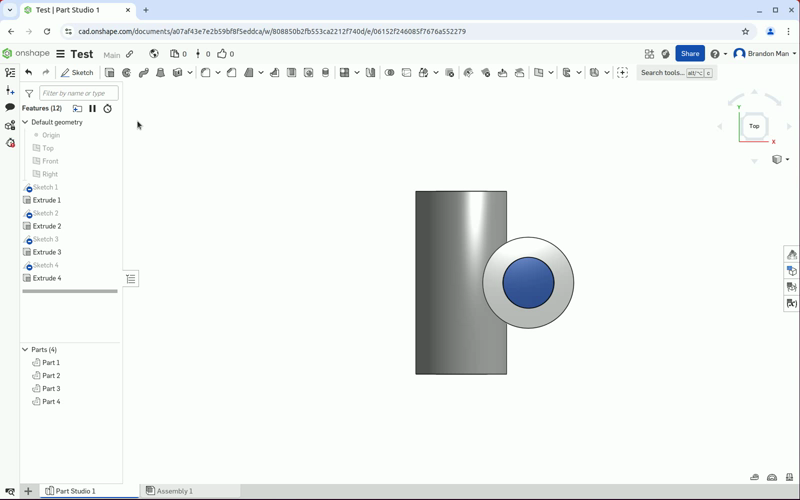
mouse_move(73, 189)
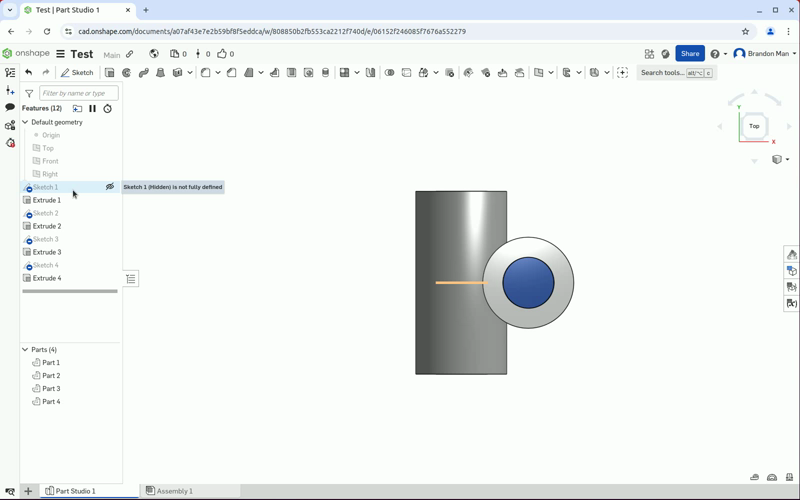
click(73, 189)
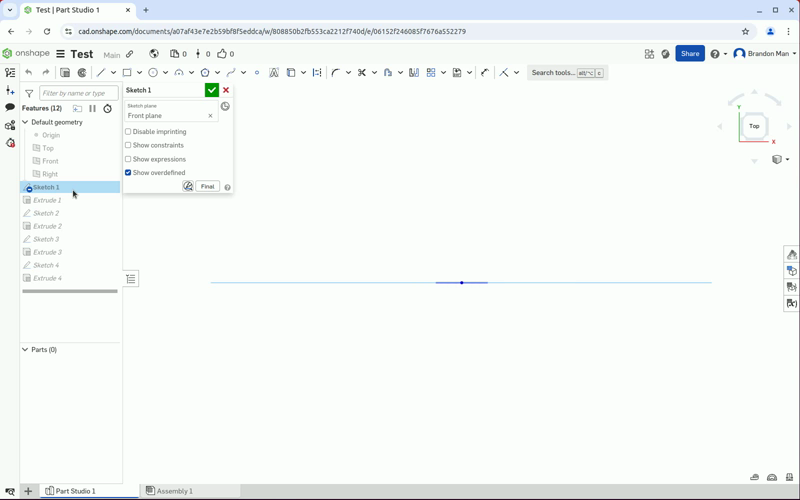
mouse_move(229, 92)
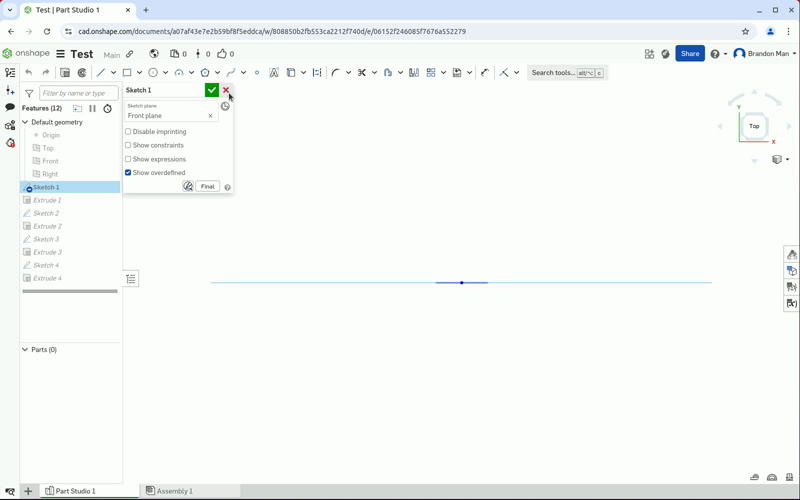
click(229, 92)
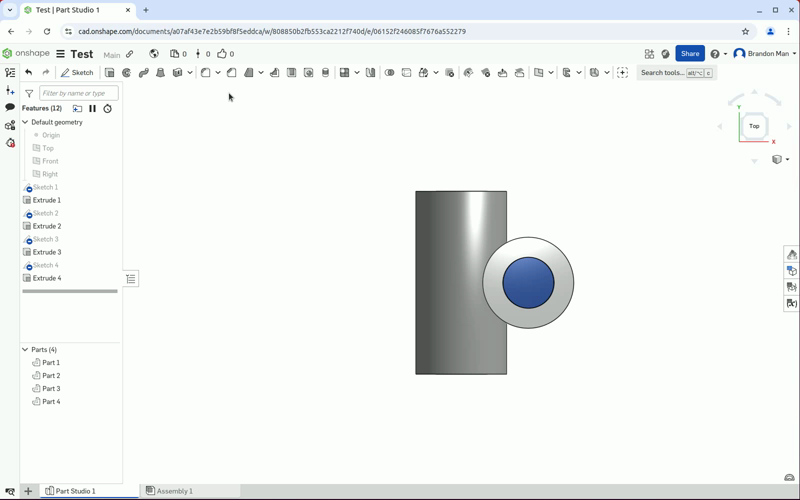
mouse_move(73, 352)
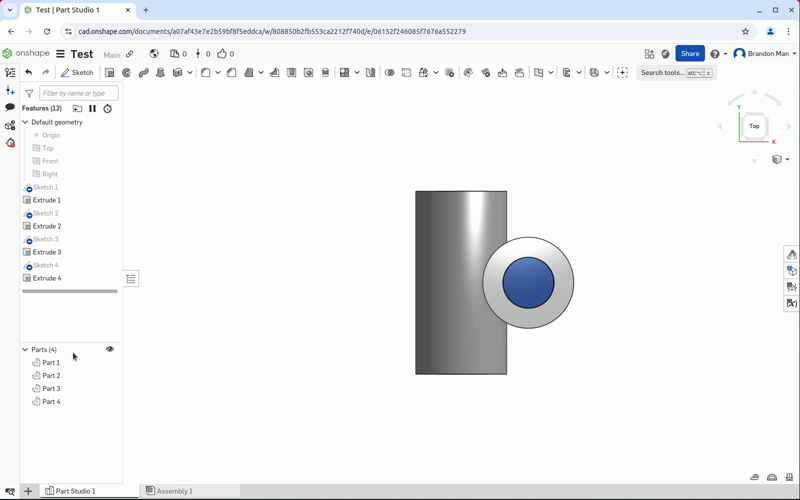
key(y)
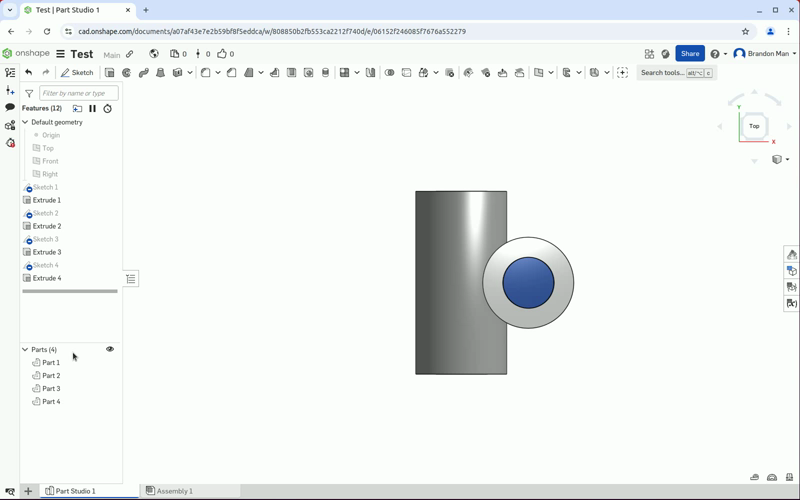
key(shift+p)
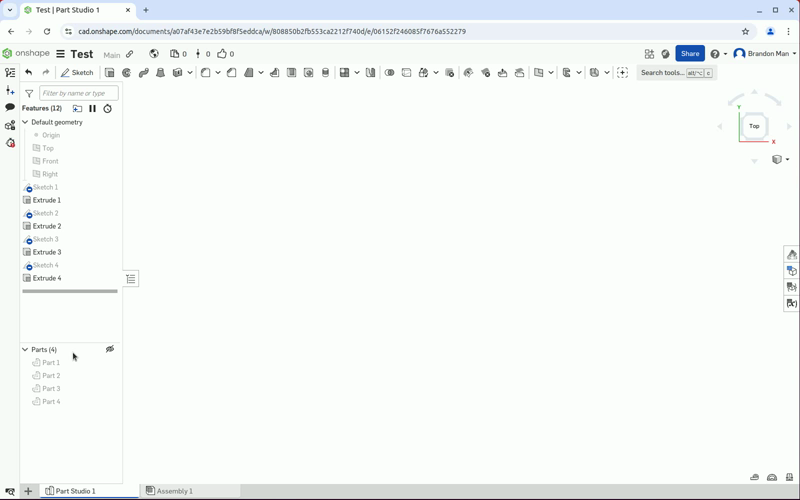
key(space)
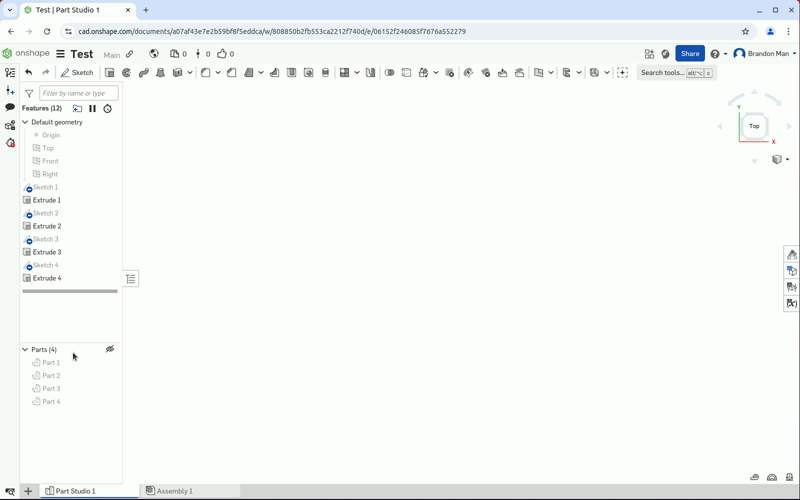
key_down(shift)
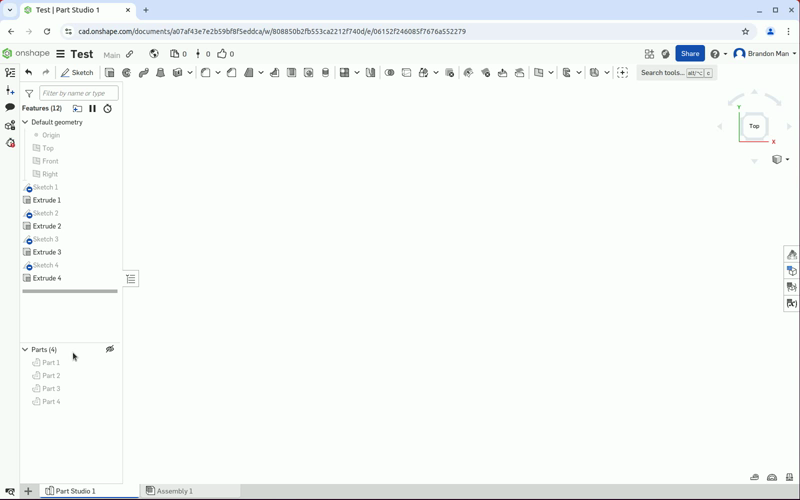
key(up)
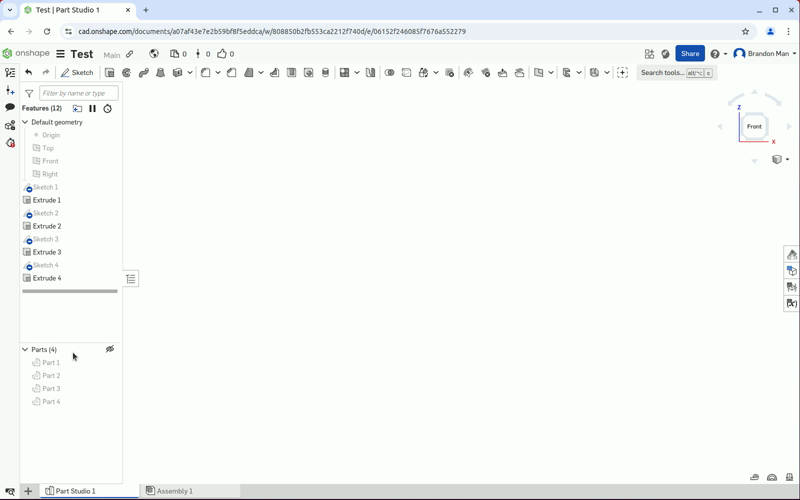
key_up(shift)
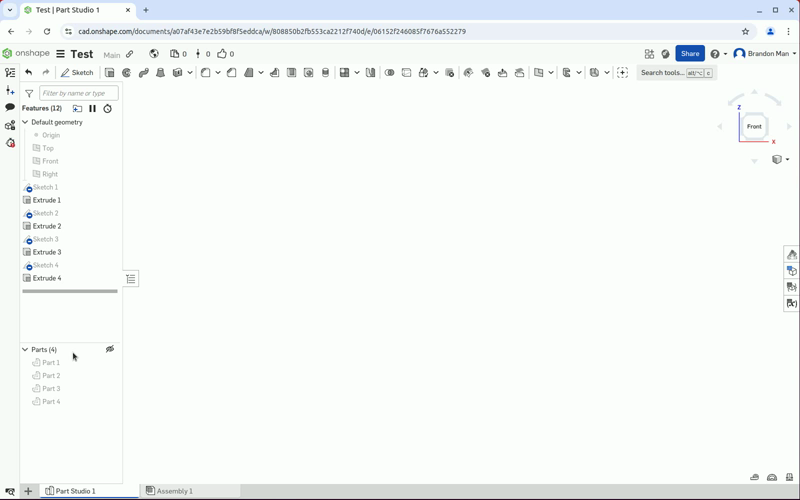
mouse_move(73, 352)
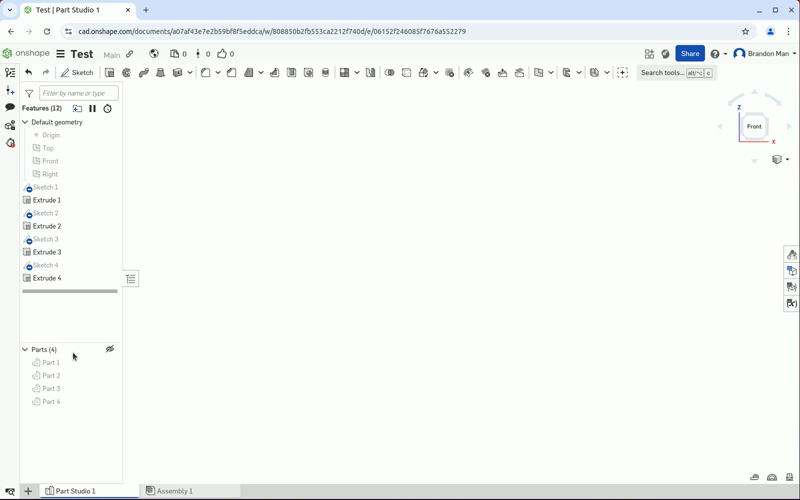
key(shift+y)
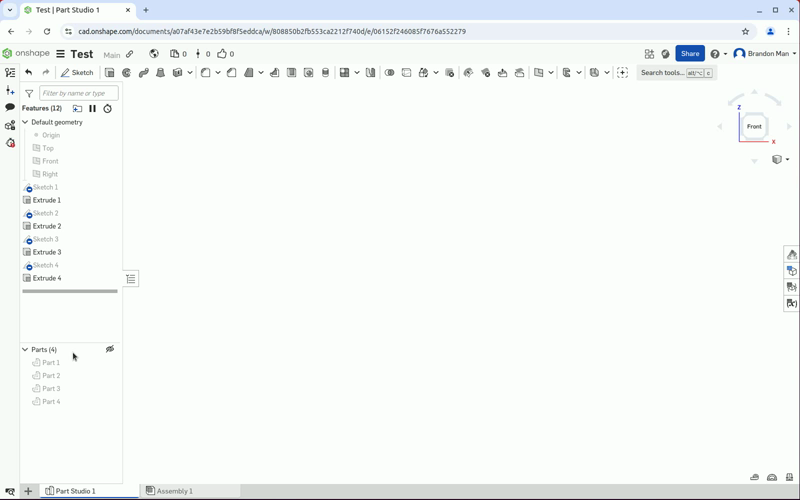
key(shift+s)
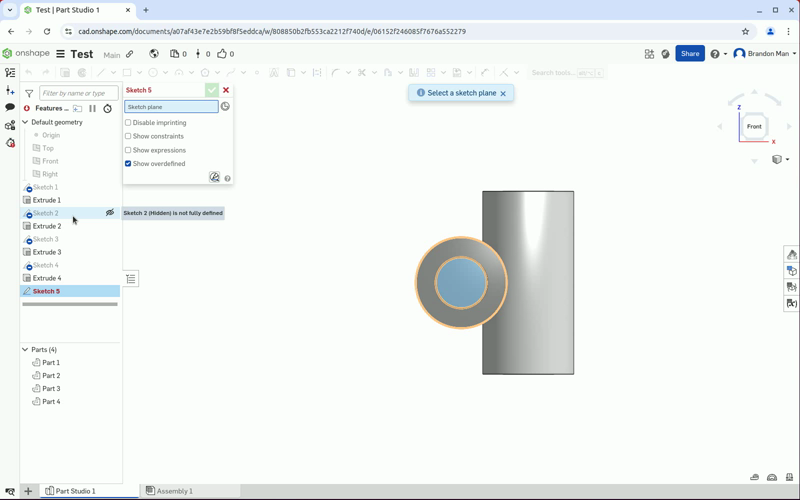
scroll(3)
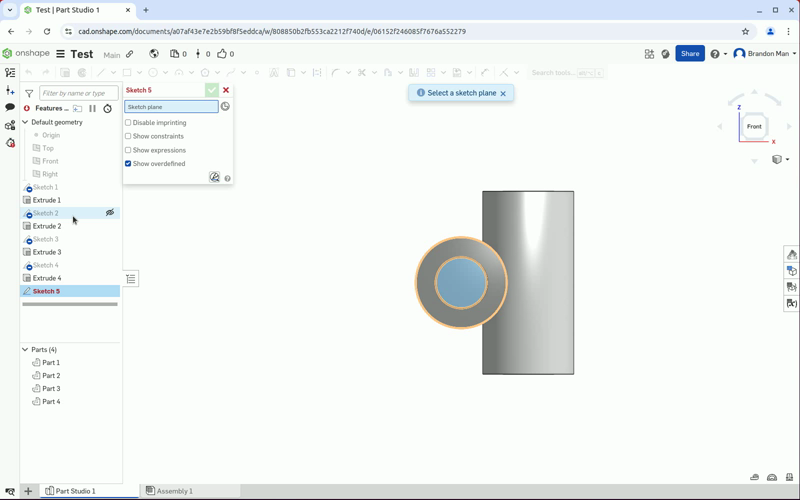
mouse_move(73, 163)
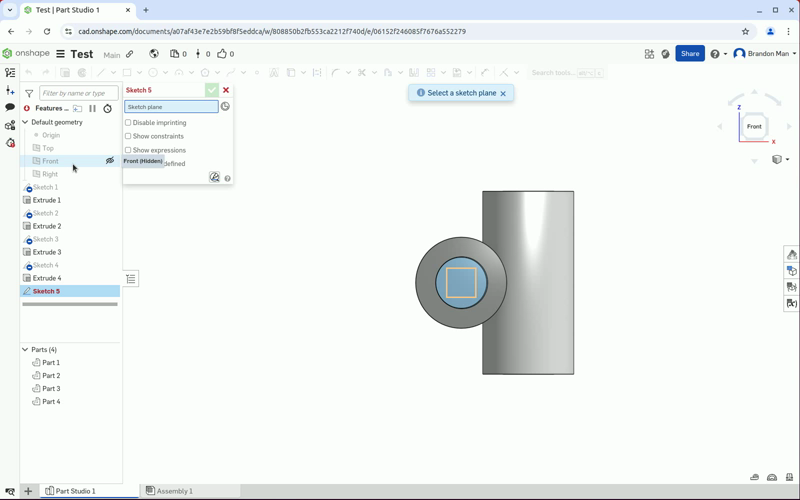
click(73, 163)
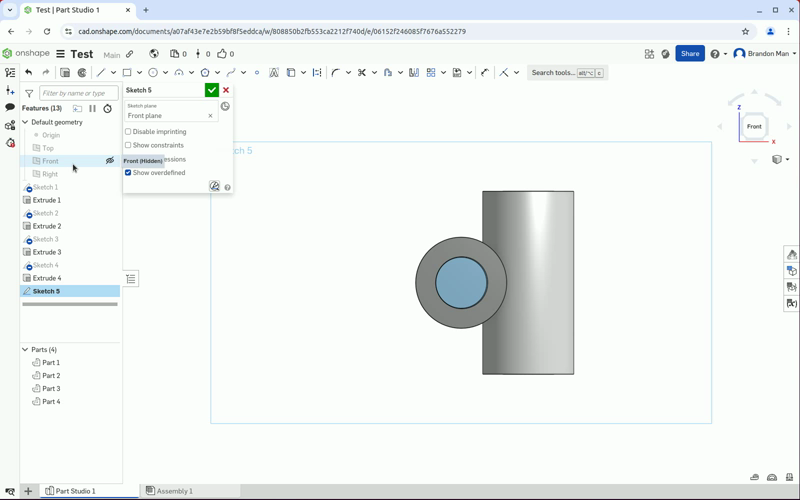
mouse_move(73, 352)
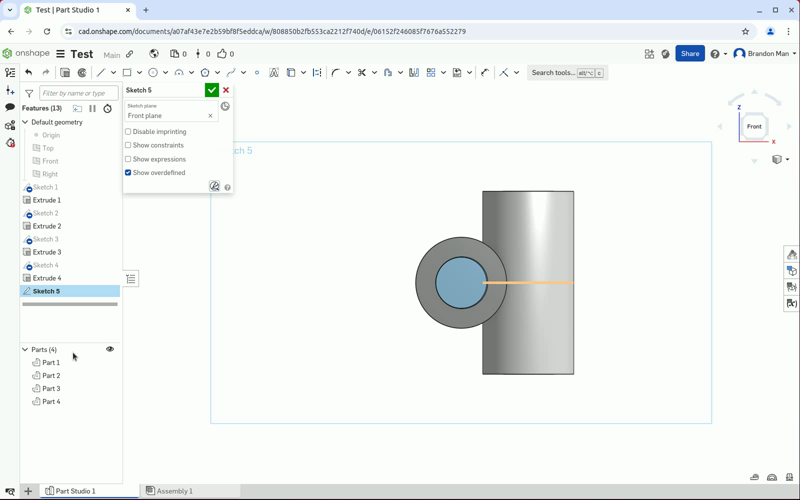
key(y)
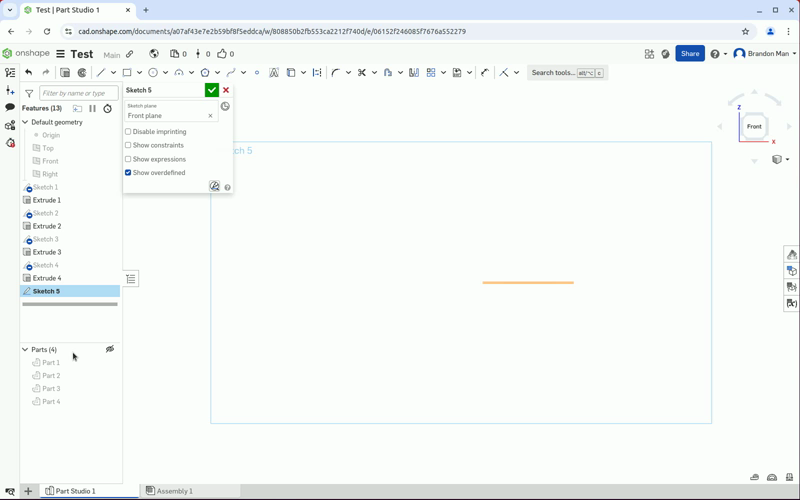
key(c)
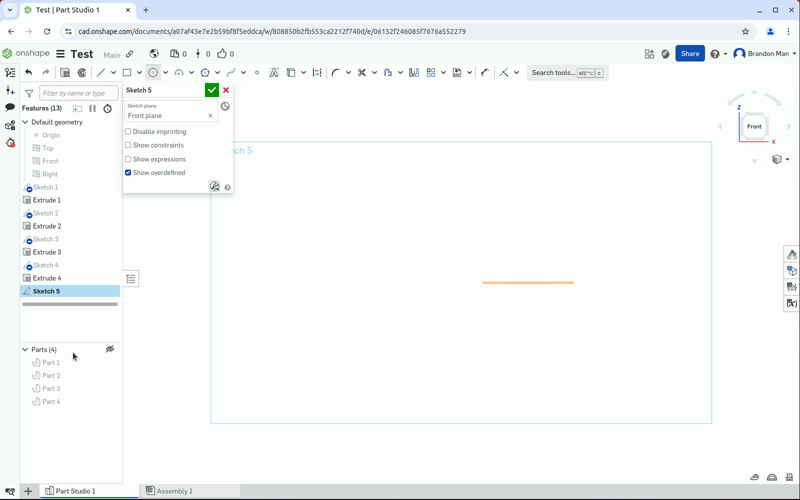
key_down(shift)
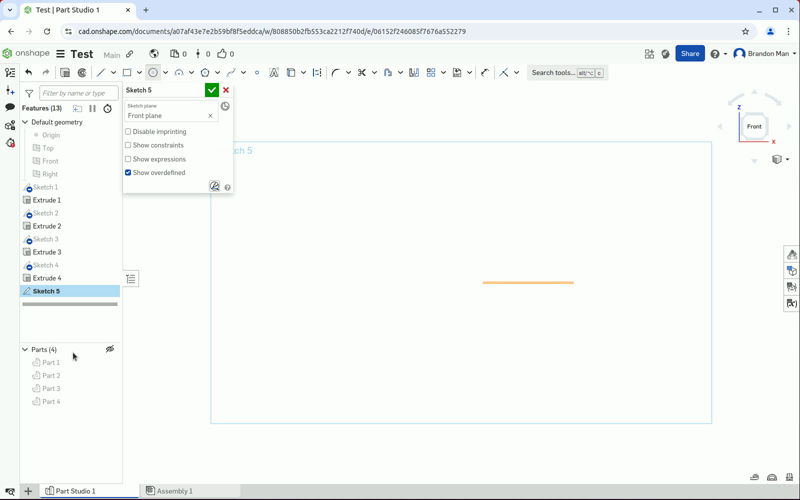
mouse_move(461, 282)
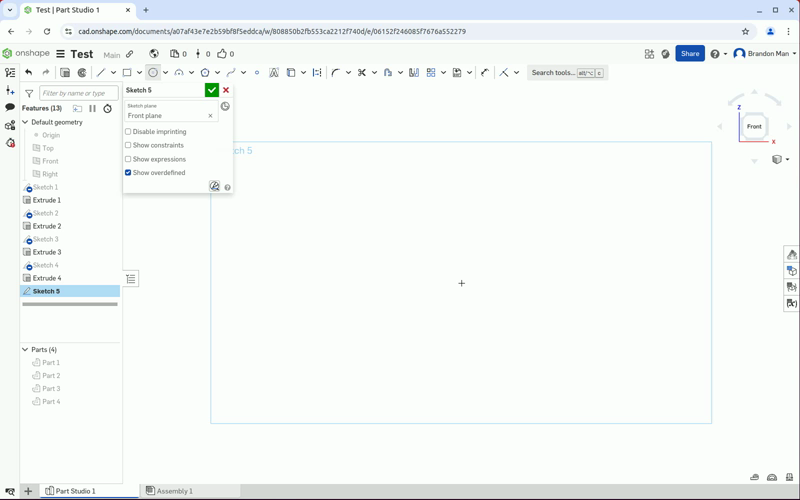
click(461, 282)
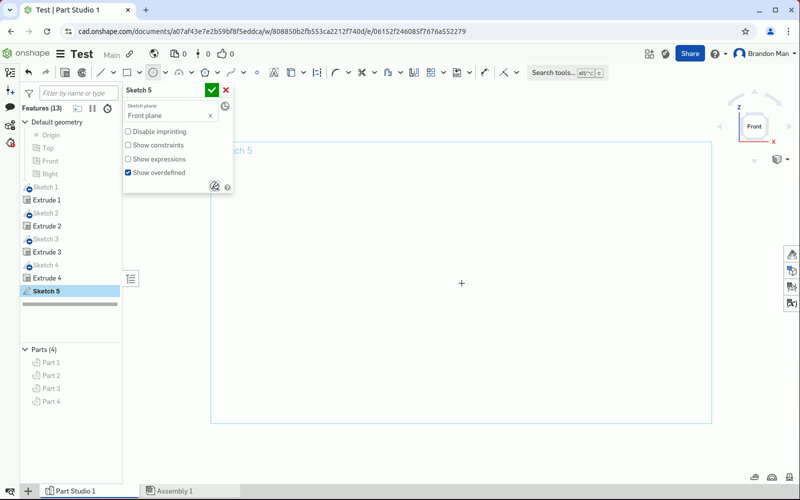
key_up(shift)
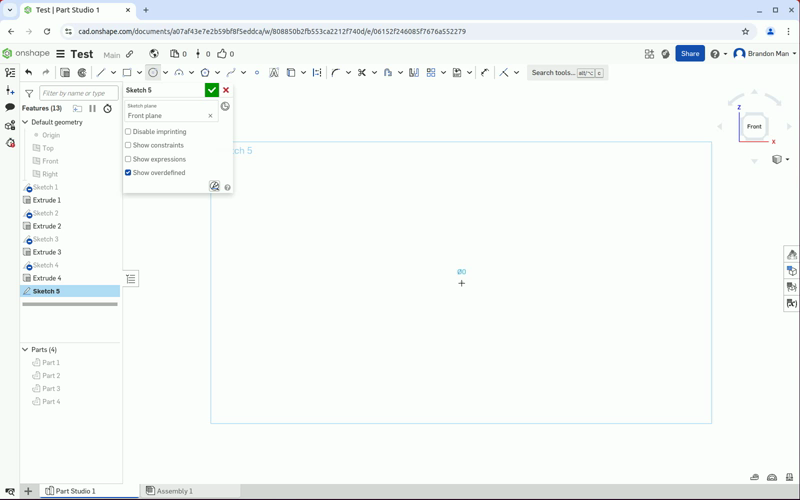
mouse_move(487, 282)
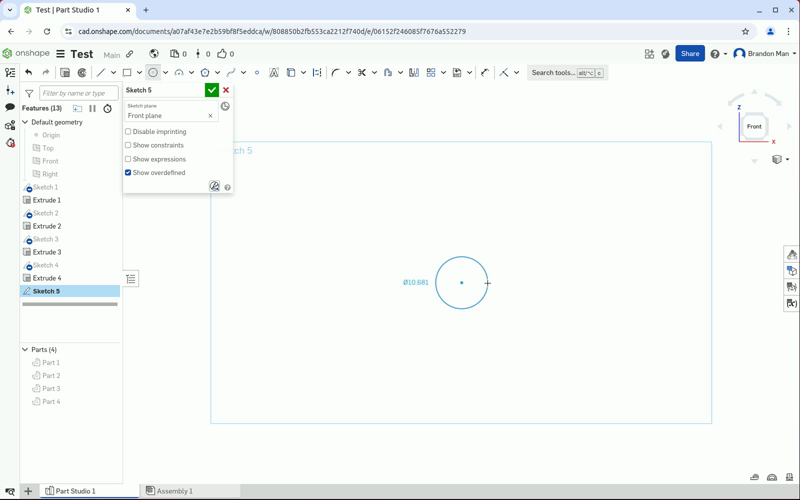
click(487, 282)
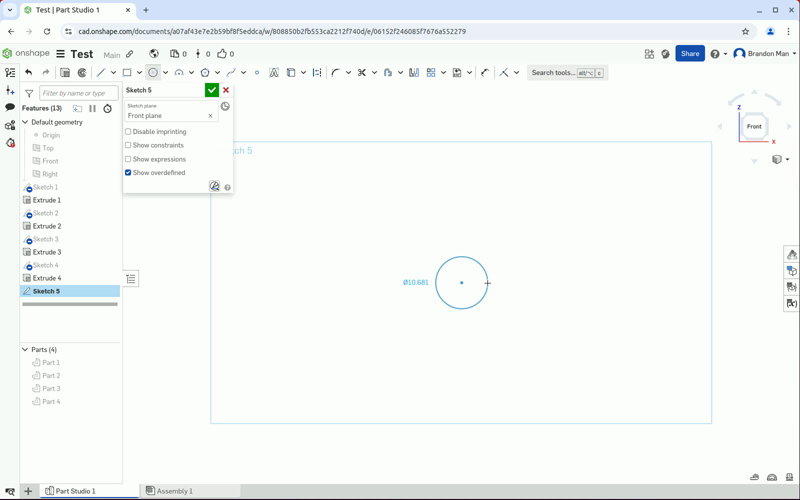
key(esc)
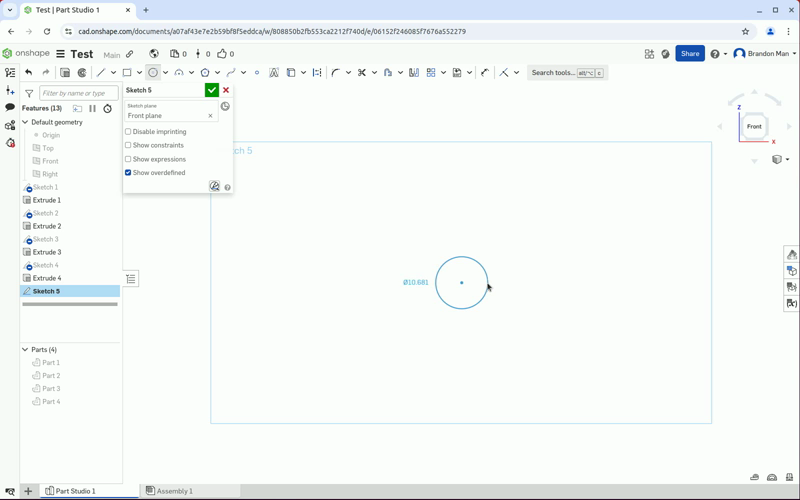
mouse_move(467, 261)
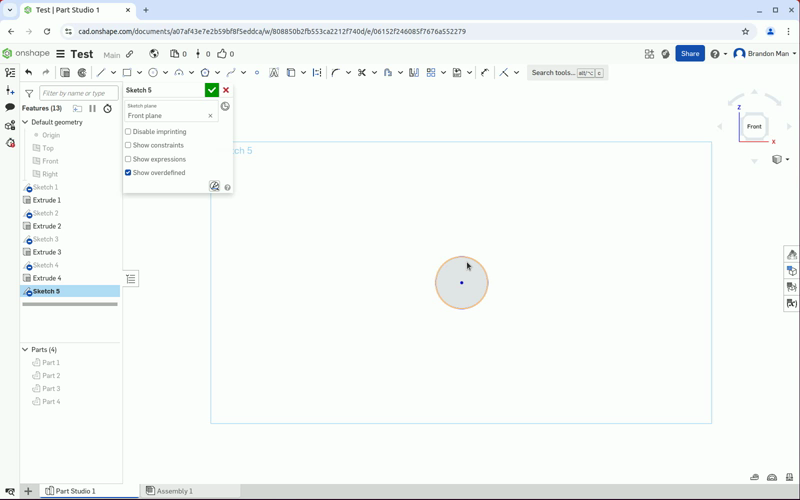
click(467, 261)
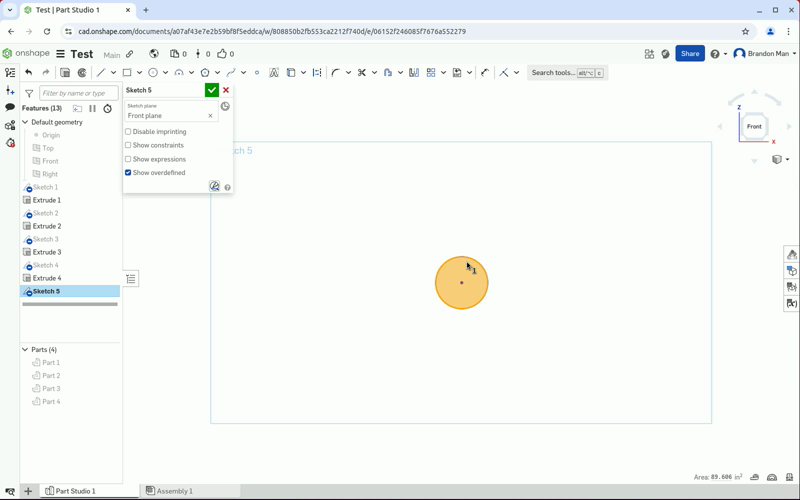
mouse_move(73, 352)
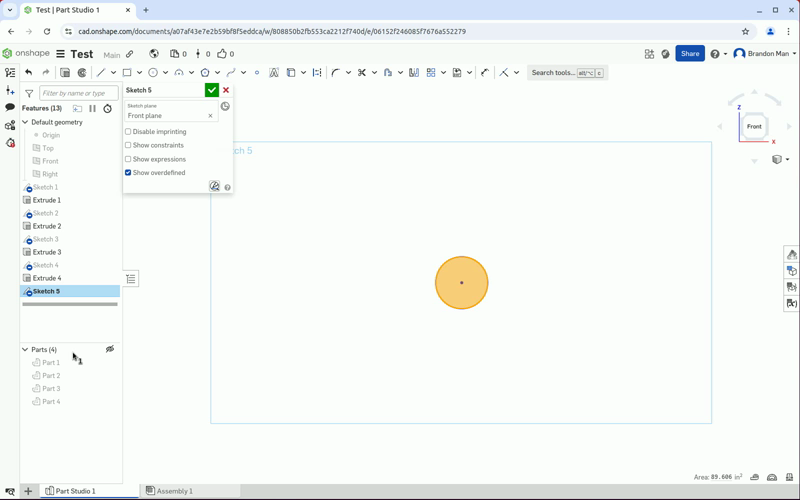
key(shift+y)
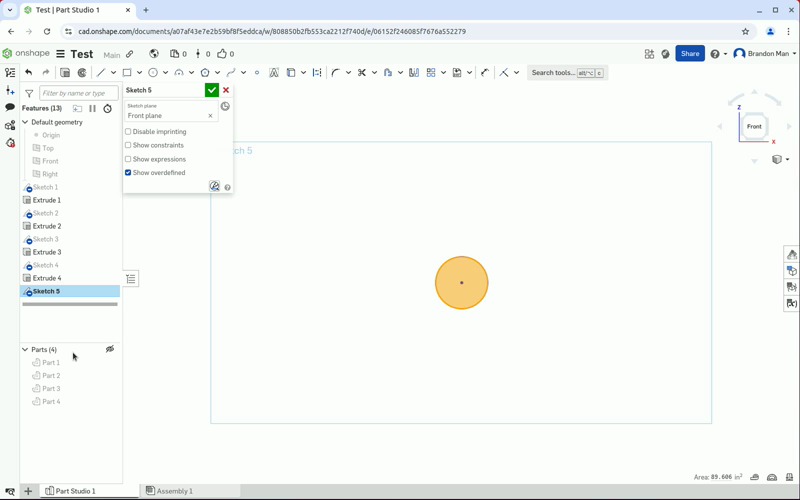
key(shift+e)
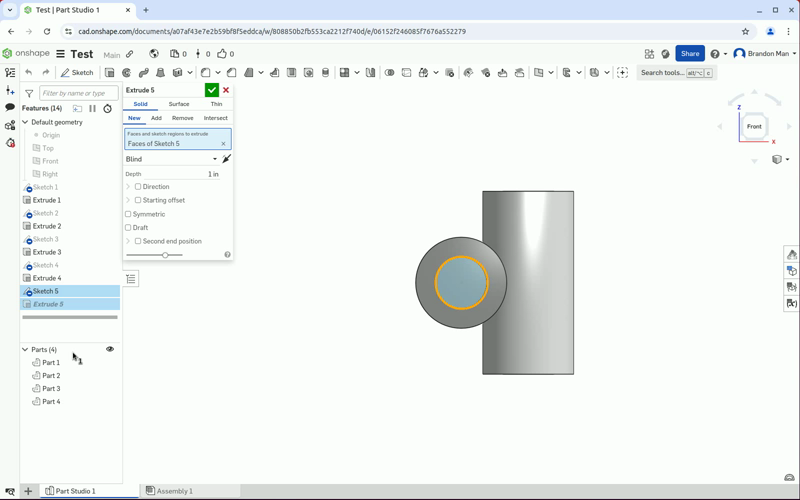
mouse_move(143, 106)
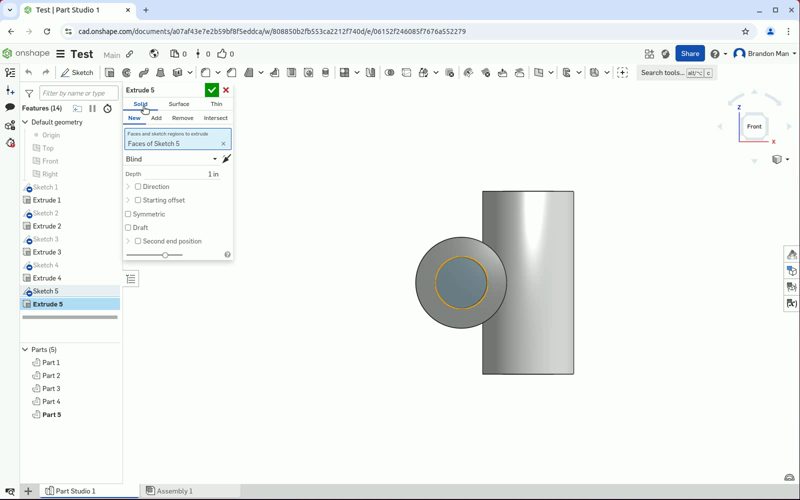
click(143, 106)
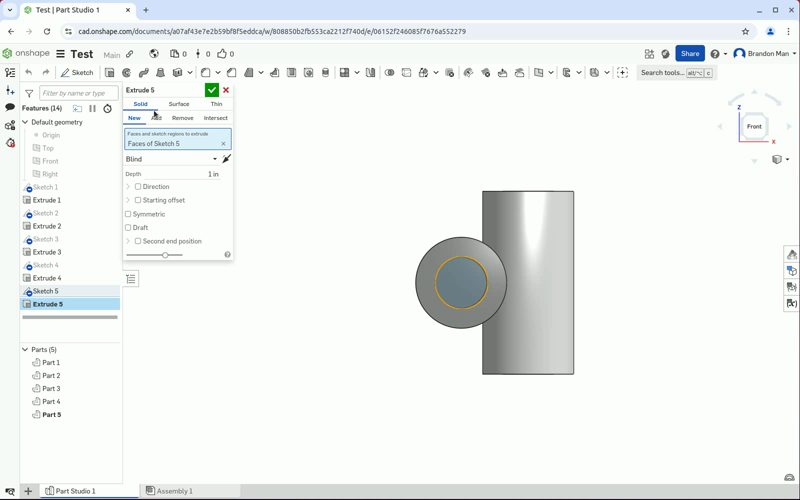
mouse_move(186, 120)
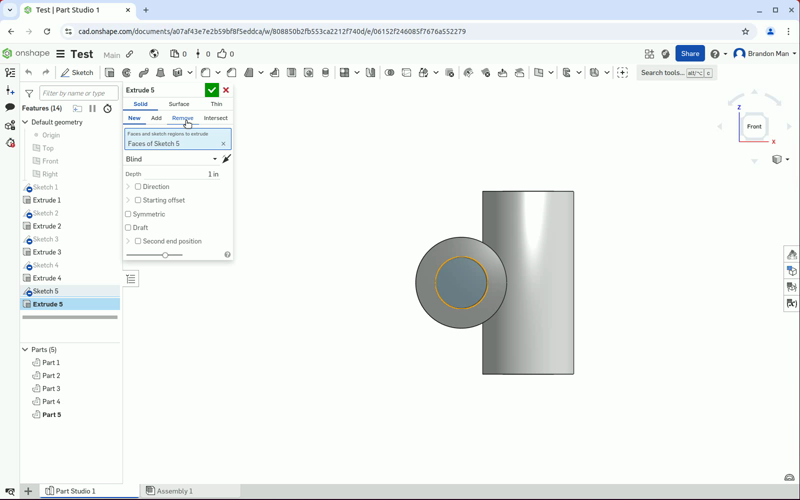
click(186, 120)
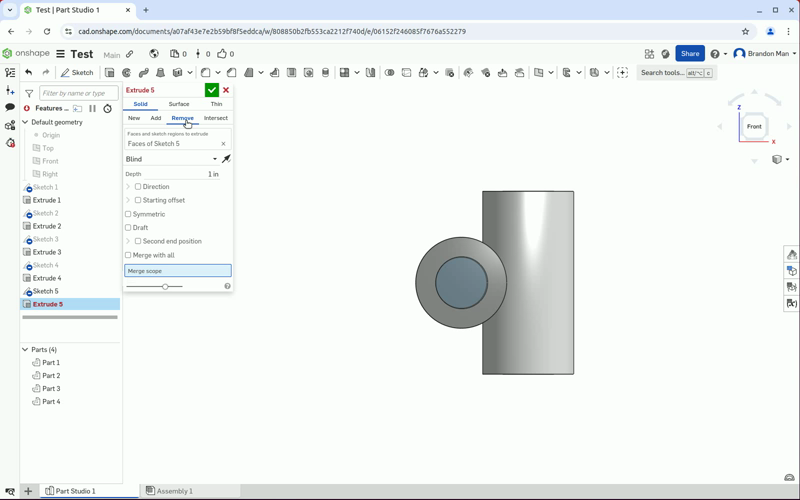
key(tab, 4)
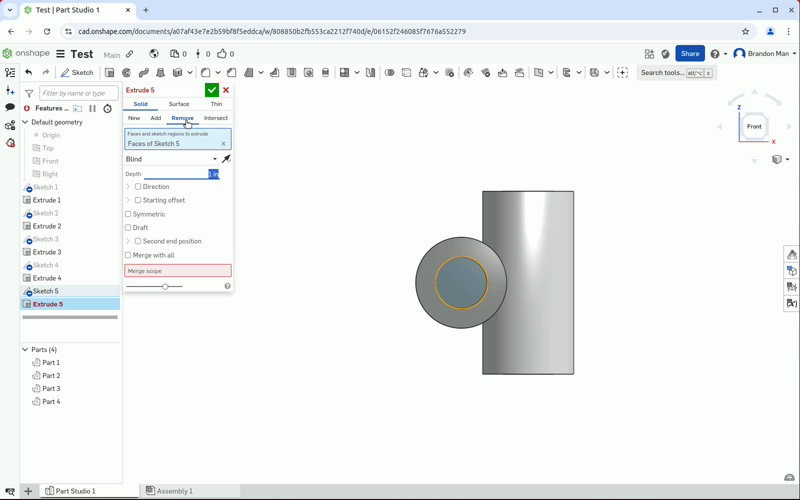
text(42.846)
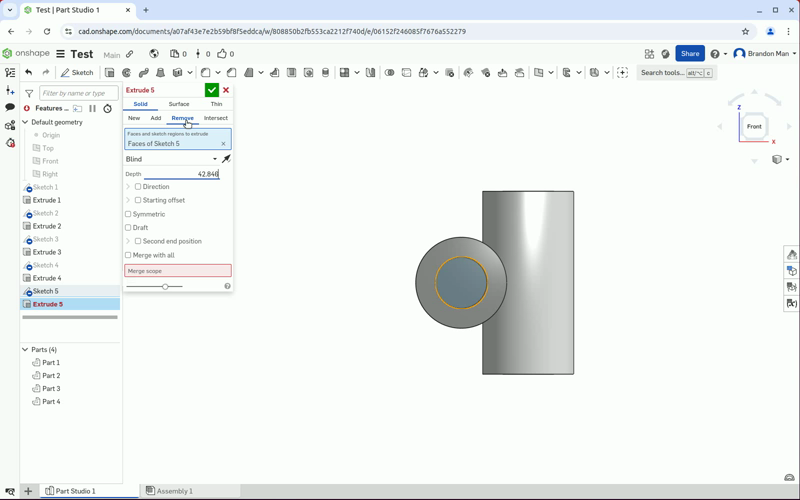
key(tab, 3)
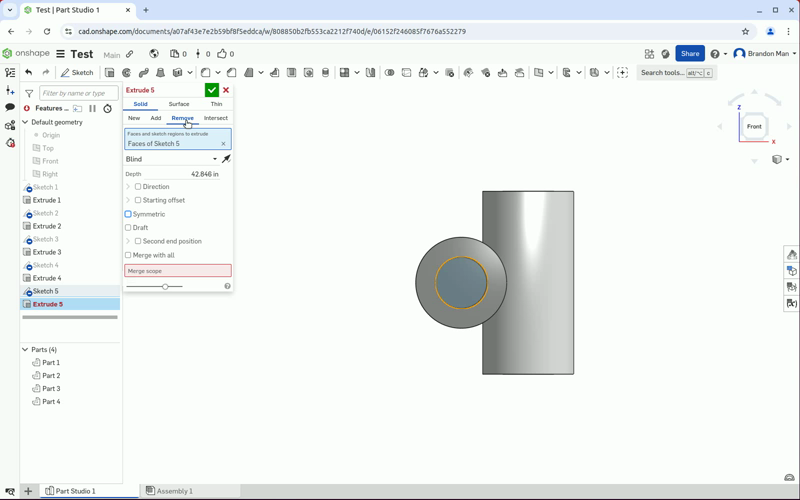
key(space)
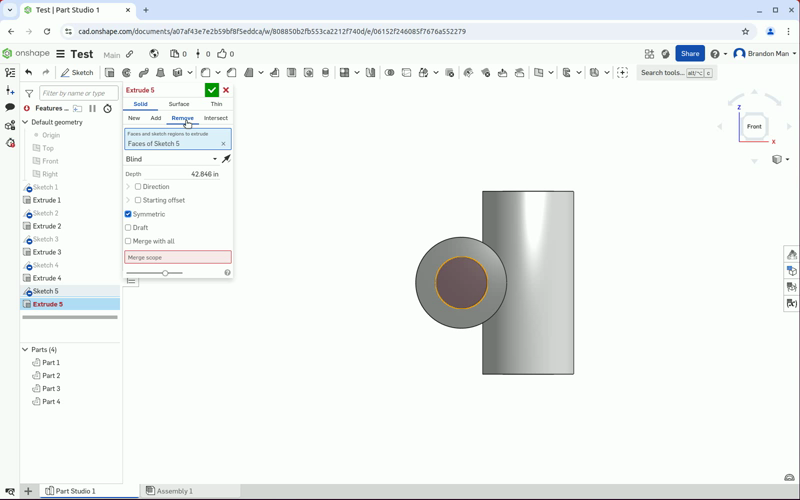
key(tab, 2)
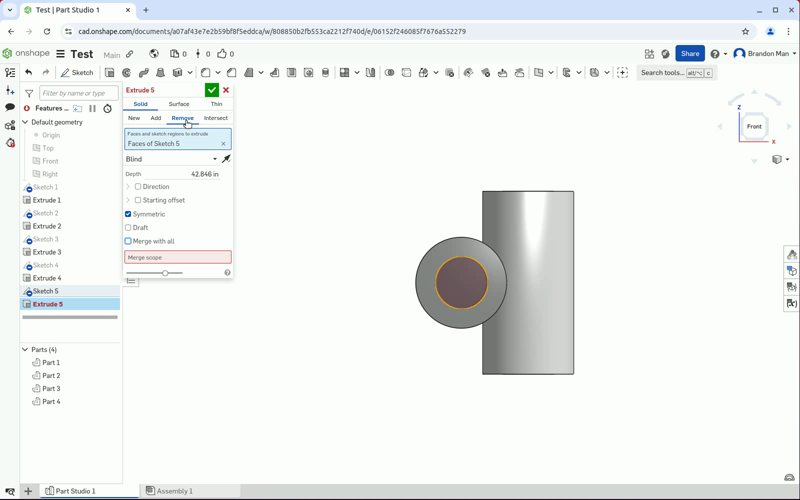
key(space)
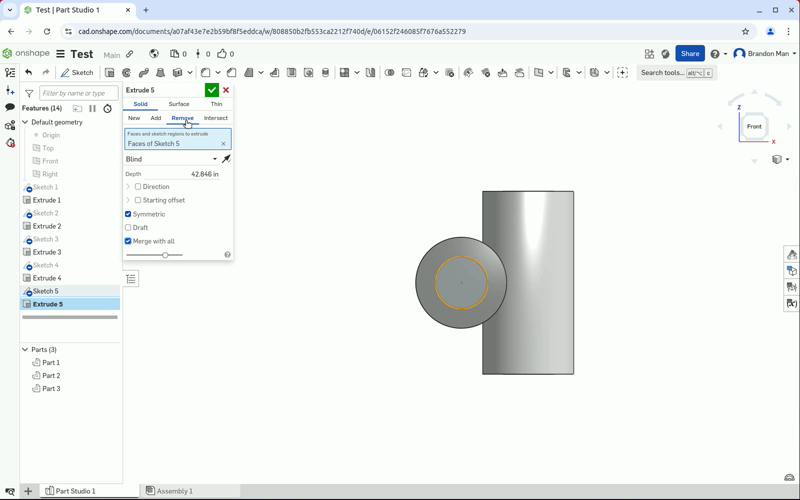
key(enter)
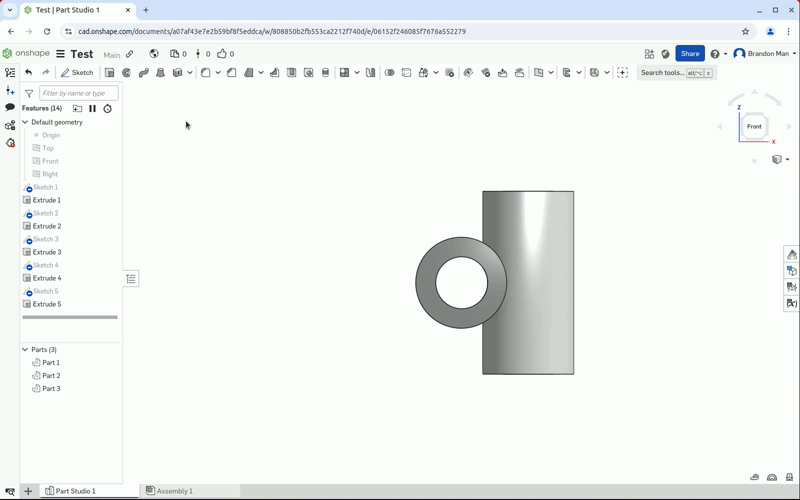
key(shift+h)
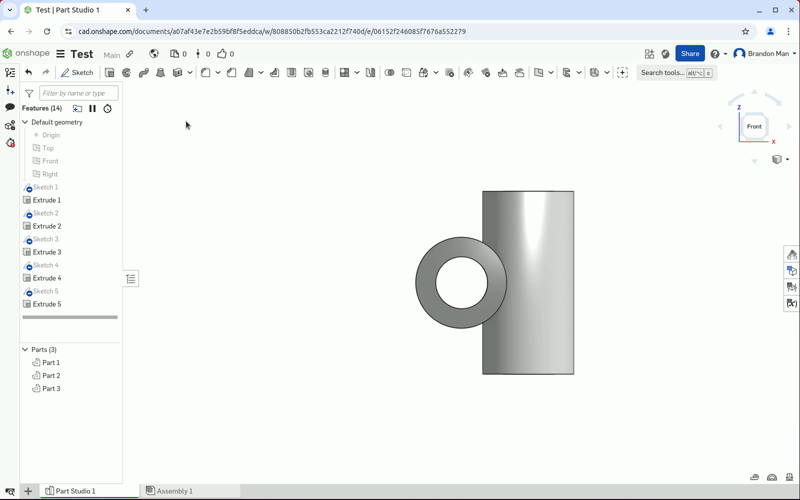
key(shift+h)
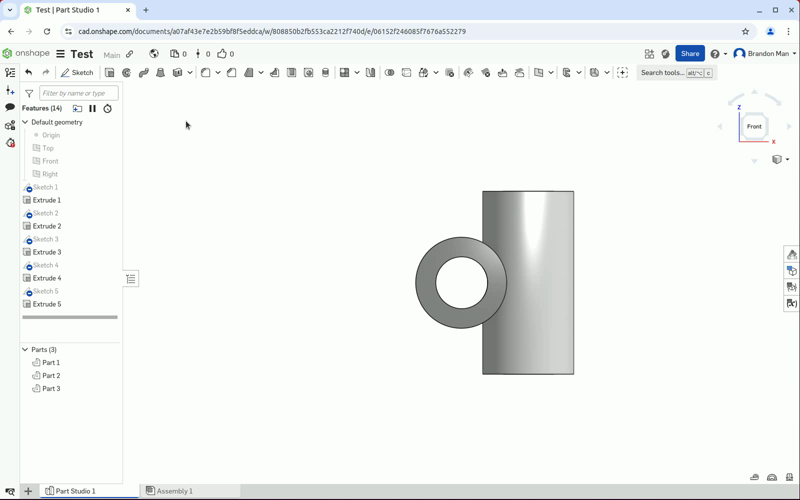
key(shift+7)
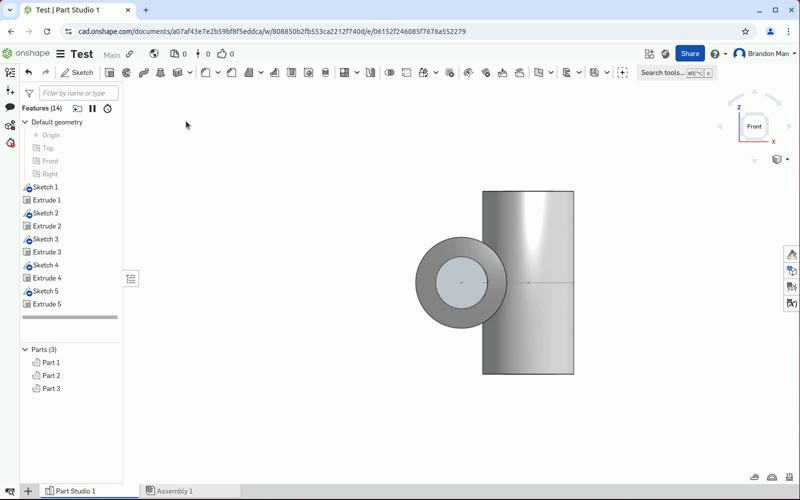
key(left, 2)
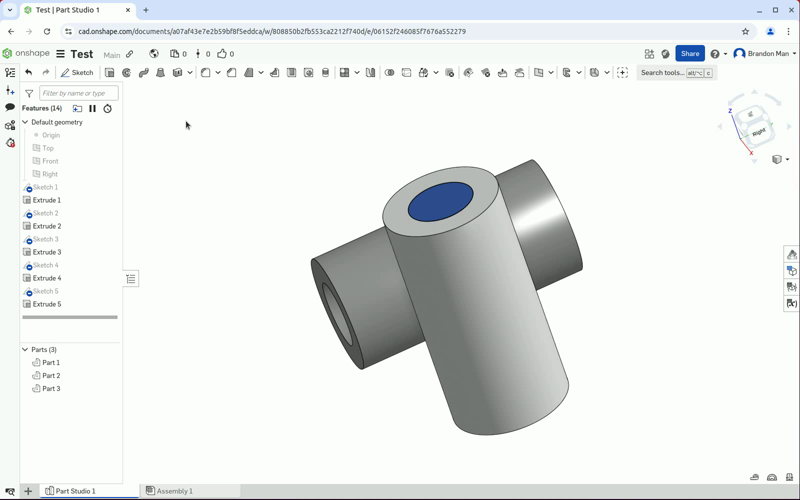
key(down, 2)
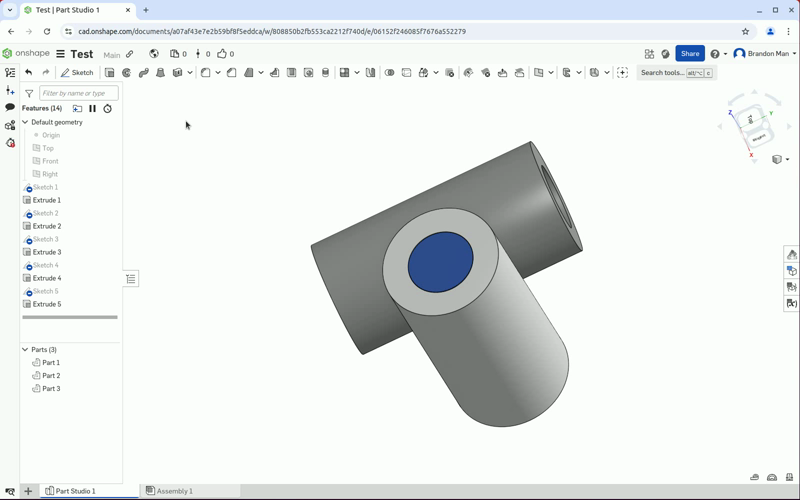
key(up, 2)
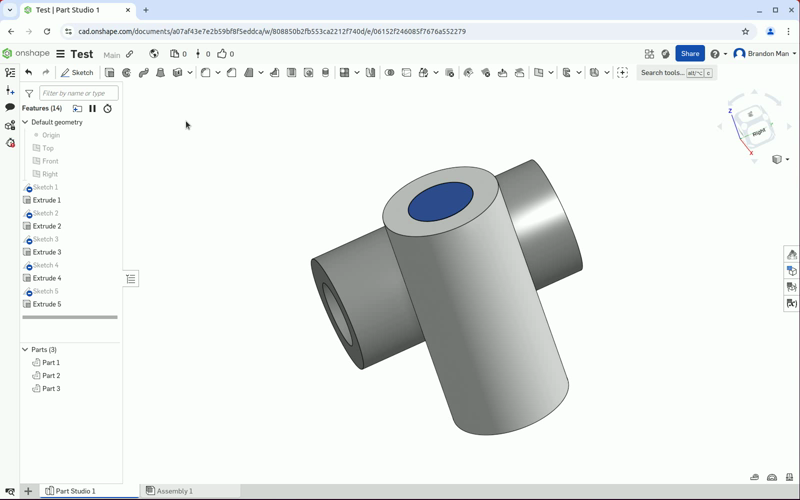
key(right, 2)
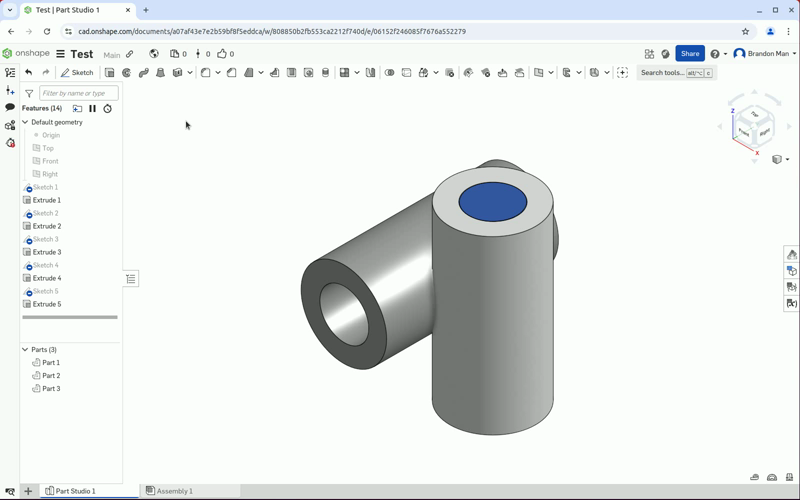
mouse_move(73, 189)
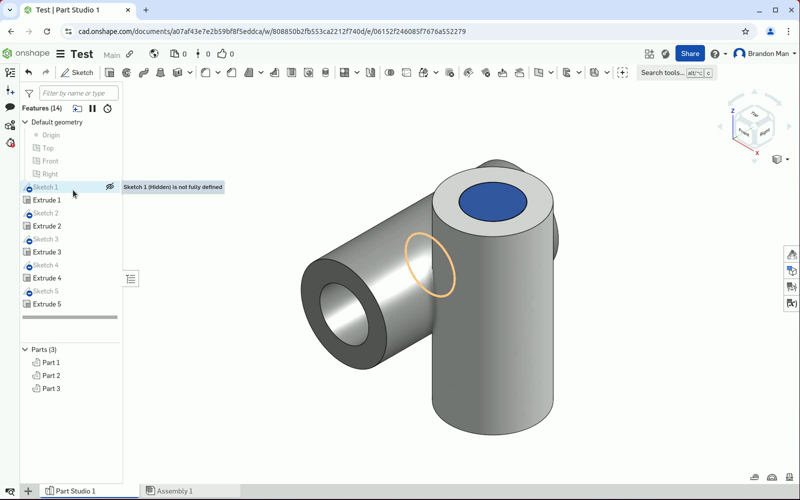
click(73, 189)